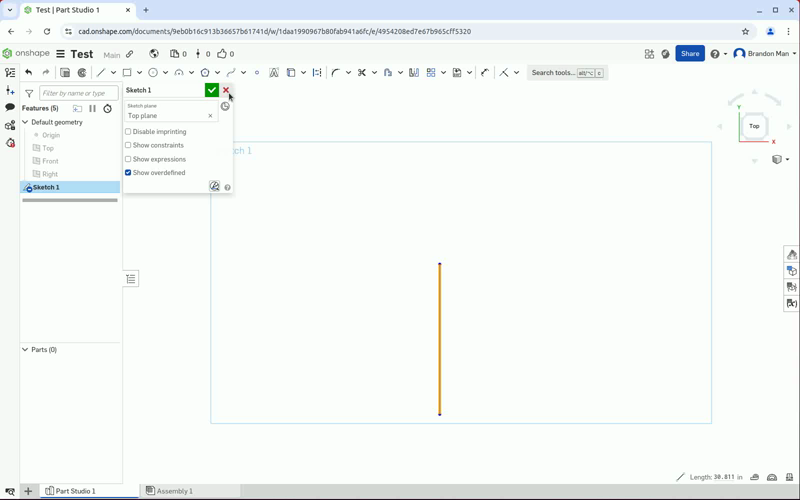
key(shift+h)
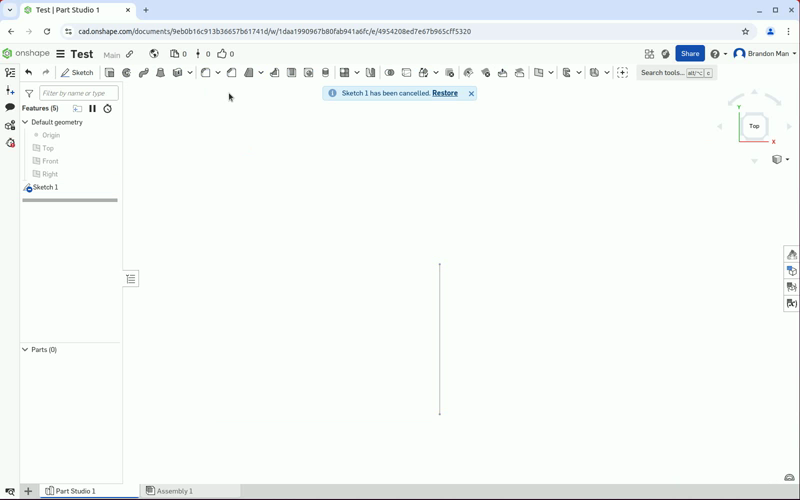
key(shift+s)
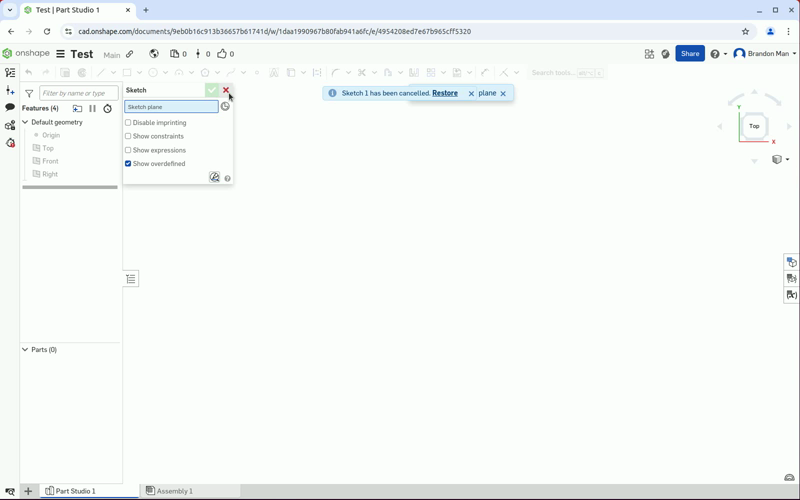
mouse_move(73, 150)
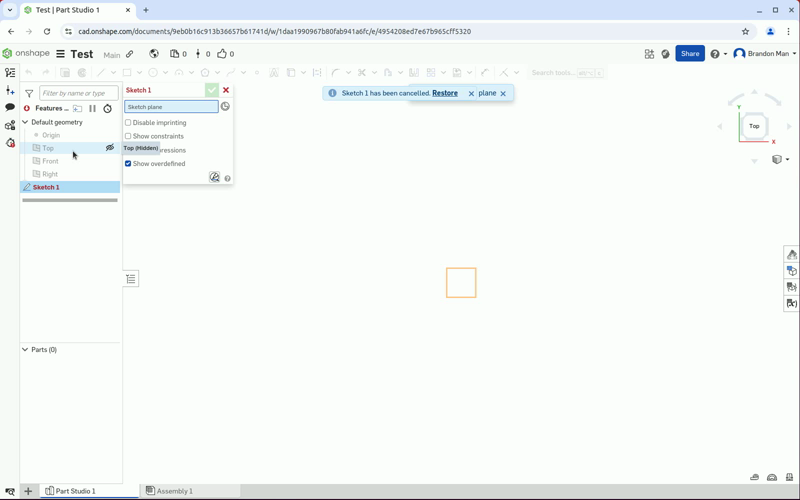
click(73, 150)
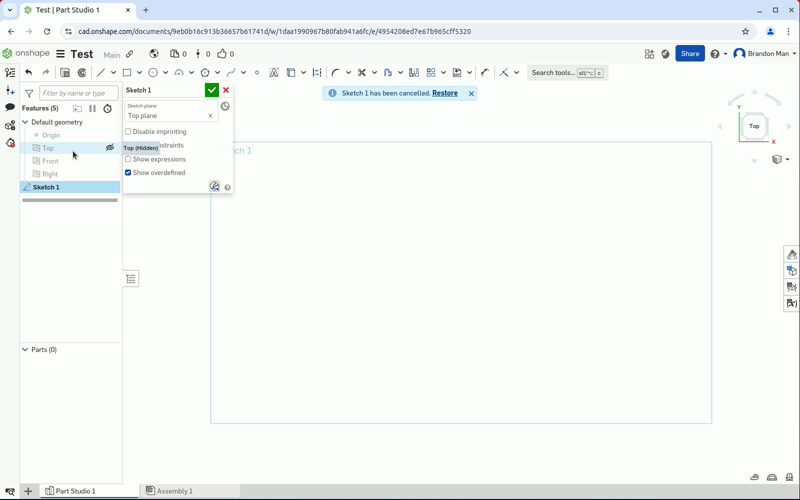
mouse_move(73, 352)
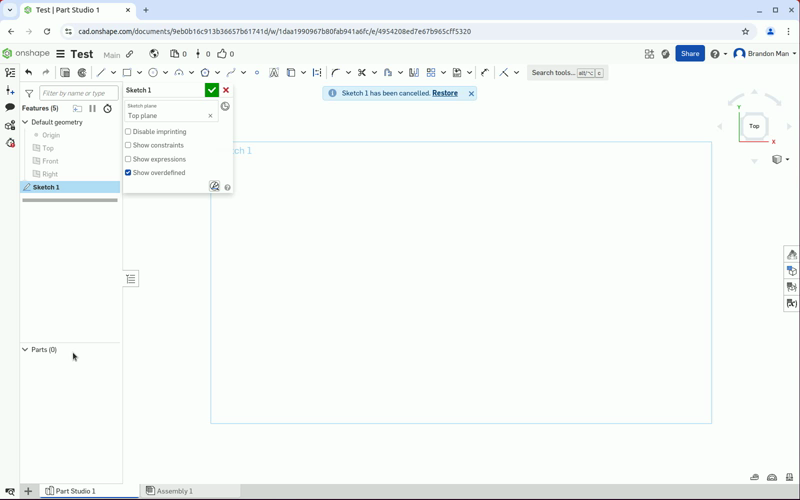
key(y)
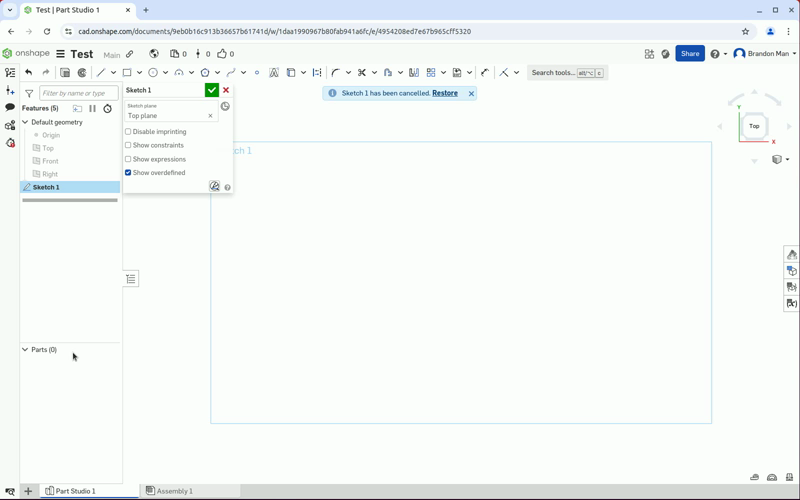
key(l)
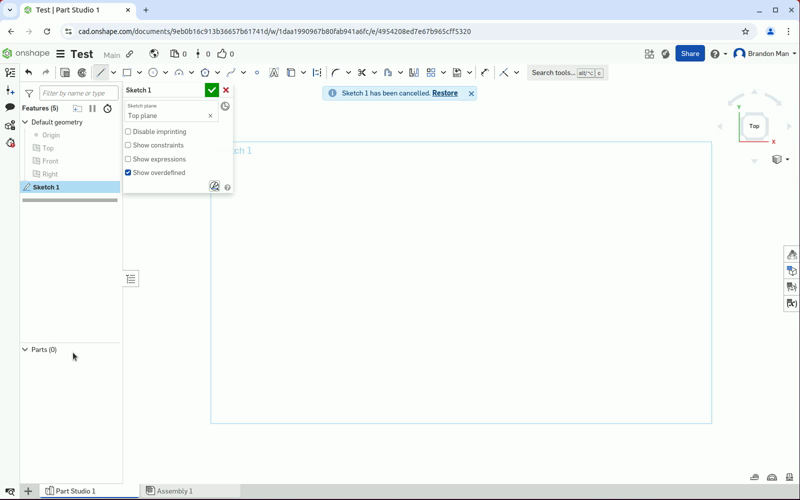
key_down(shift)
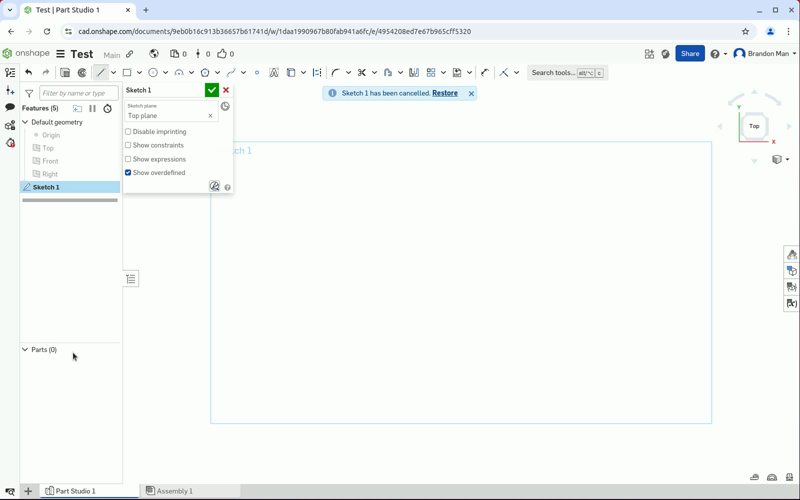
mouse_move(348, 395)
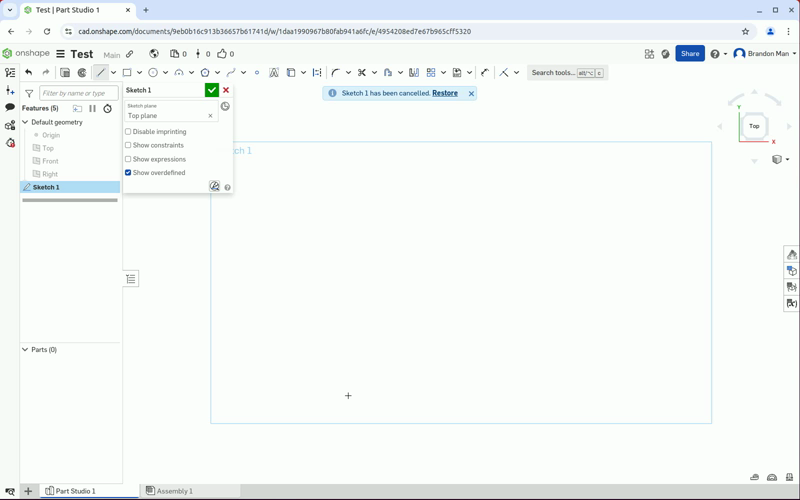
click(348, 395)
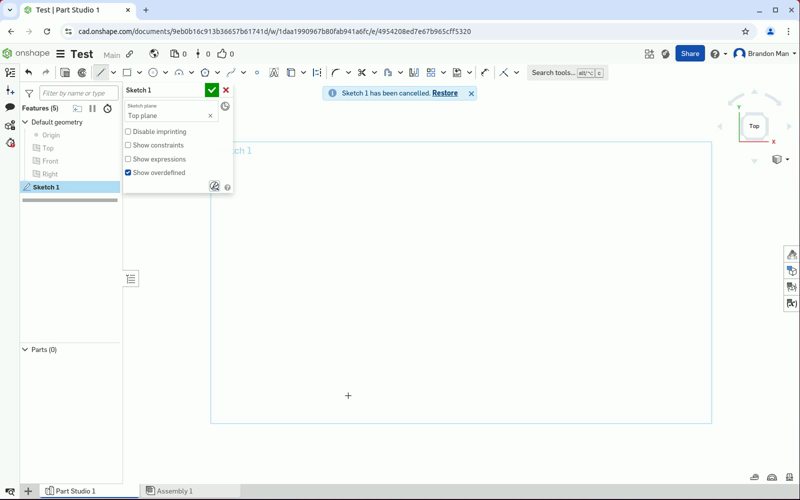
key_up(shift)
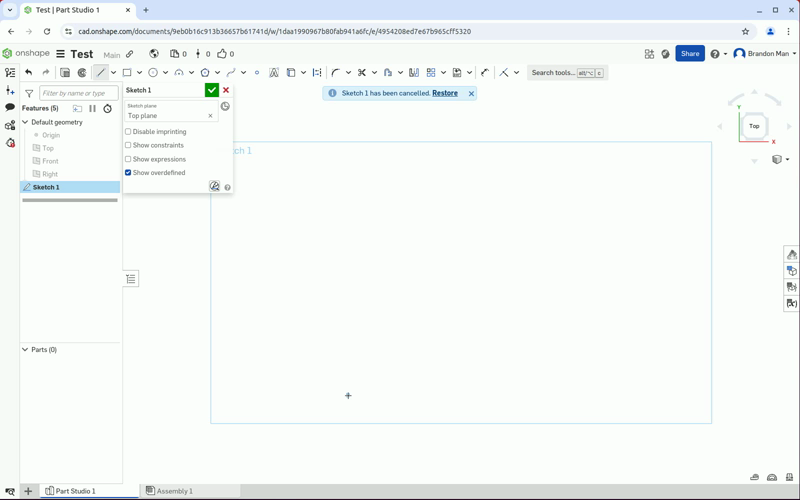
key_down(shift)
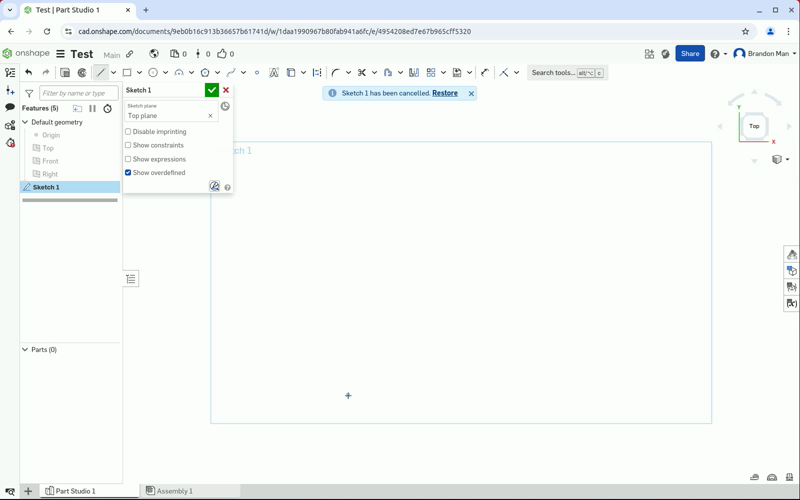
mouse_move(572, 395)
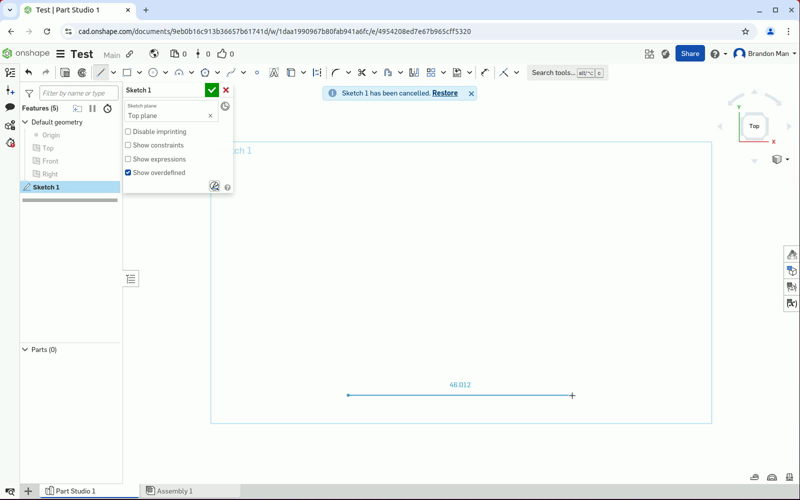
click(572, 395)
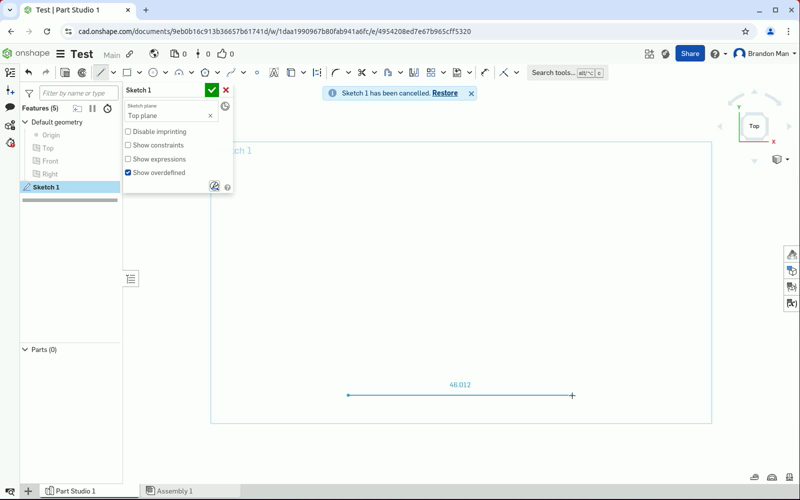
key_up(shift)
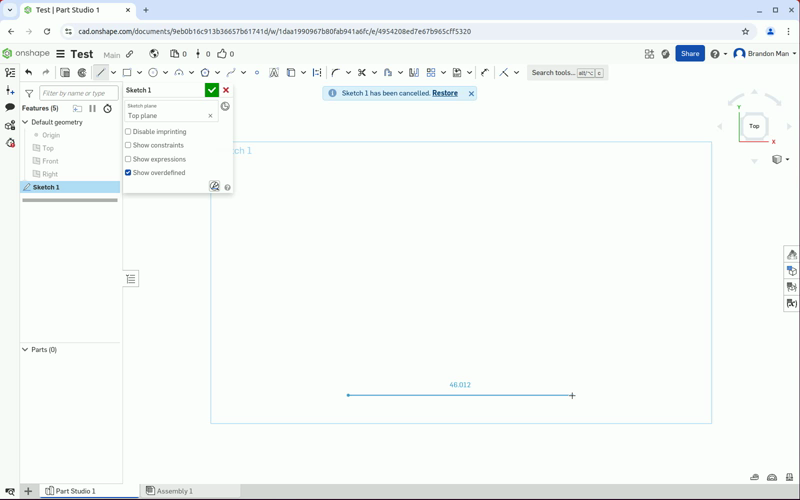
key_down(shift)
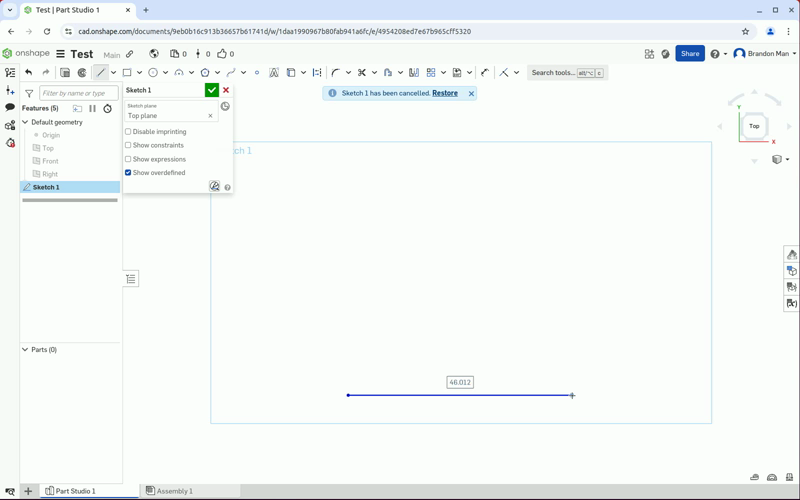
mouse_move(572, 171)
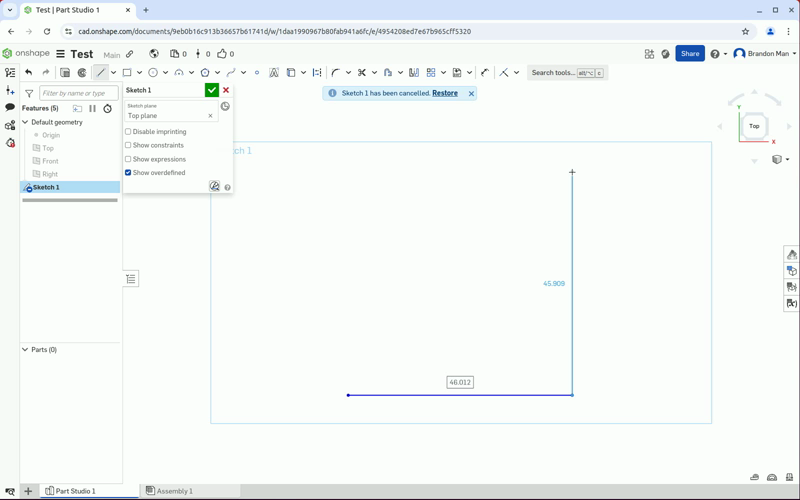
click(572, 171)
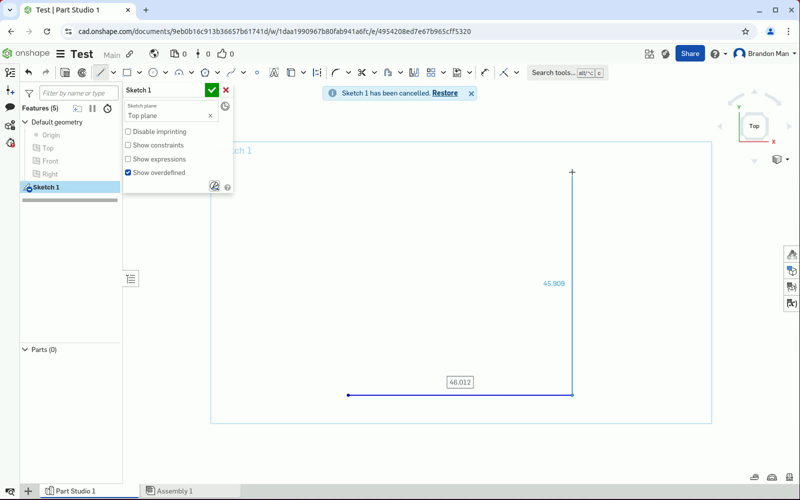
key_up(shift)
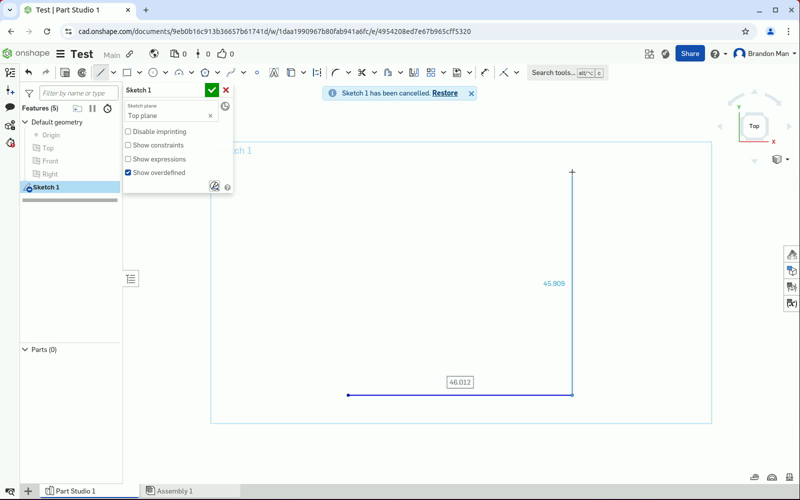
key_down(shift)
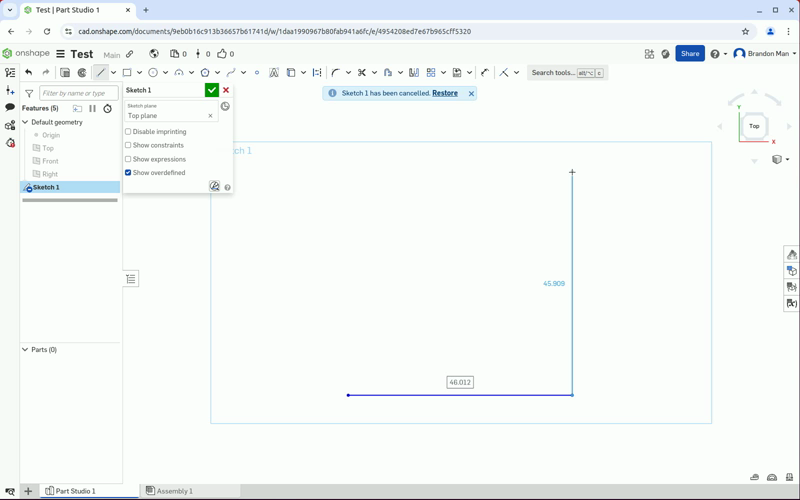
mouse_move(348, 171)
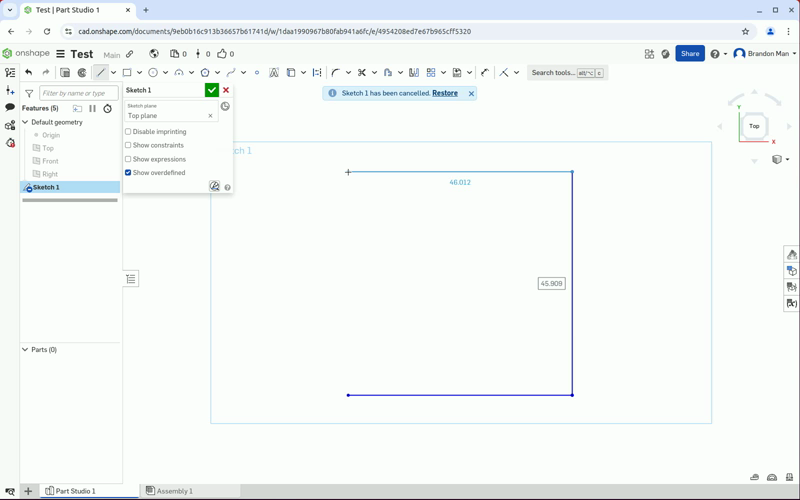
click(348, 171)
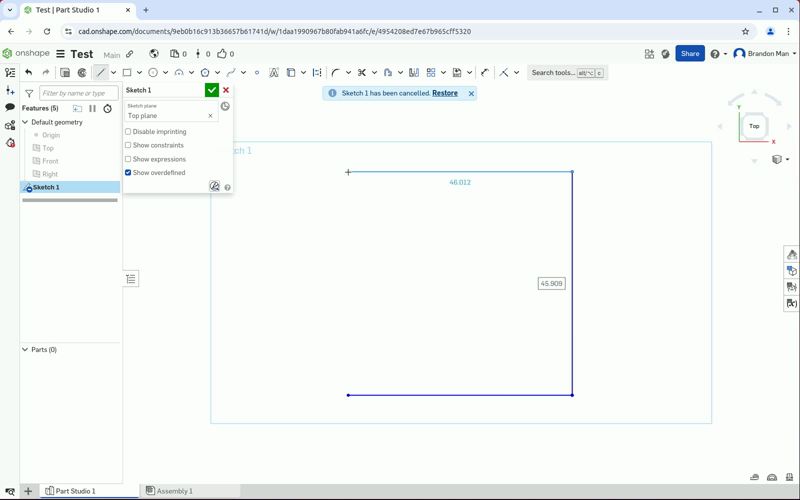
key_up(shift)
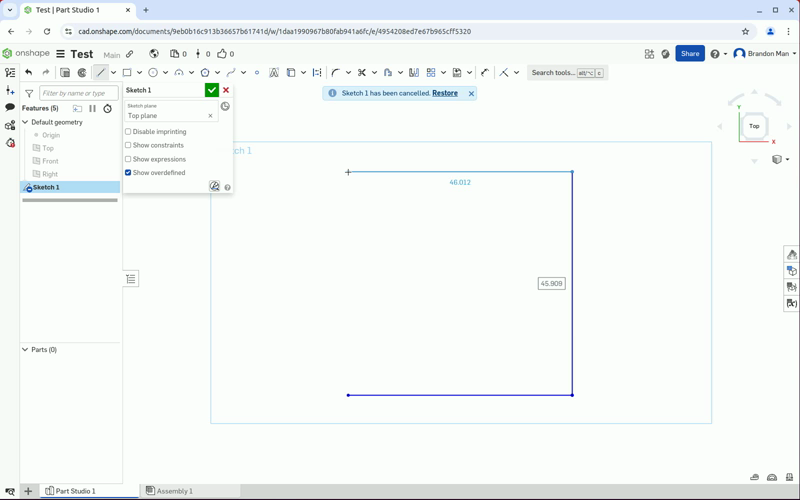
key_down(shift)
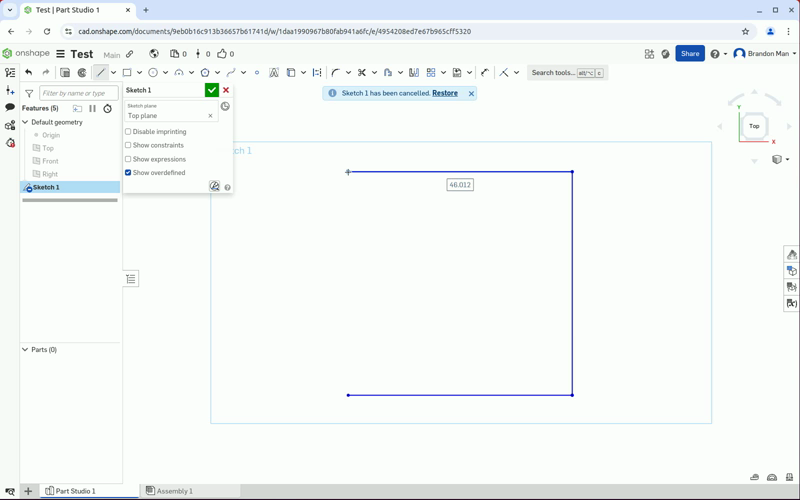
mouse_move(348, 395)
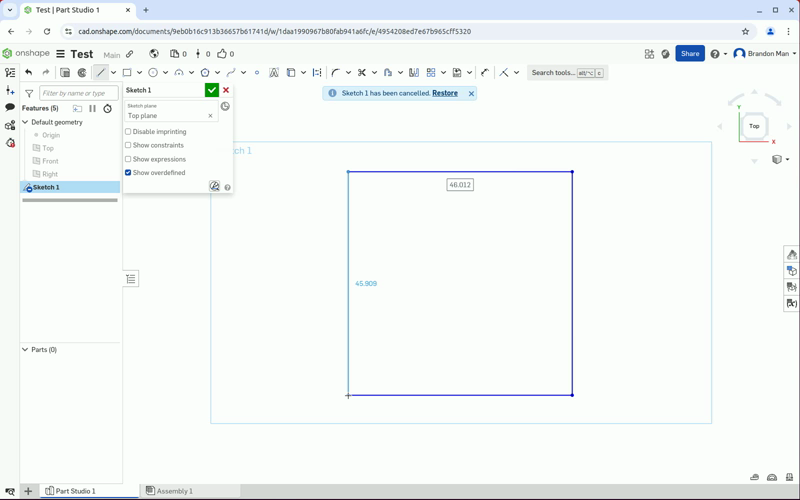
key_up(shift)
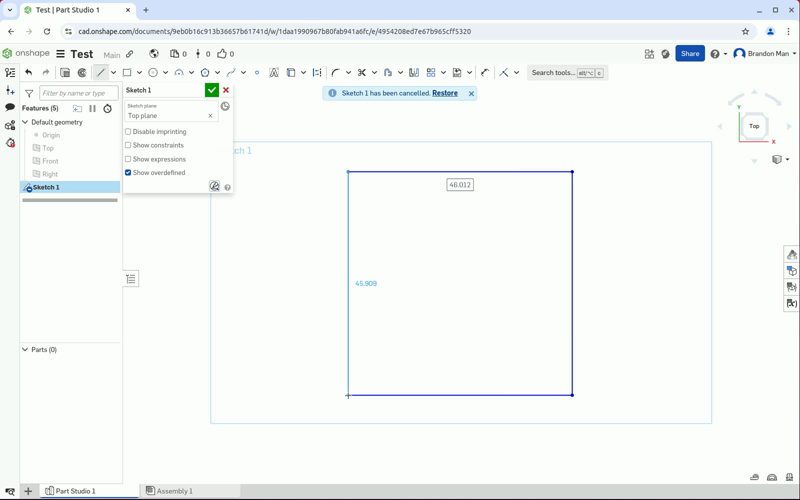
click(348, 395)
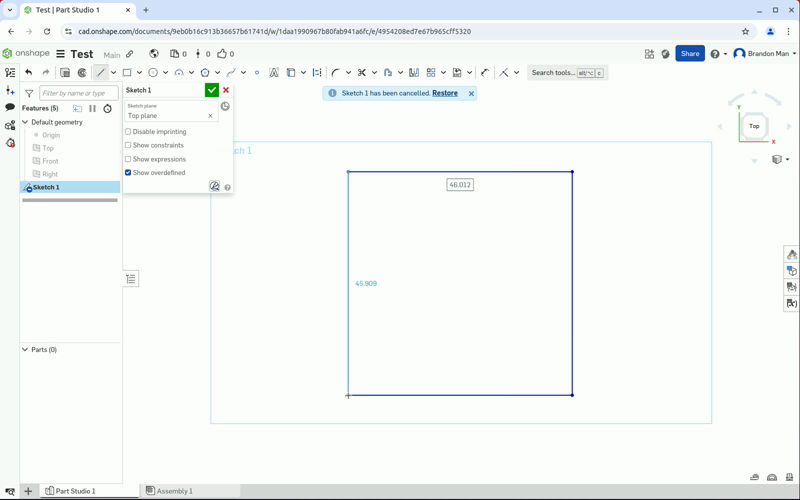
key(esc)
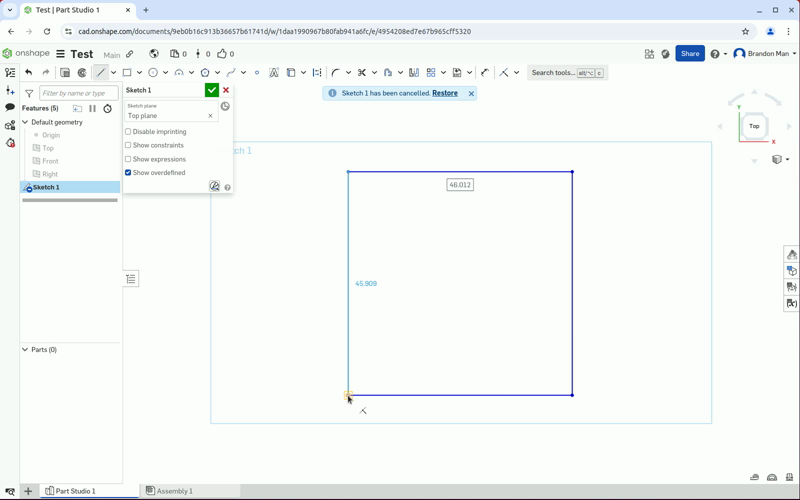
key(l)
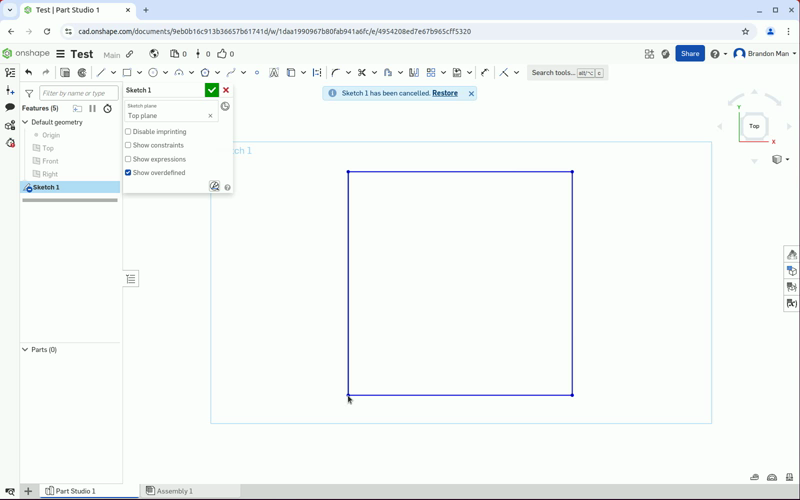
key_down(shift)
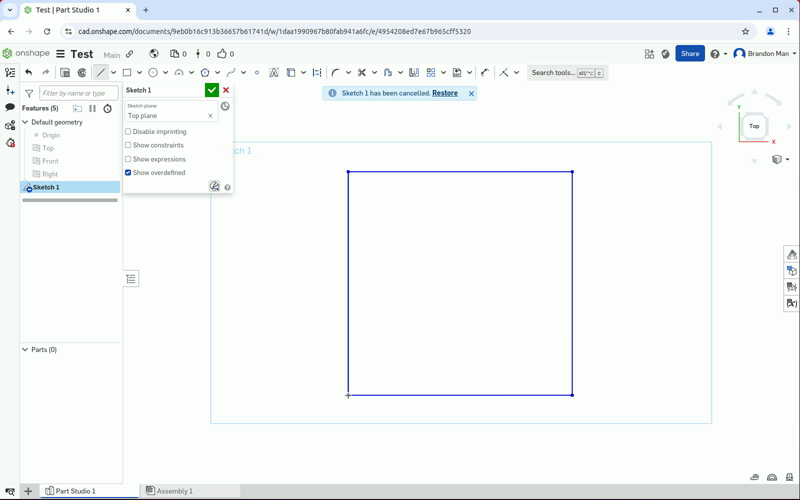
mouse_move(447, 296)
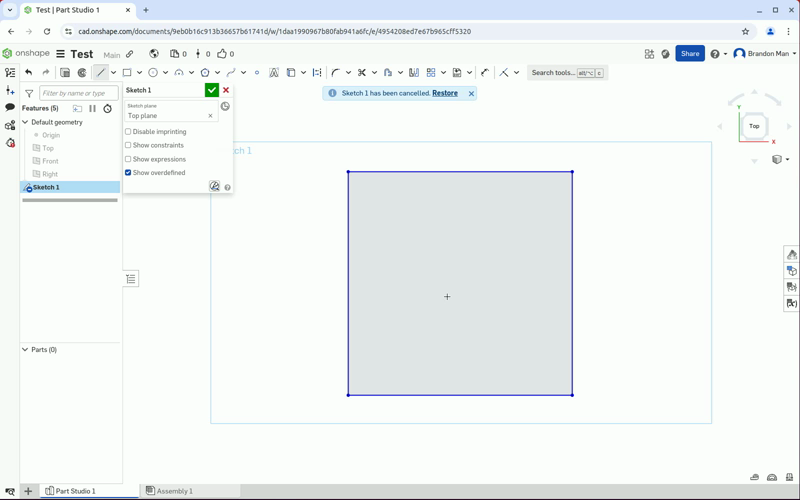
click(447, 296)
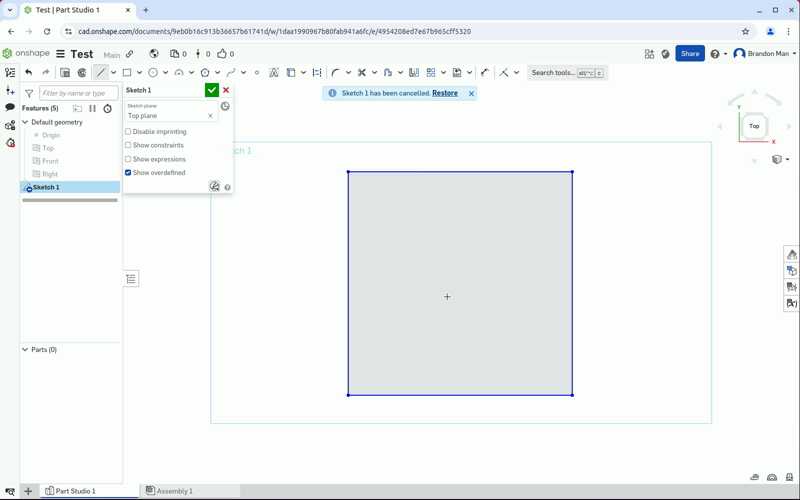
key_up(shift)
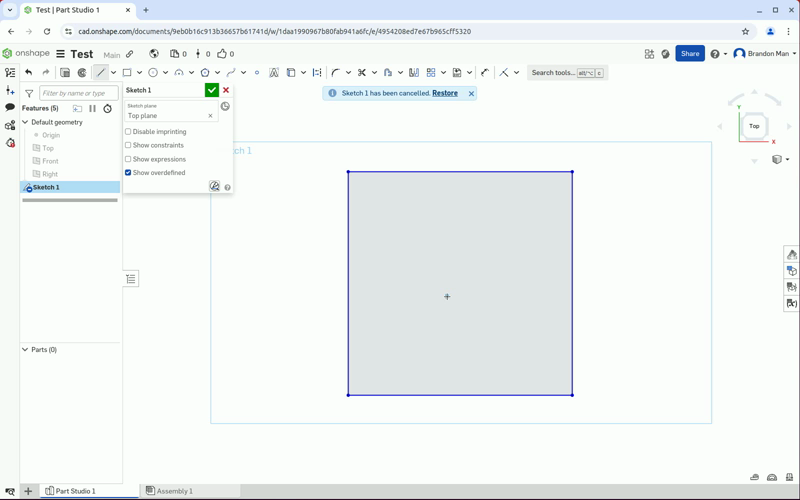
key_down(shift)
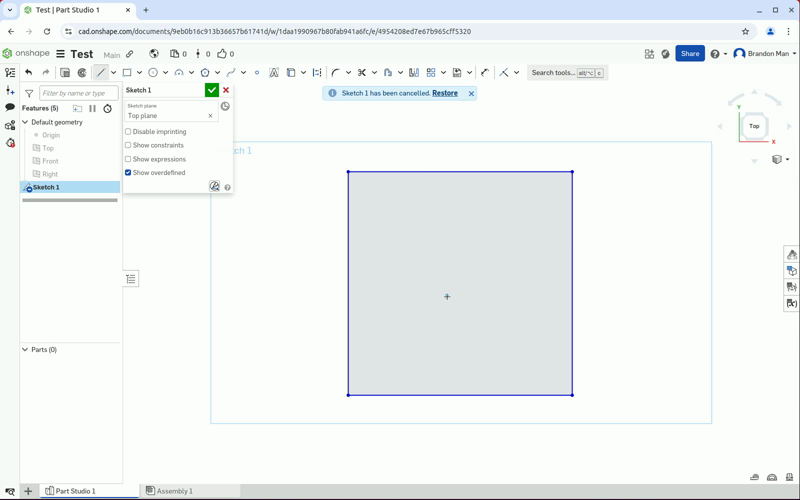
mouse_move(477, 296)
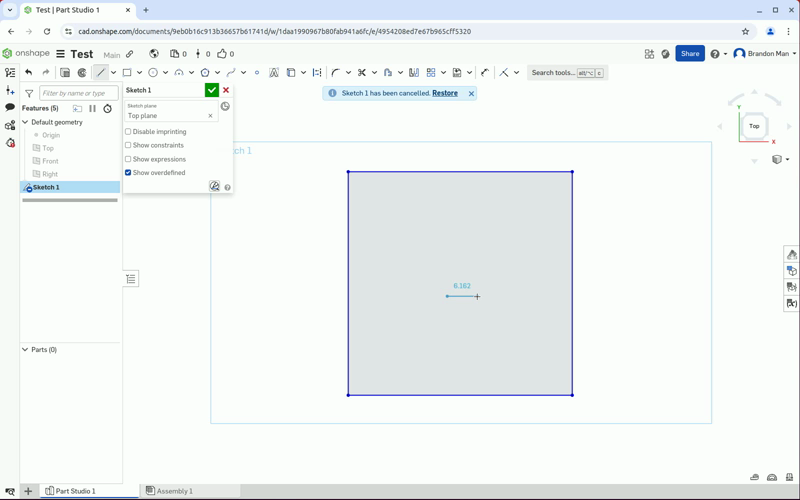
mouse_move(473, 296)
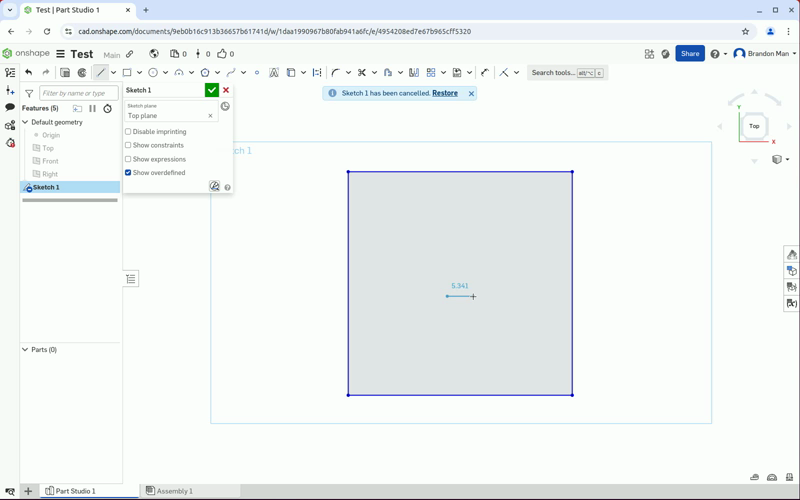
click(473, 296)
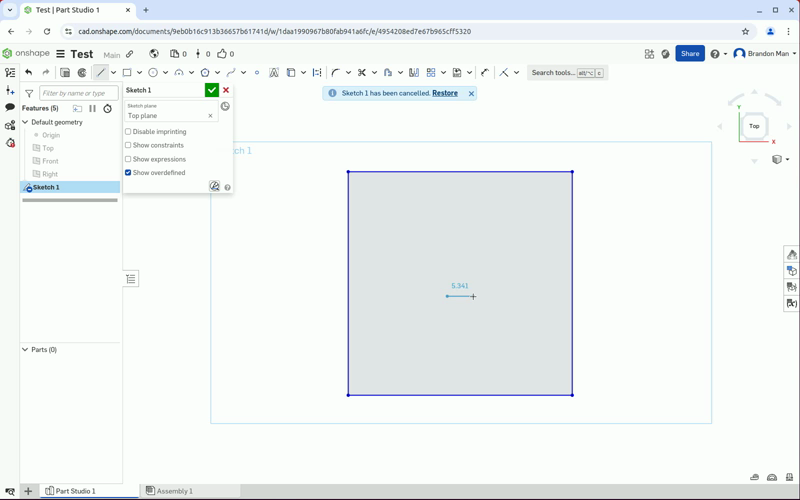
key_up(shift)
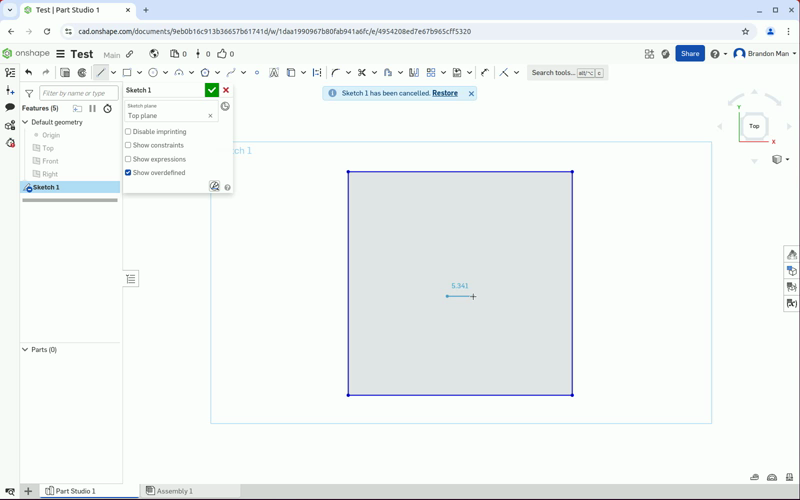
key_down(shift)
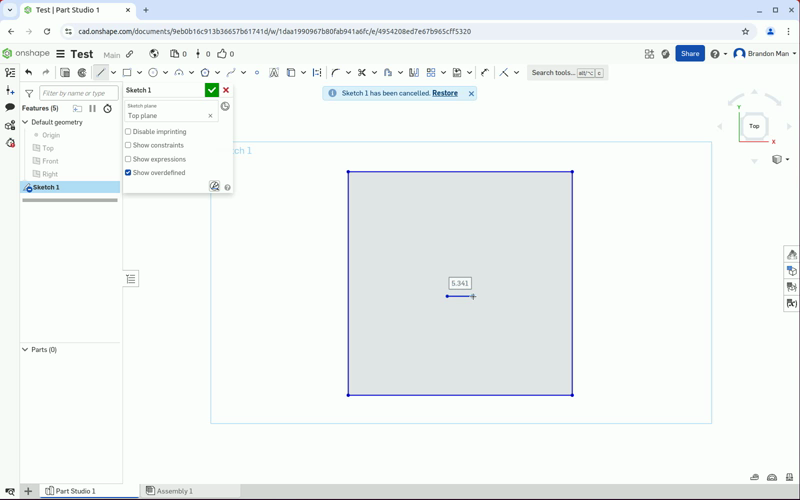
mouse_move(503, 296)
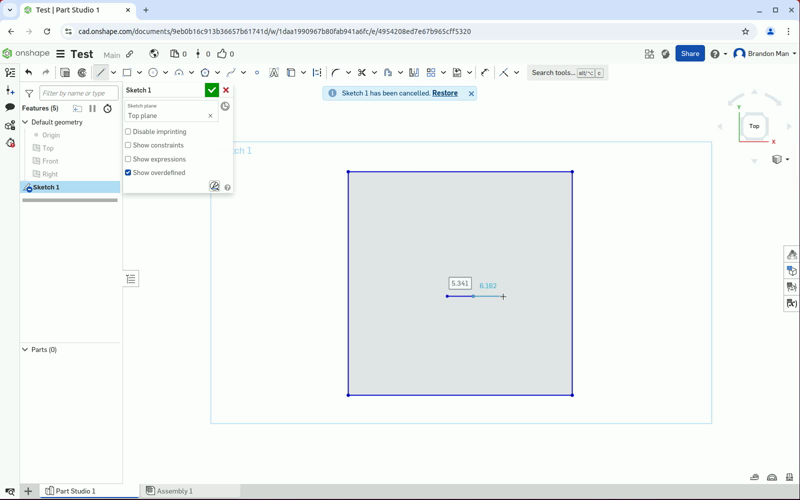
mouse_move(473, 270)
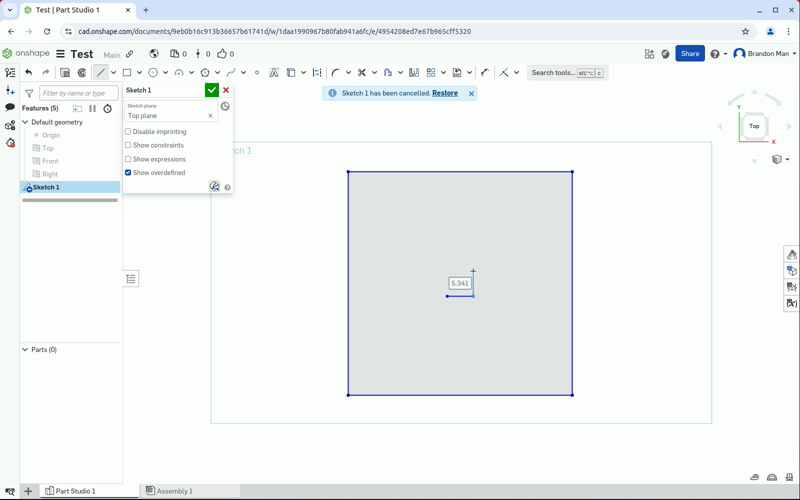
click(473, 270)
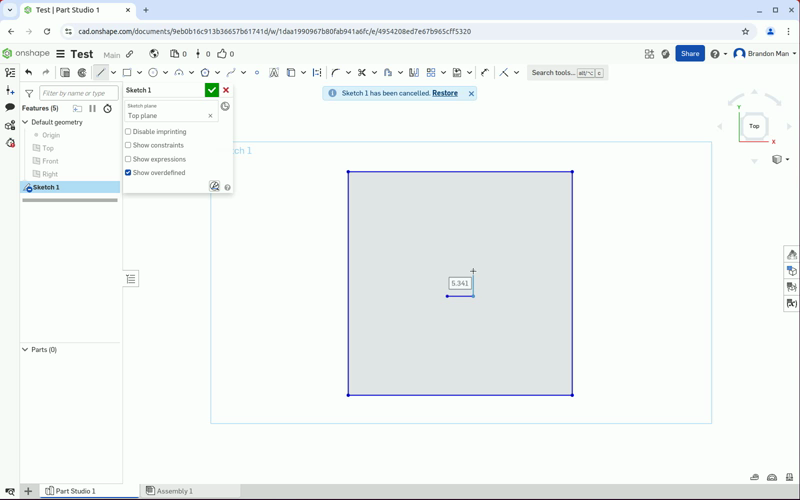
key_up(shift)
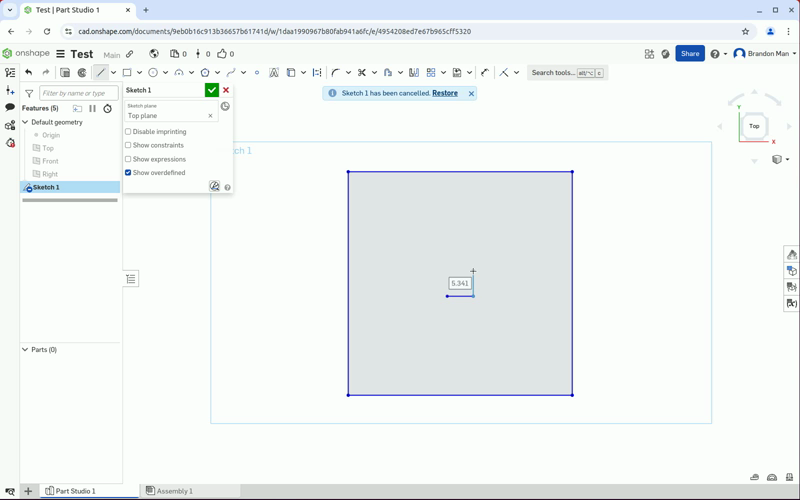
key_down(shift)
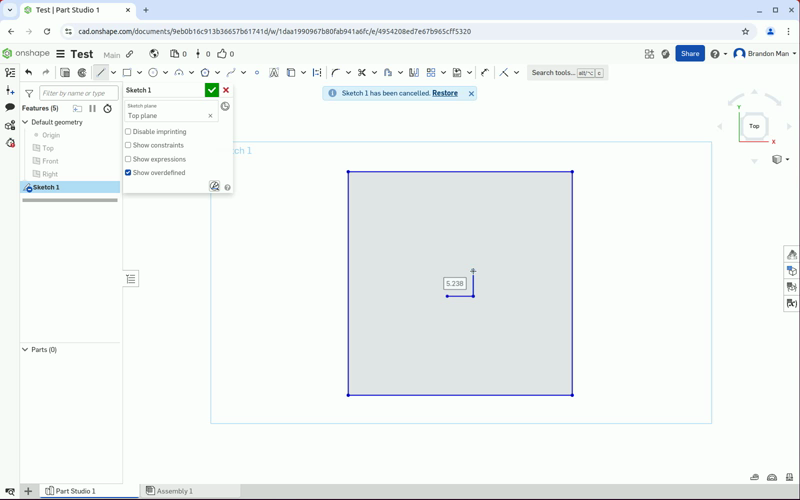
mouse_move(503, 270)
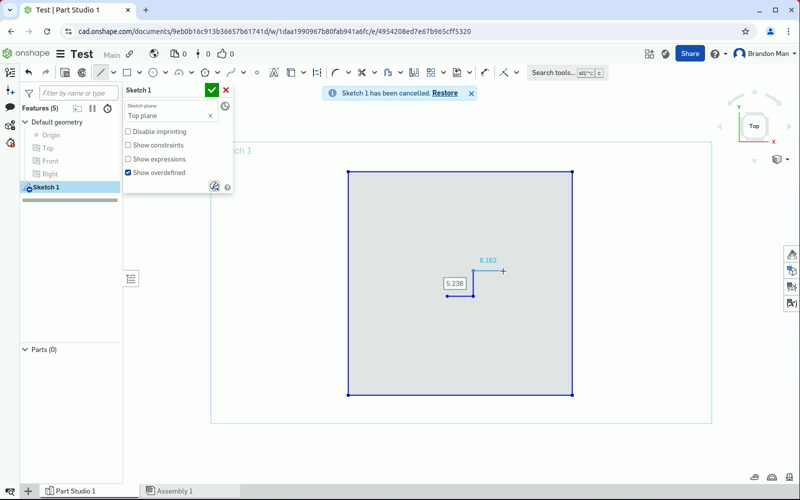
mouse_move(447, 270)
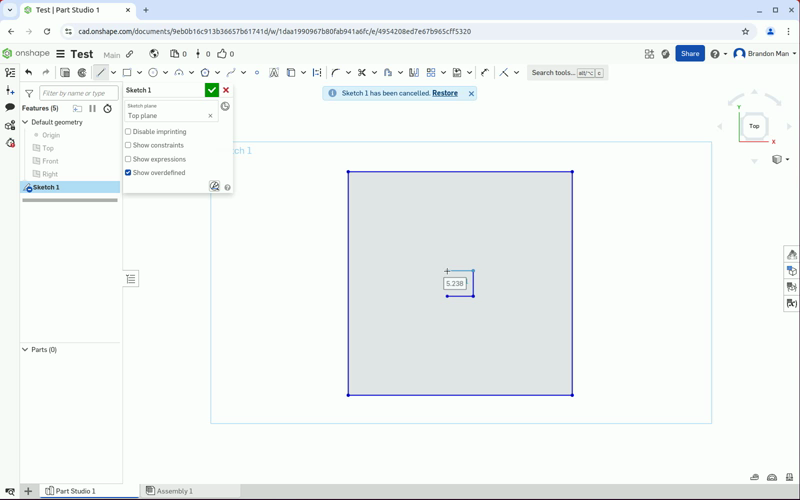
click(447, 270)
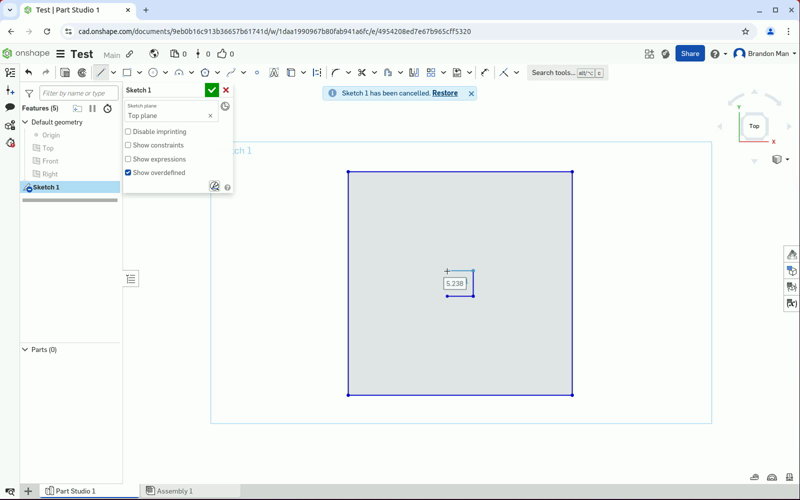
key_up(shift)
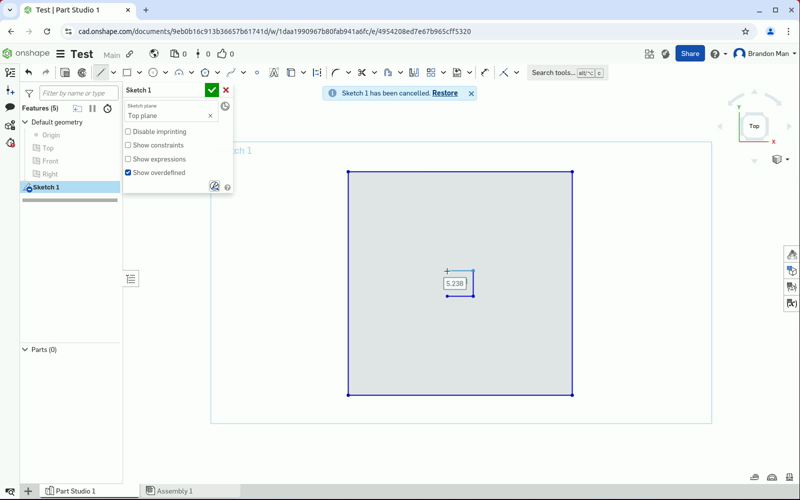
mouse_move(477, 270)
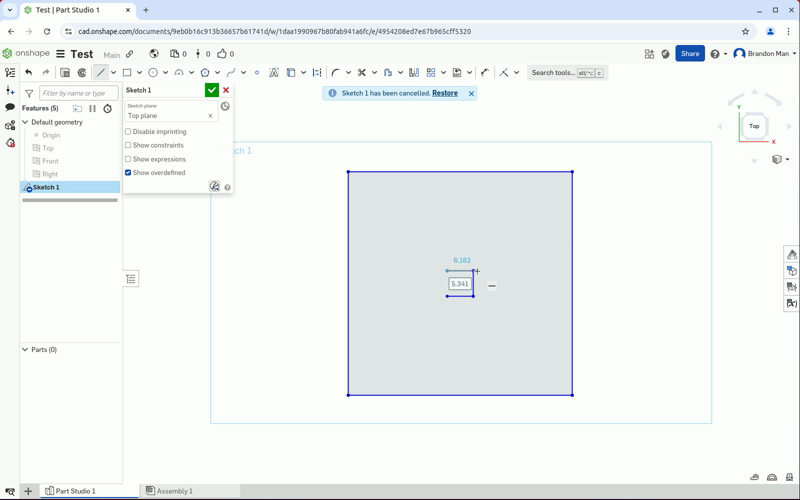
key_down(shift)
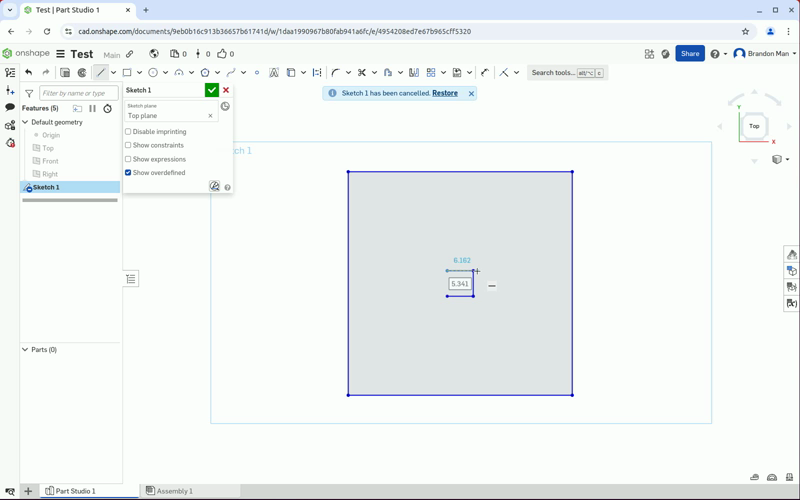
mouse_move(447, 296)
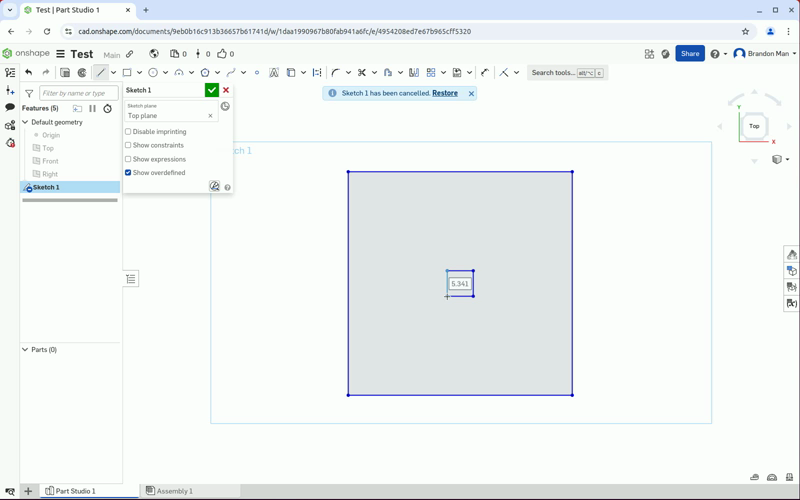
key_up(shift)
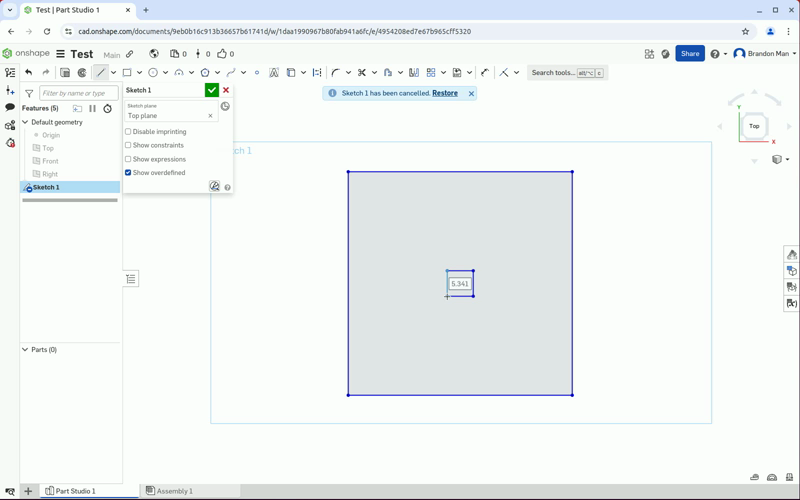
click(447, 296)
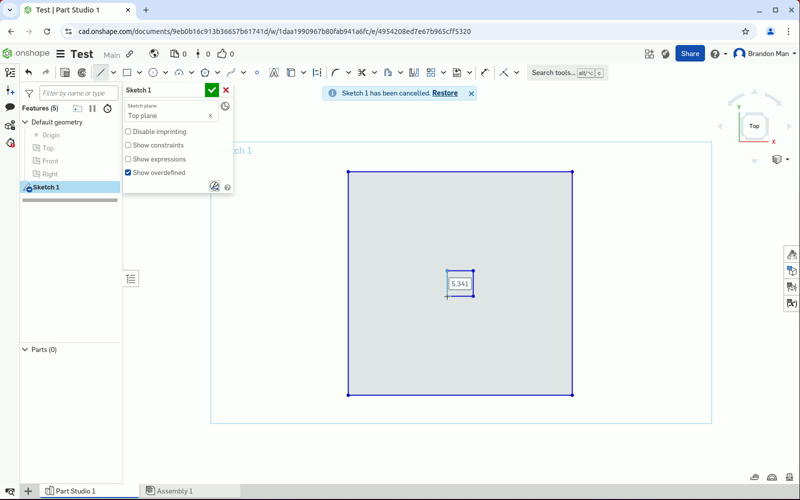
key(esc)
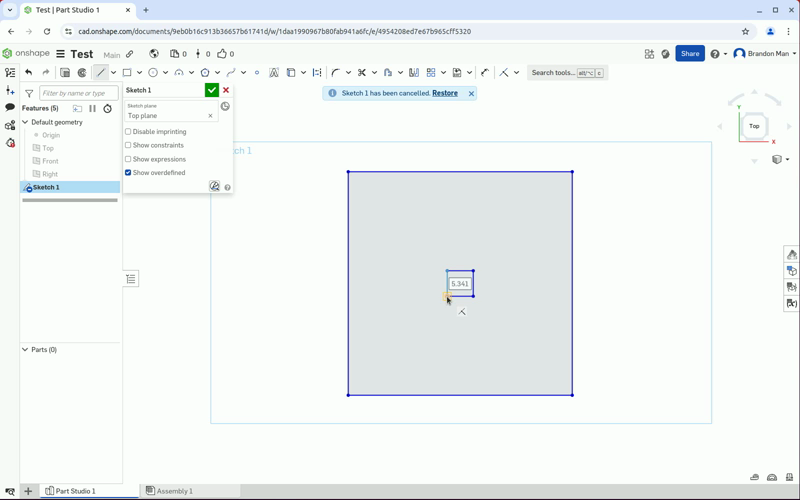
mouse_move(388, 349)
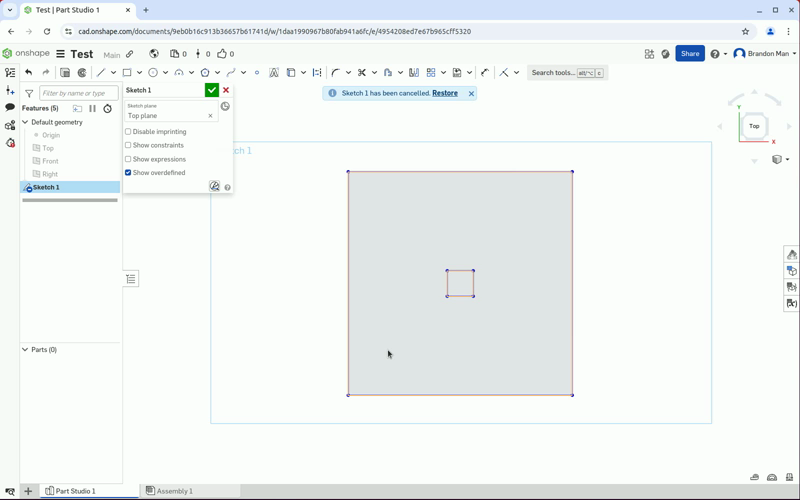
click(388, 349)
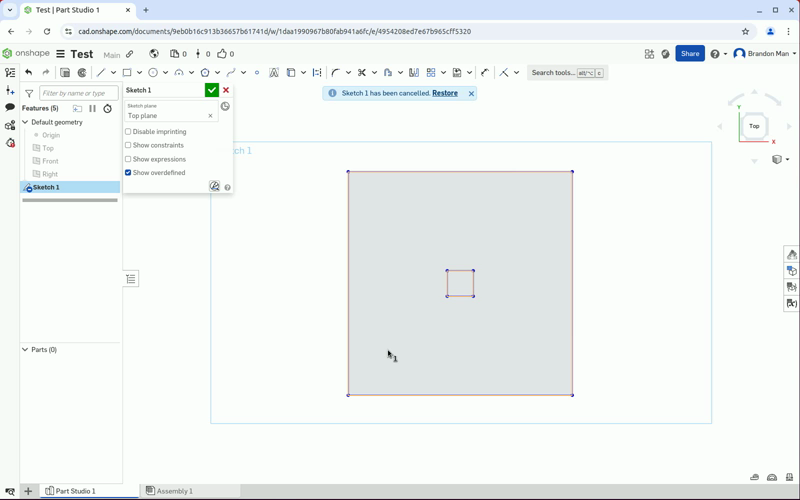
mouse_move(73, 352)
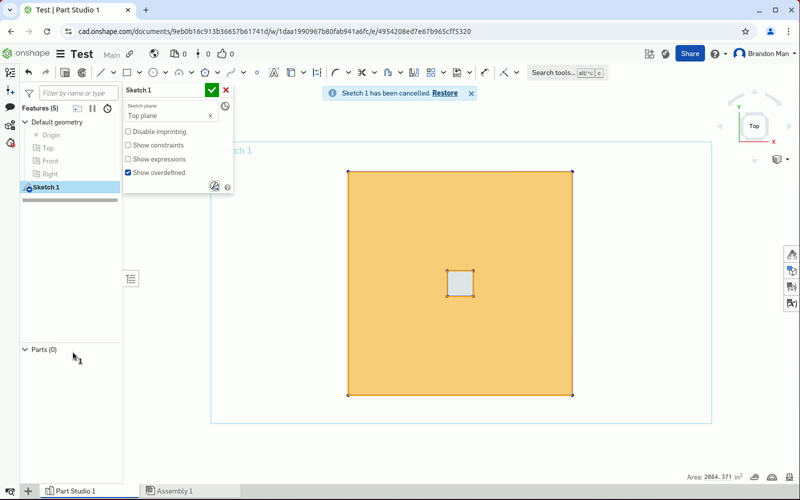
key(shift+y)
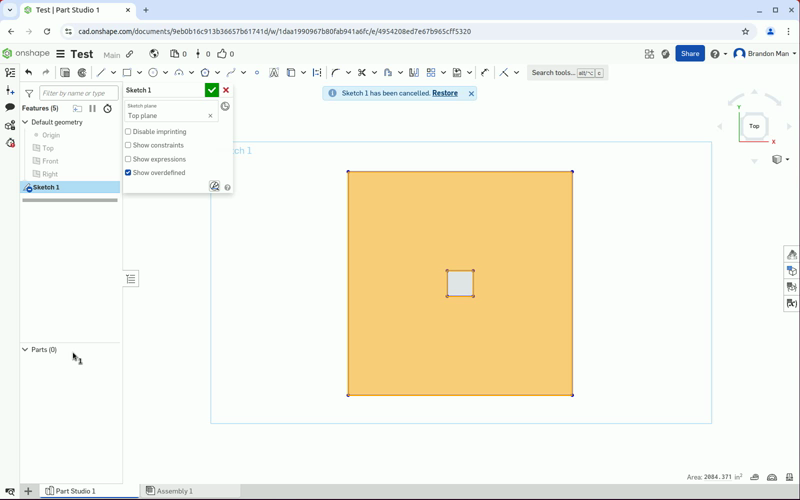
key(shift+e)
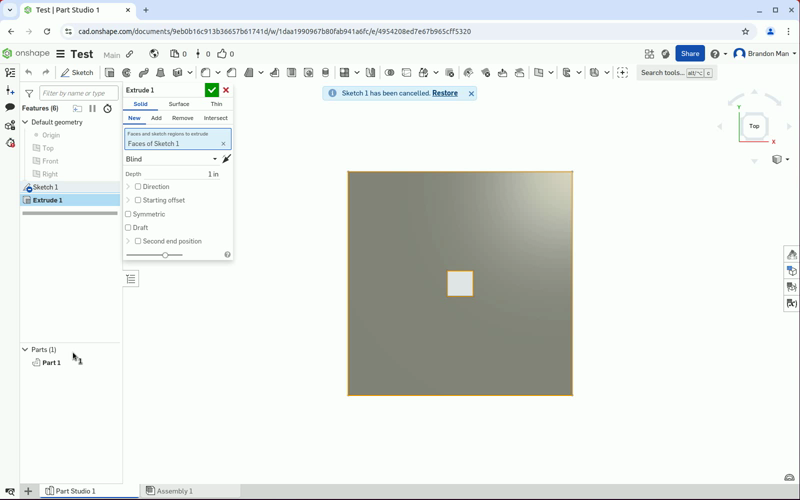
mouse_move(143, 106)
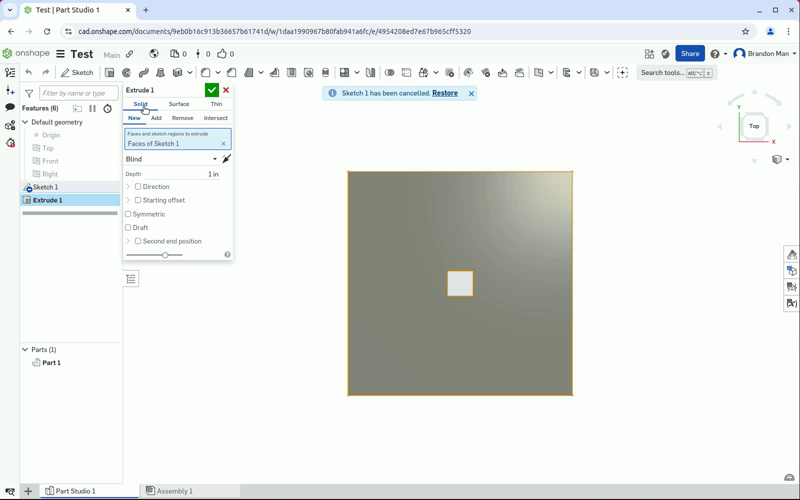
click(143, 106)
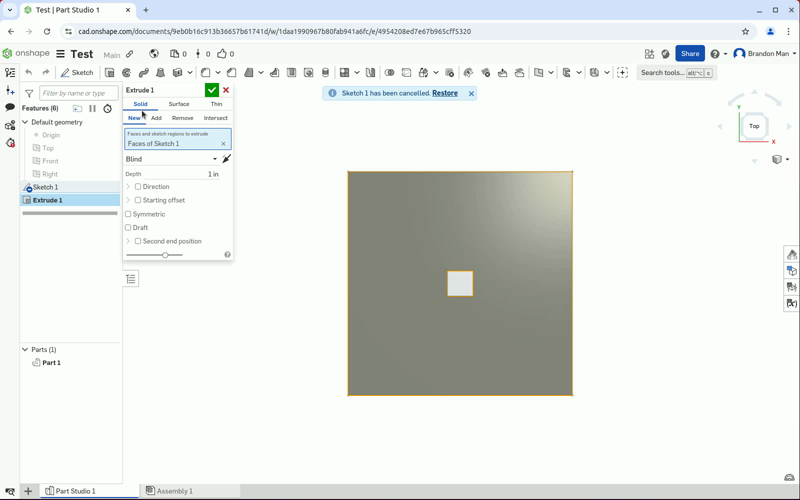
mouse_move(137, 120)
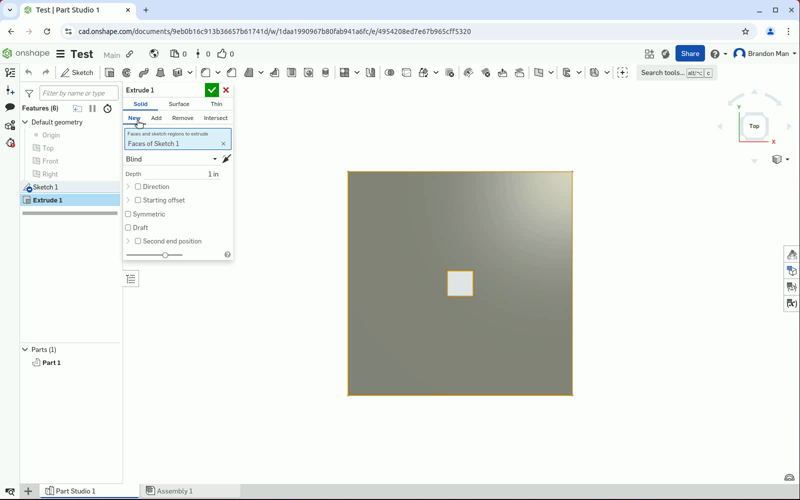
click(137, 120)
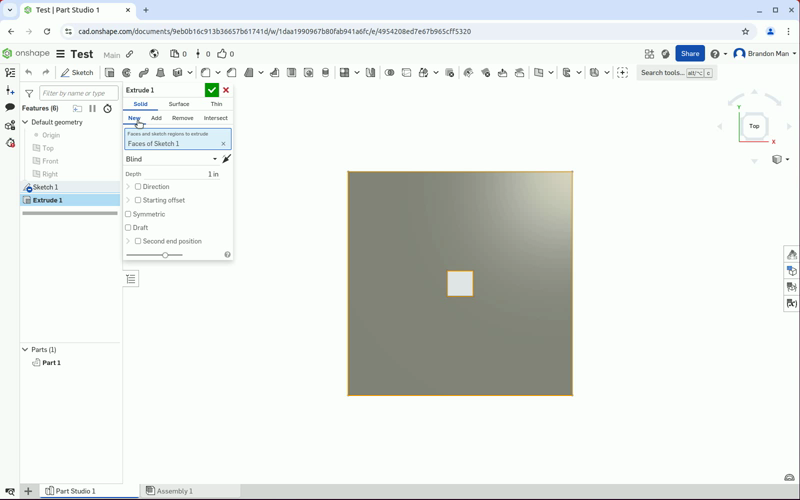
key(tab, 4)
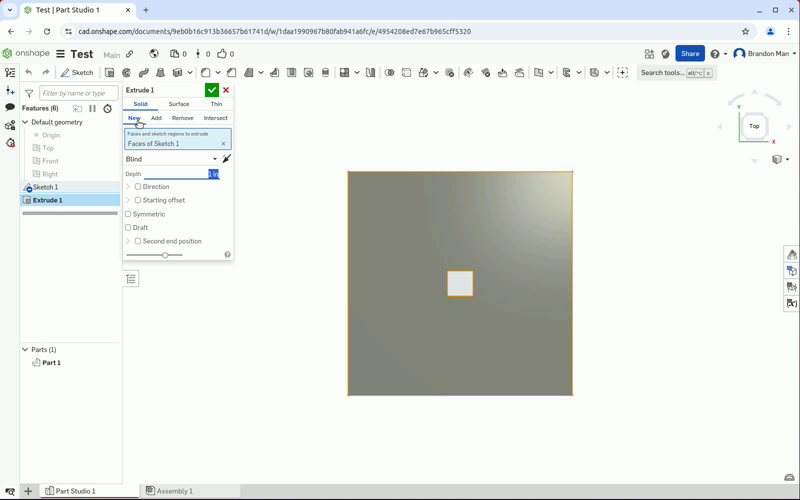
text(23.108)
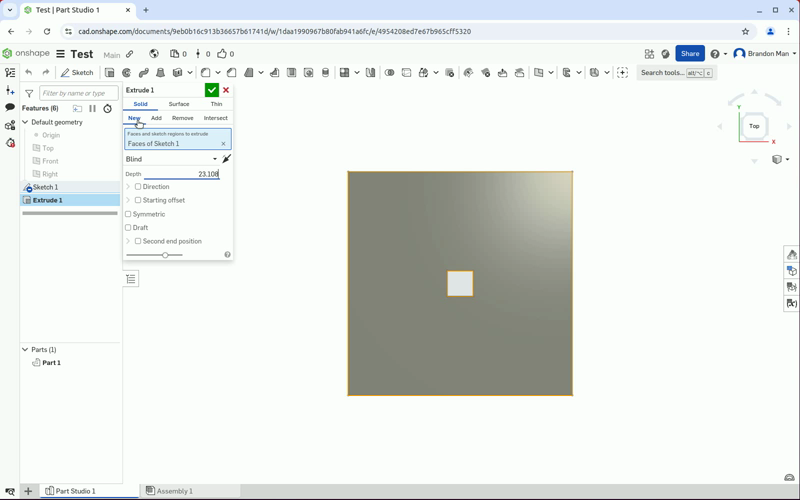
key(enter)
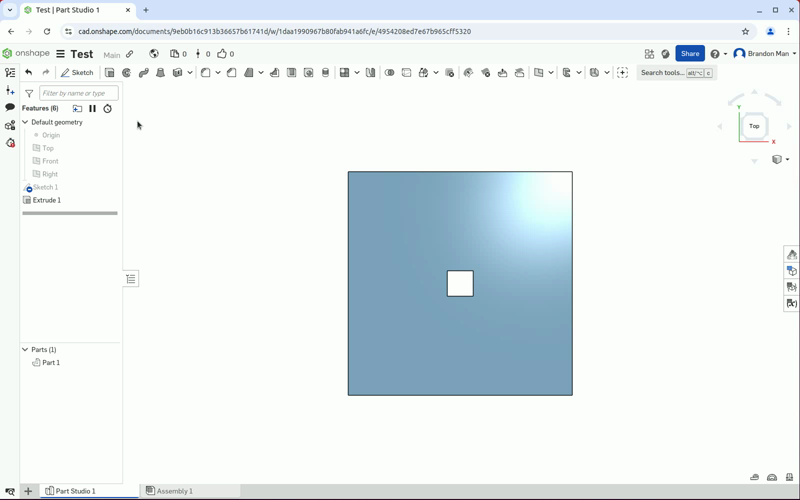
key(shift+h)
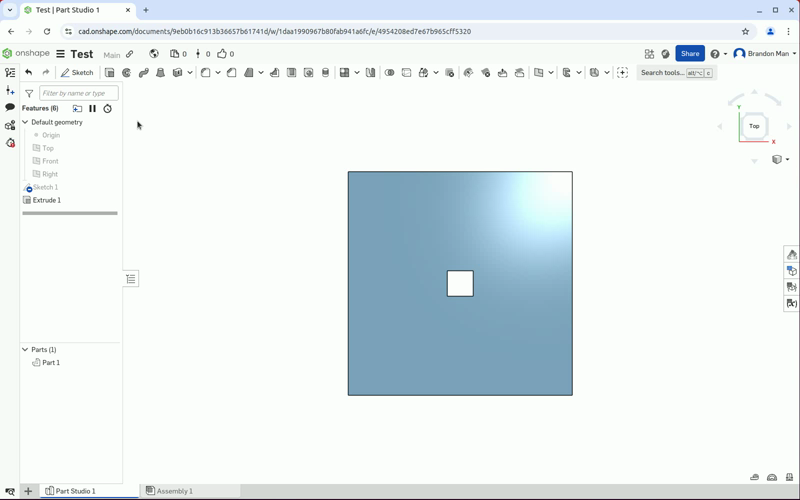
key(shift+h)
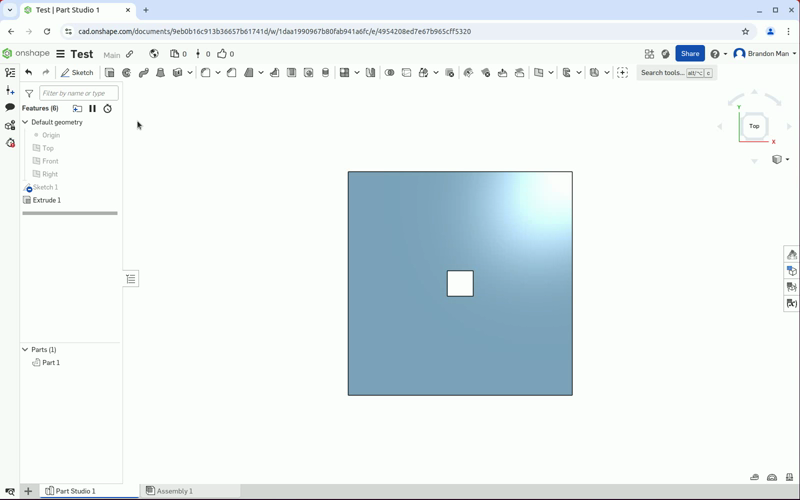
mouse_move(73, 189)
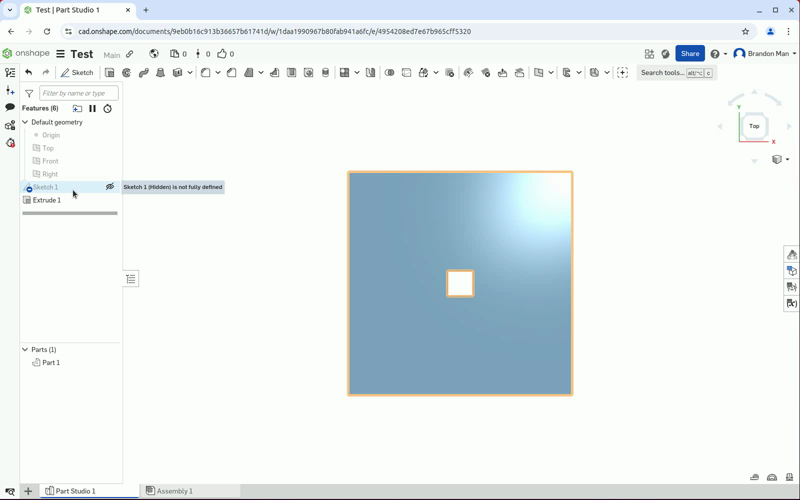
click(73, 189)
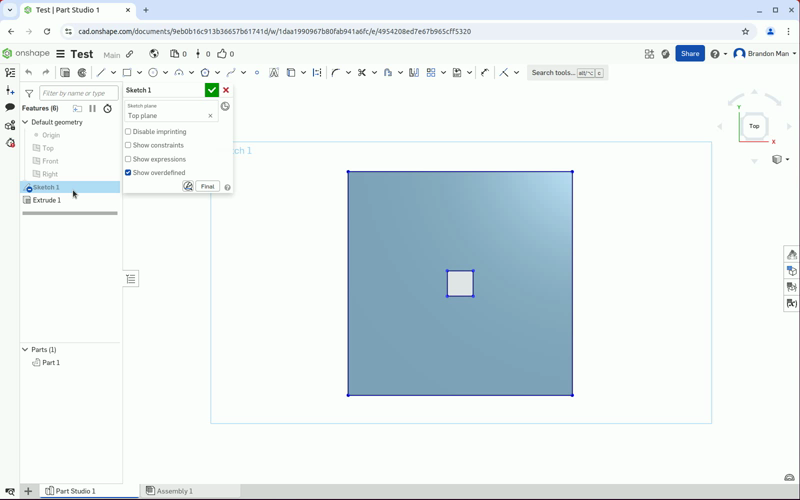
mouse_move(229, 92)
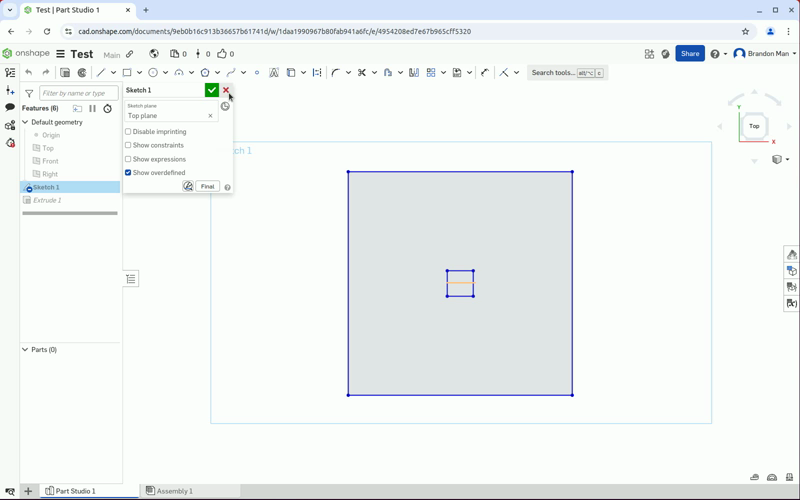
click(229, 92)
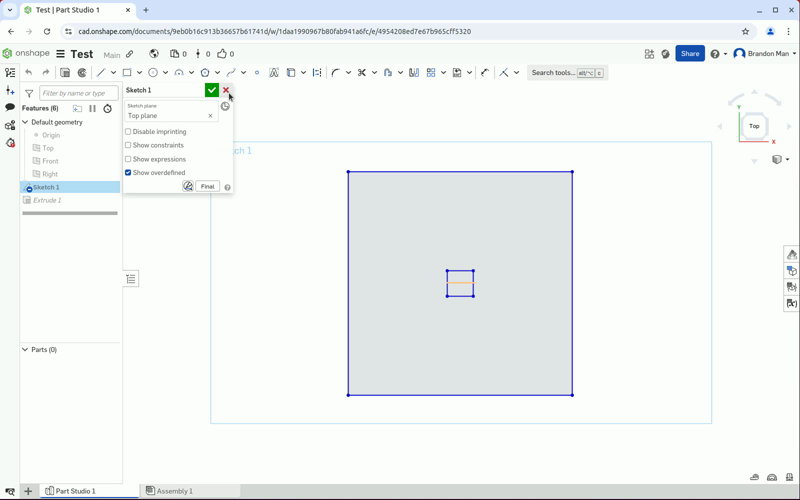
key(shift+s)
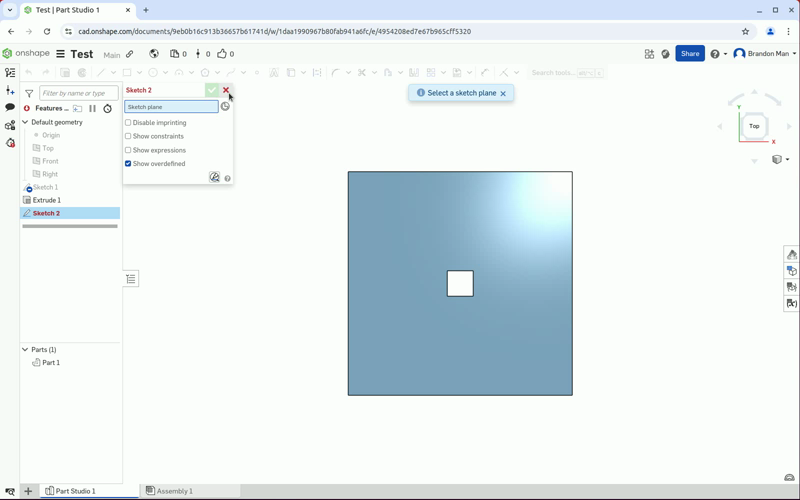
mouse_move(73, 150)
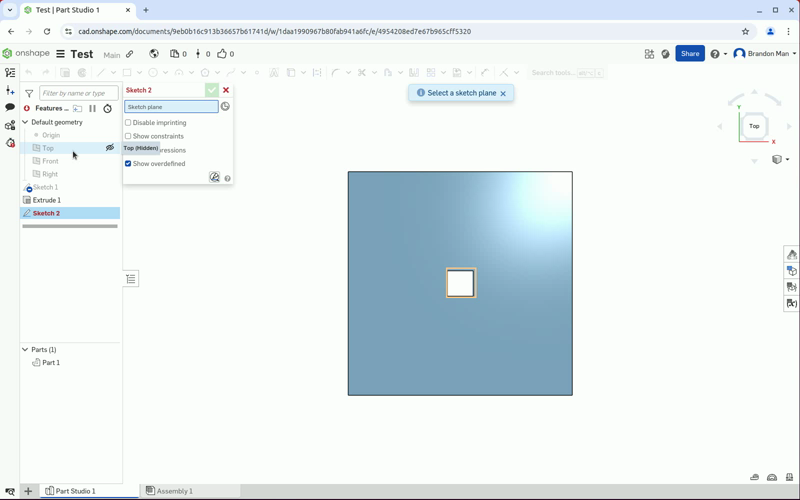
click(73, 150)
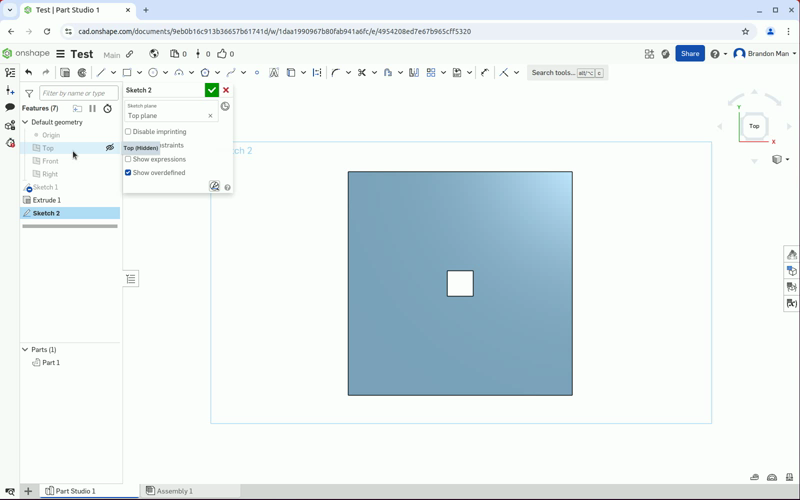
mouse_move(73, 352)
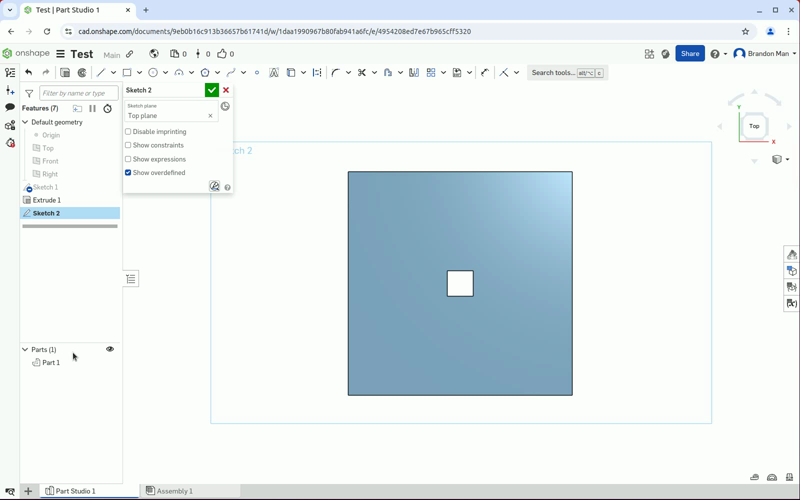
key(y)
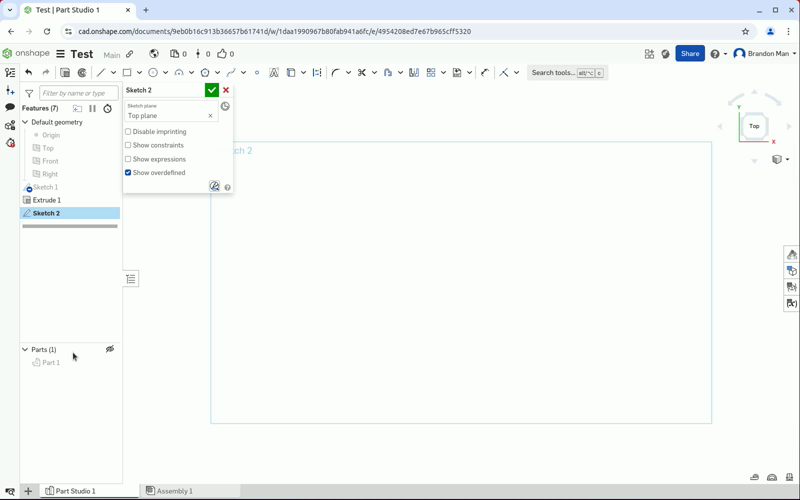
key(l)
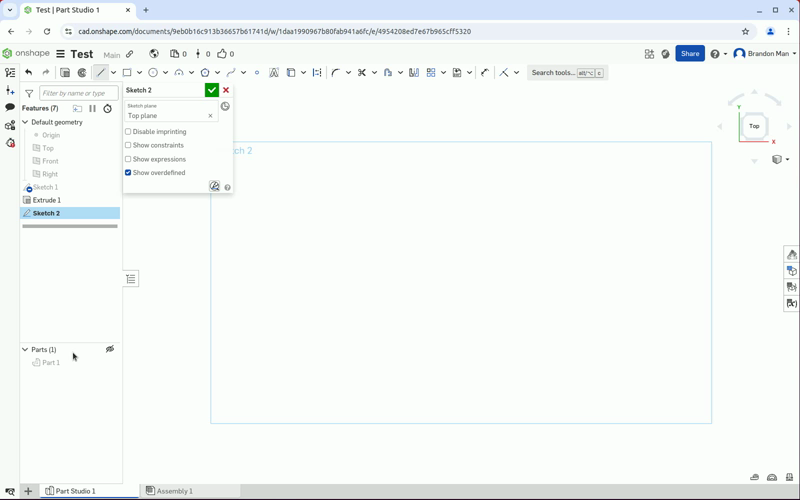
key_down(shift)
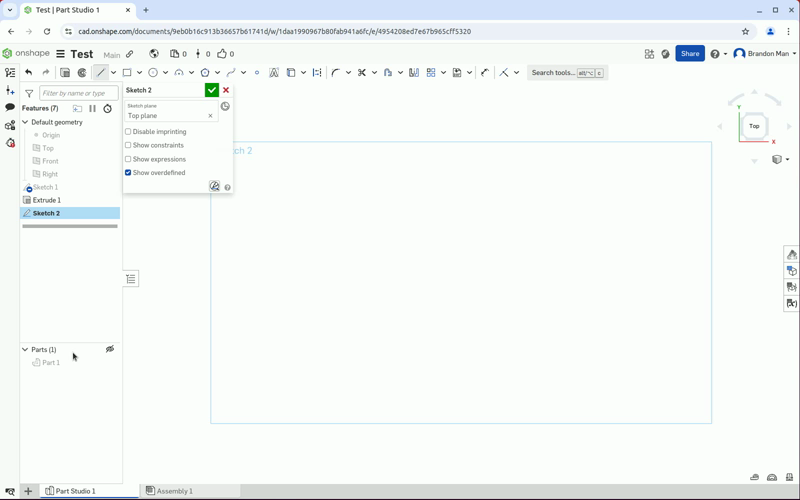
mouse_move(348, 395)
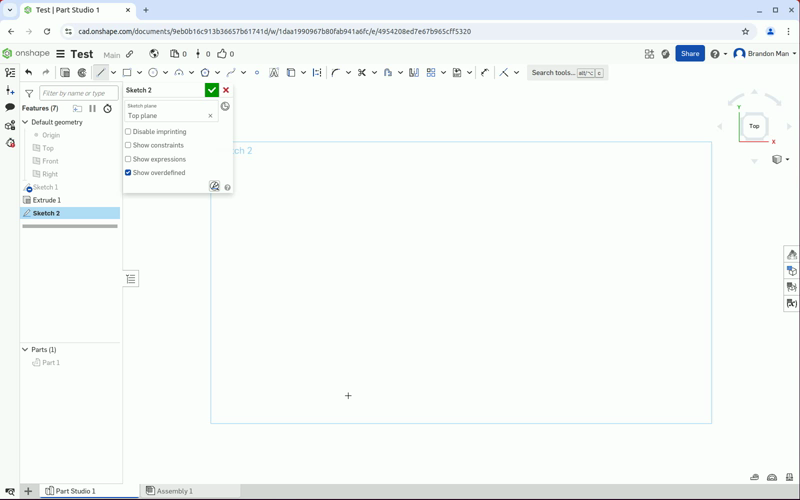
click(348, 395)
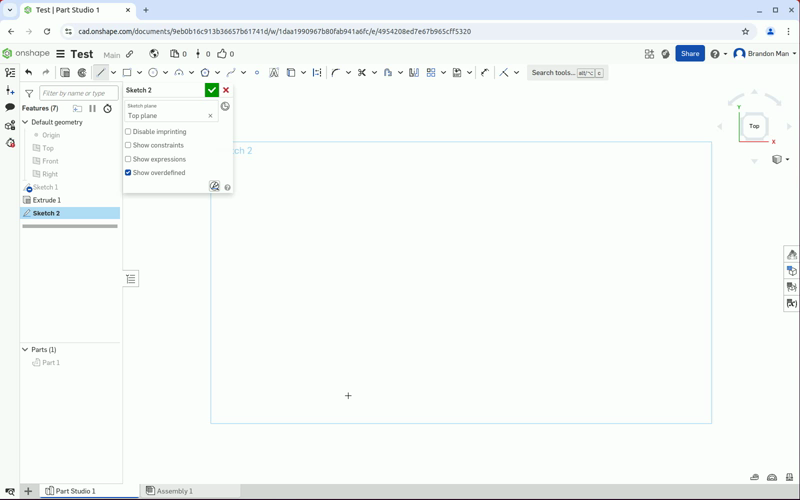
key_up(shift)
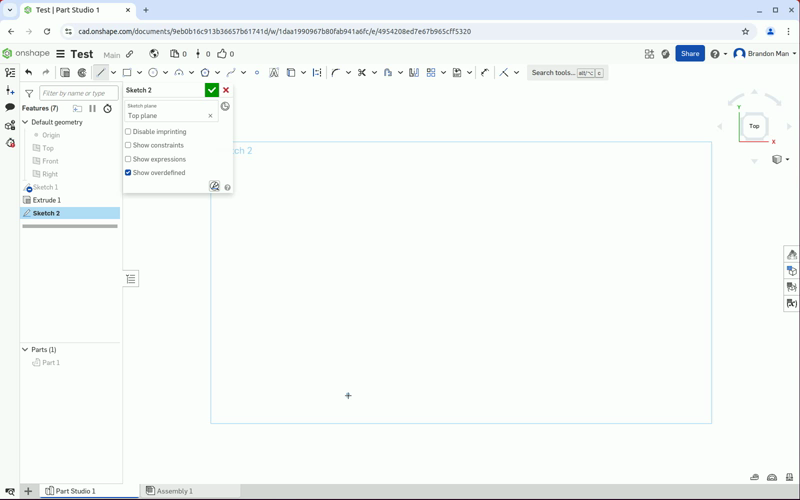
key_down(shift)
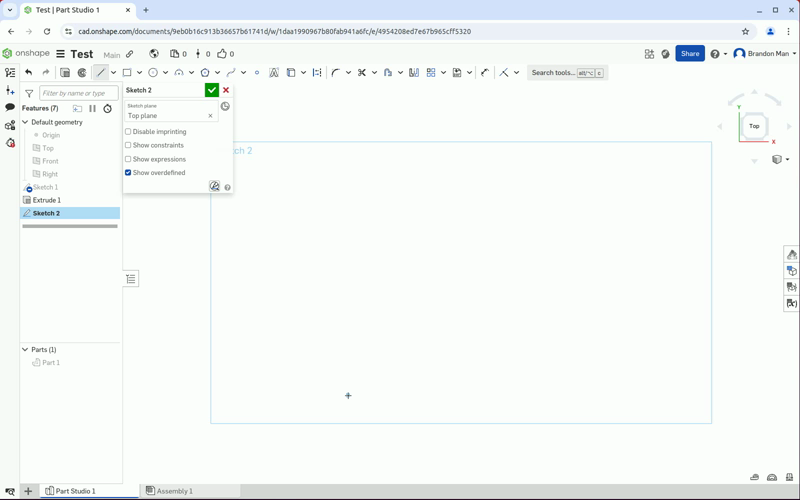
mouse_move(572, 395)
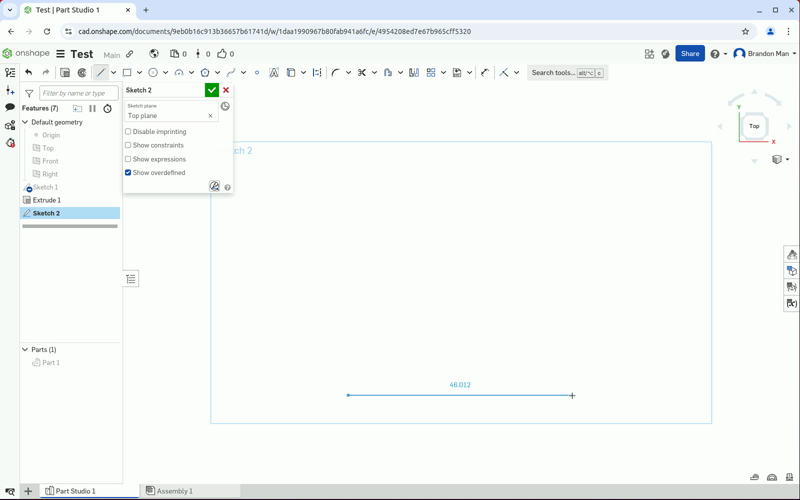
click(572, 395)
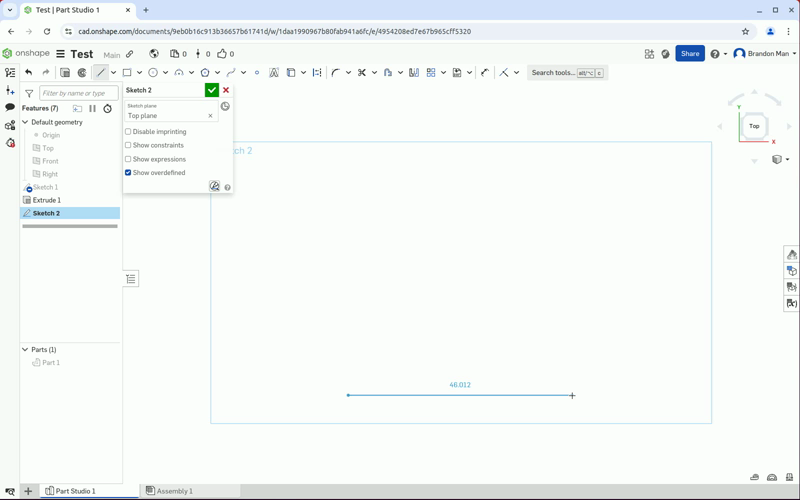
key_up(shift)
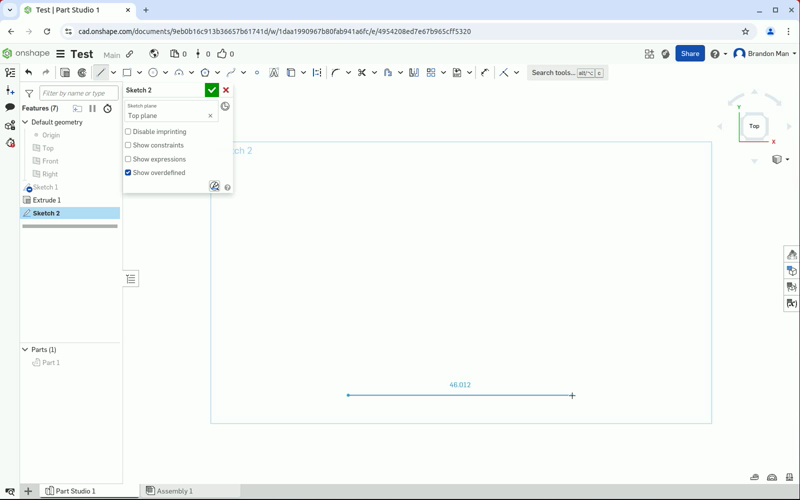
key_down(shift)
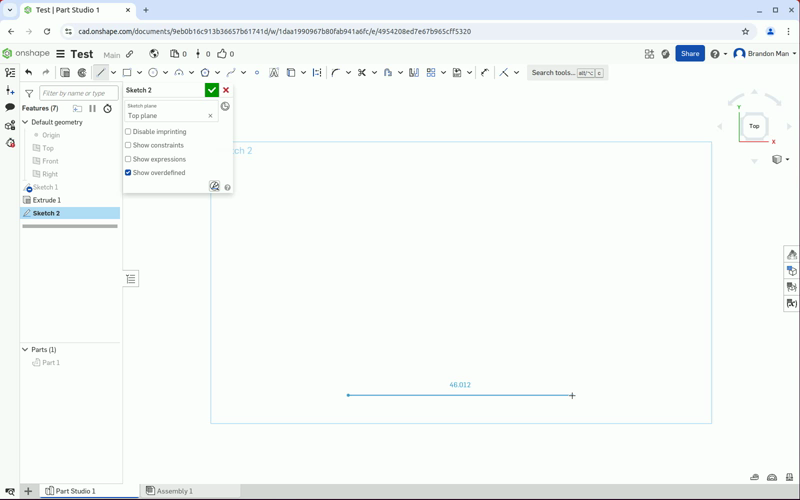
mouse_move(572, 171)
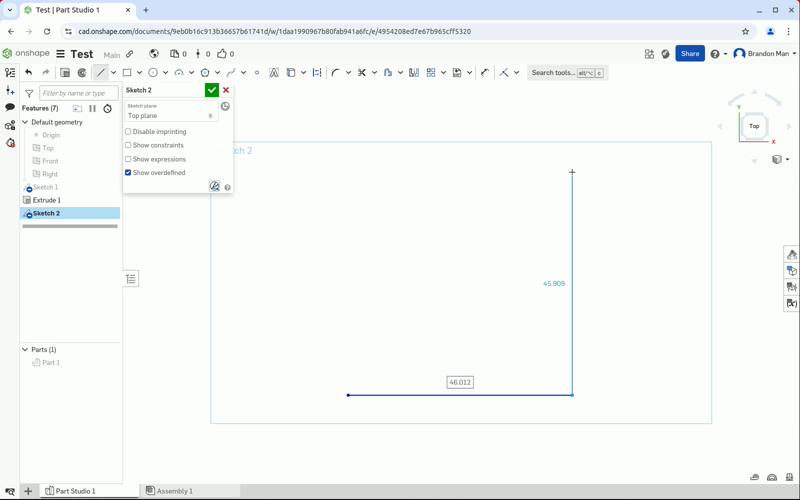
click(572, 171)
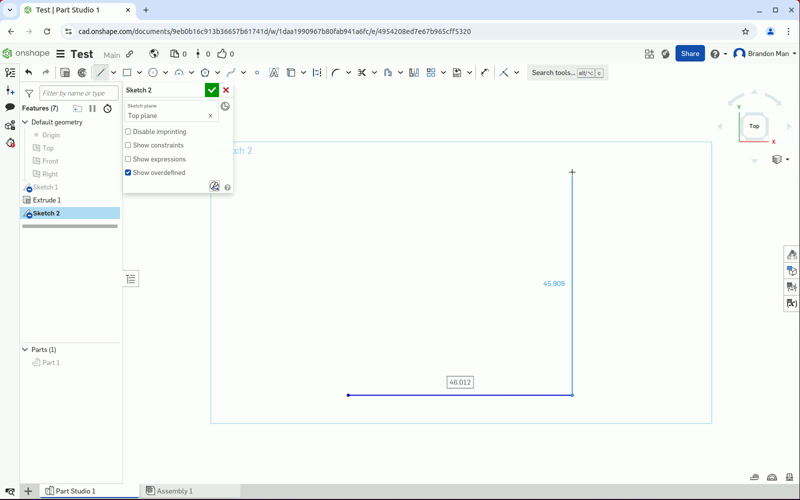
key_up(shift)
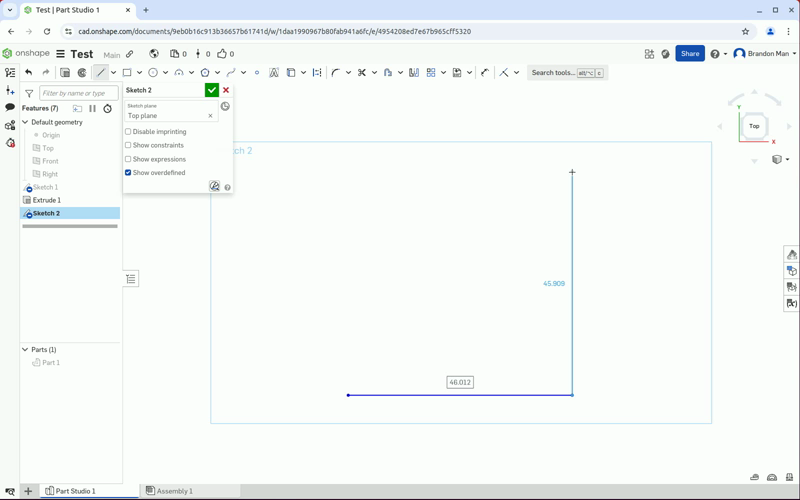
key_down(shift)
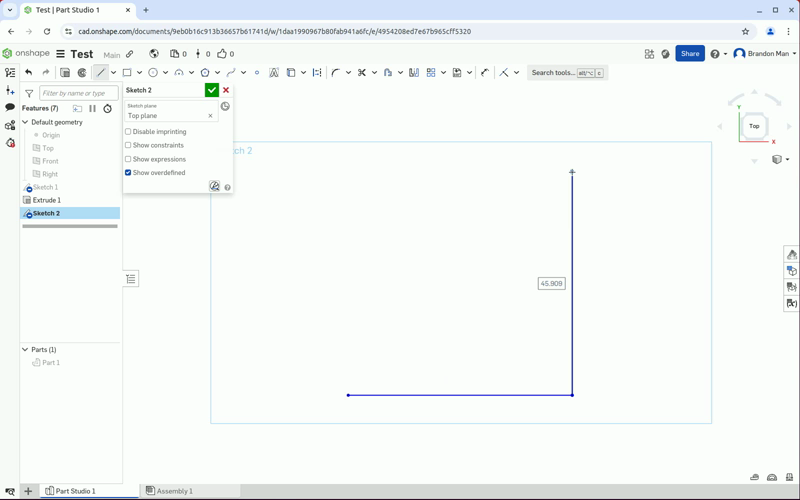
mouse_move(348, 171)
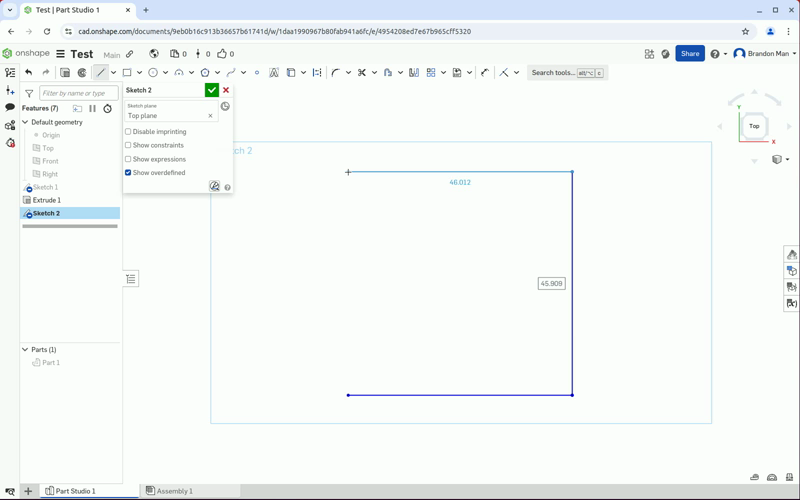
click(348, 171)
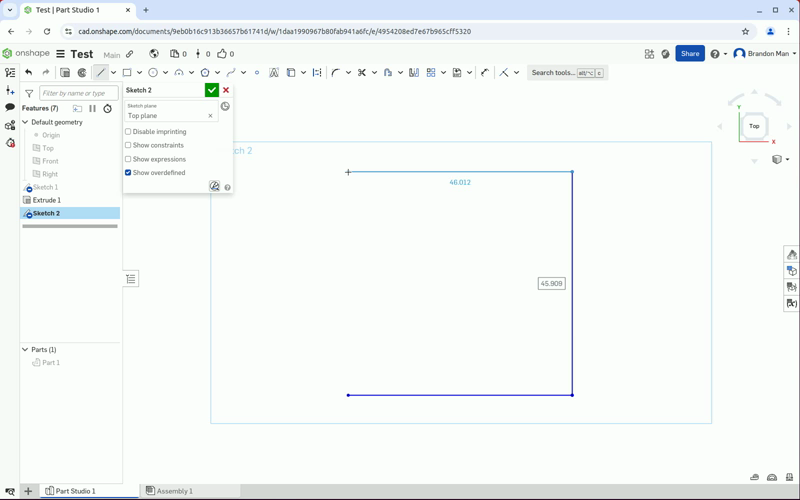
key_up(shift)
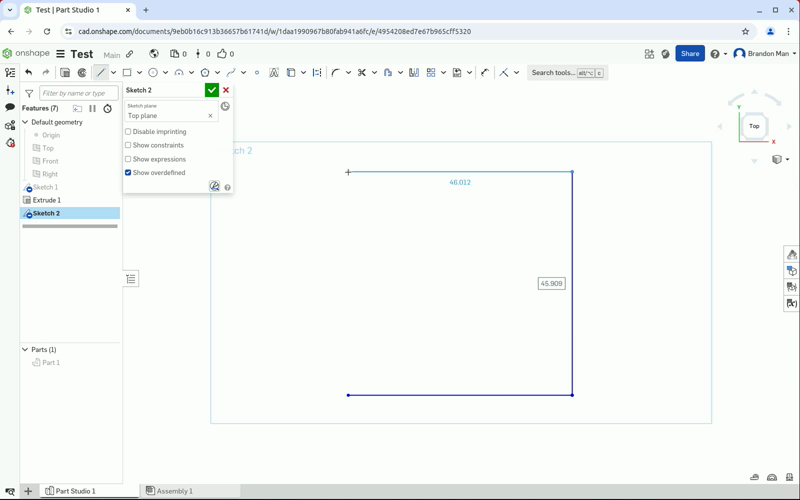
key_down(shift)
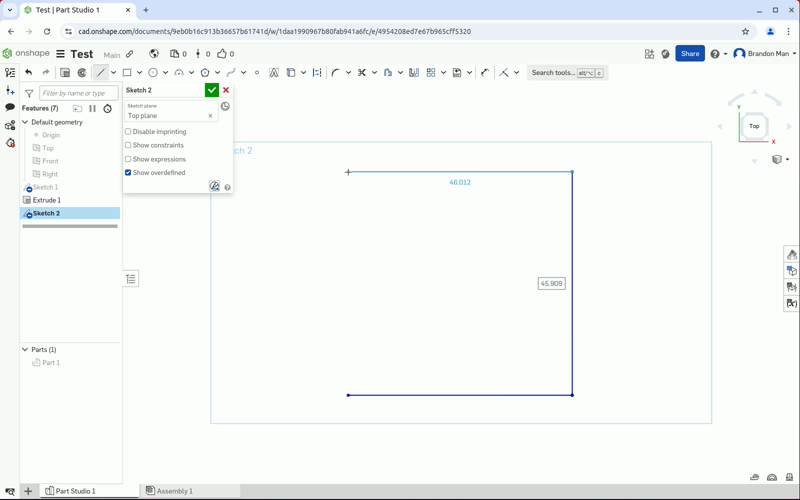
mouse_move(348, 395)
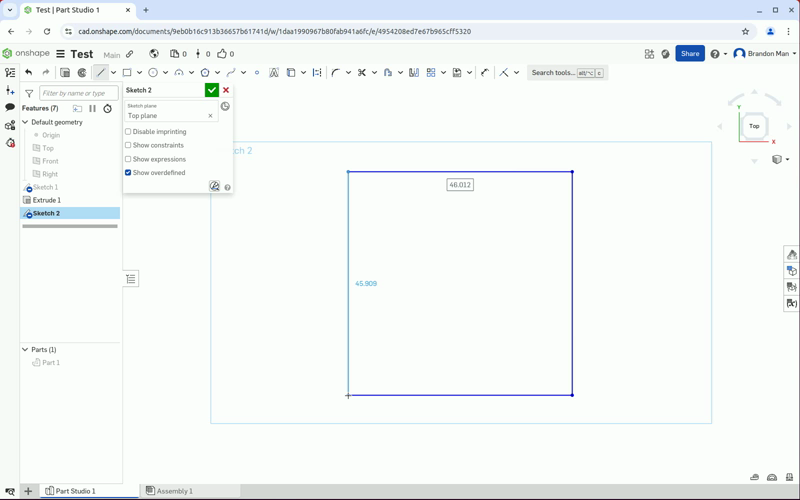
key_up(shift)
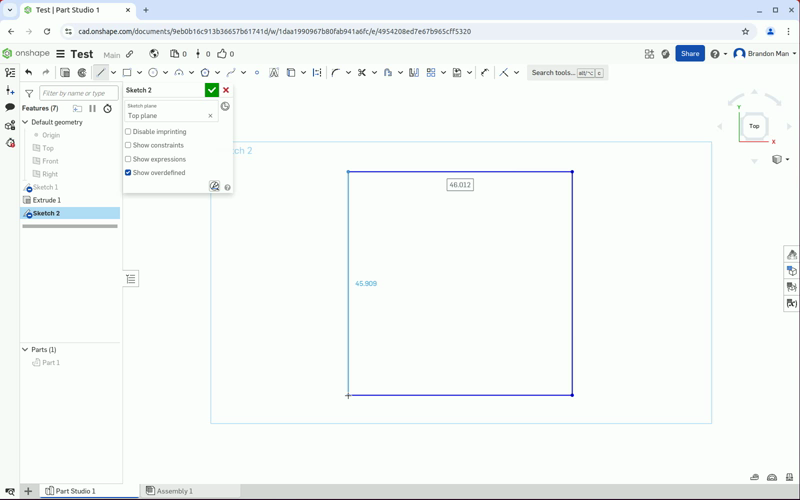
click(348, 395)
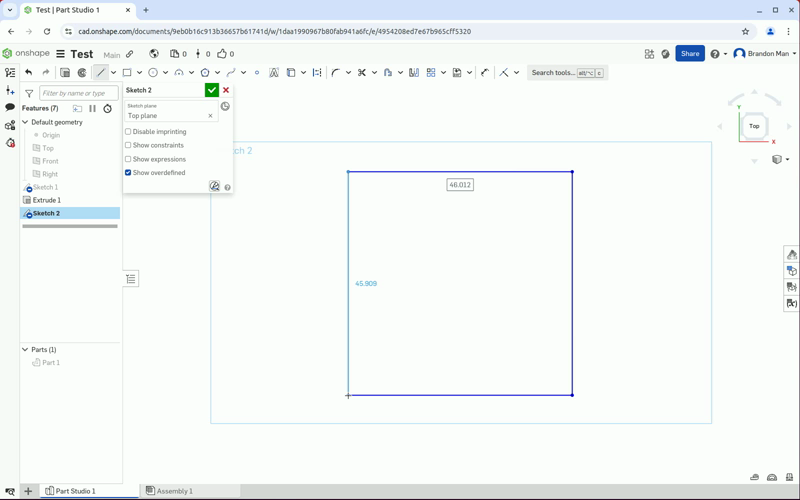
key(esc)
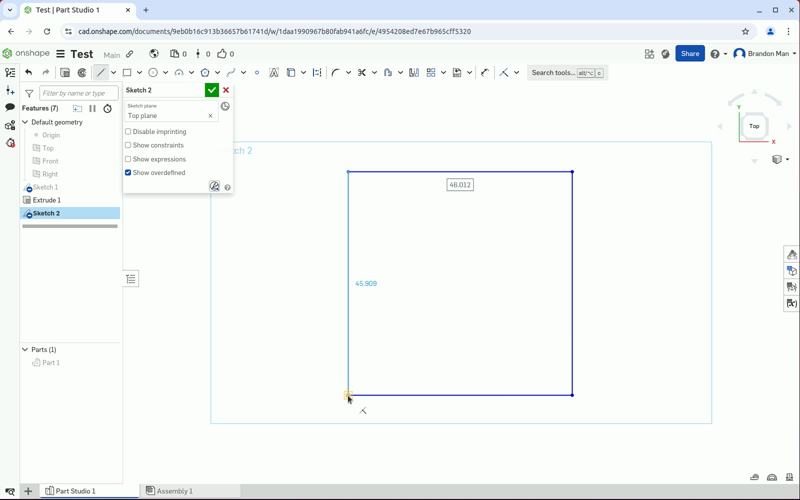
key(l)
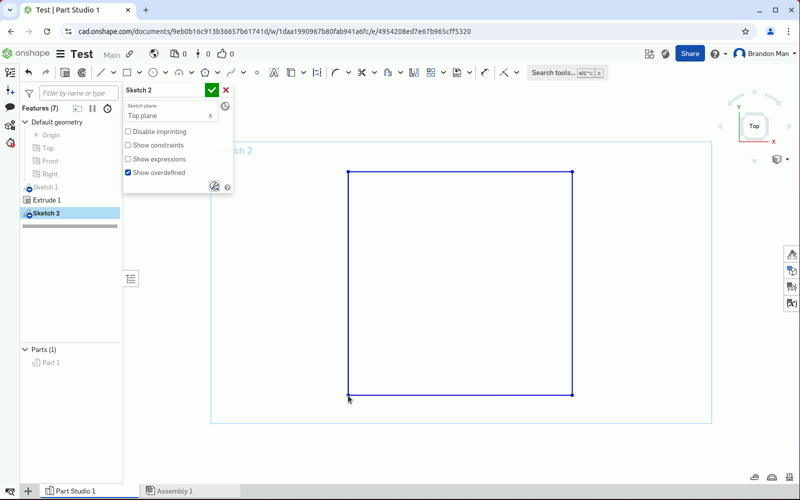
key_down(shift)
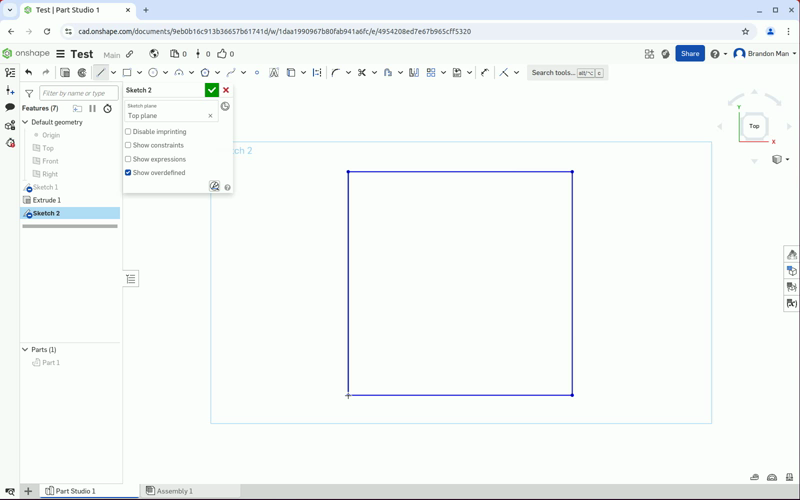
mouse_move(447, 296)
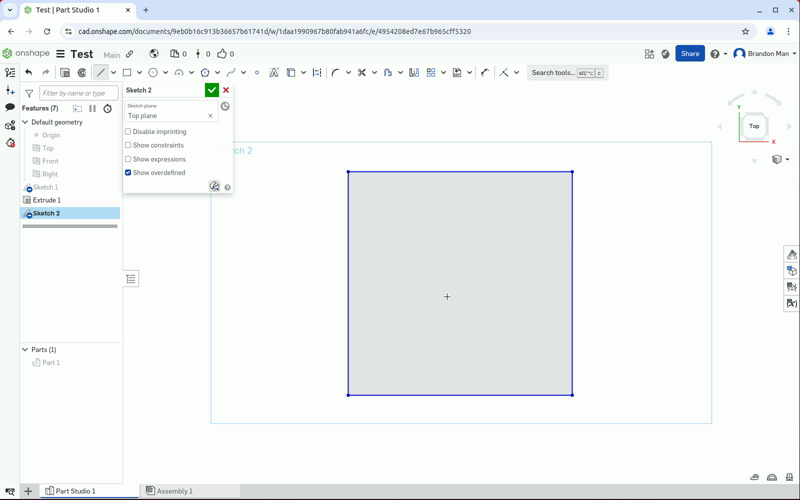
click(447, 296)
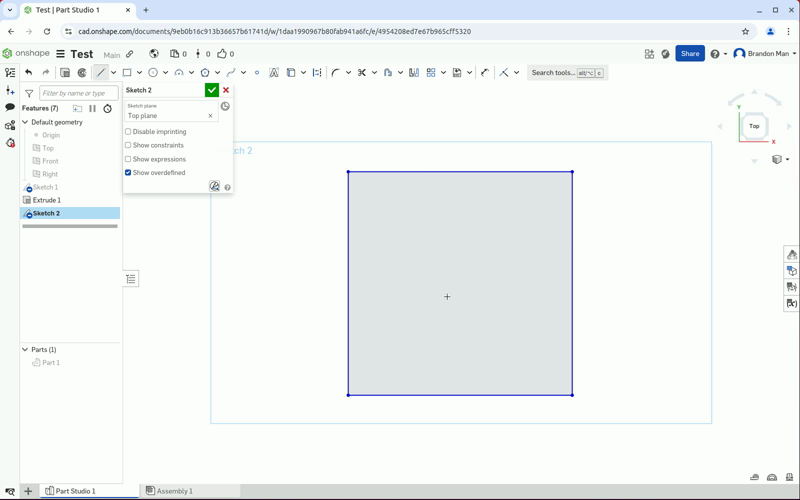
key_up(shift)
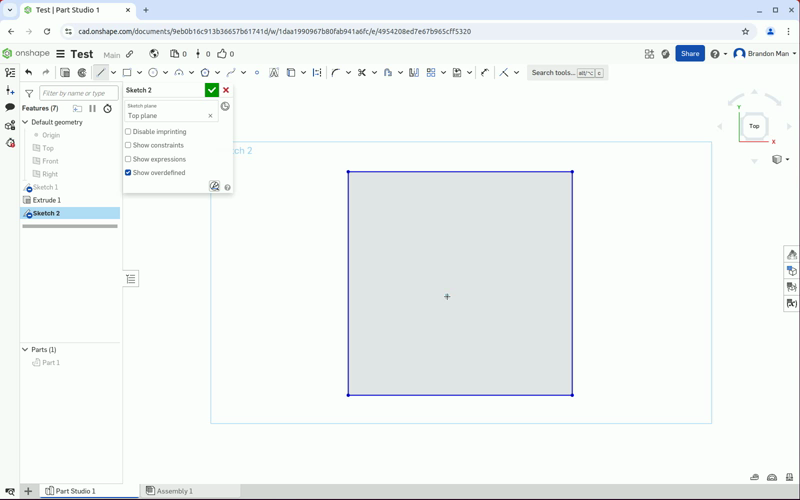
key_down(shift)
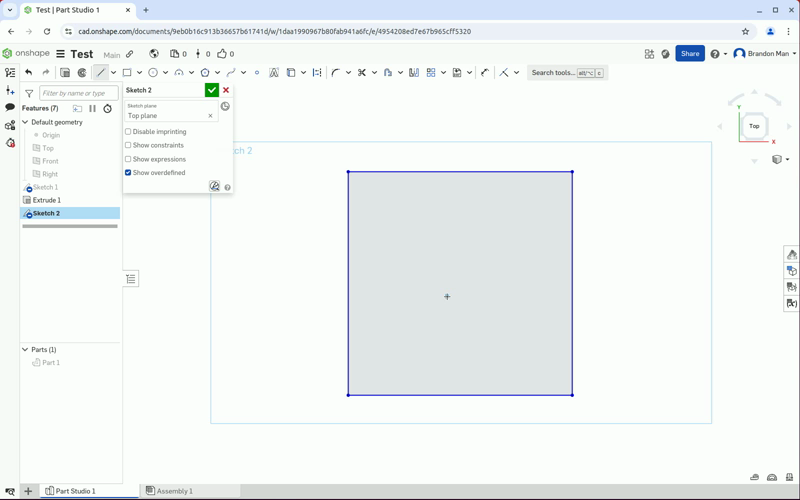
mouse_move(477, 296)
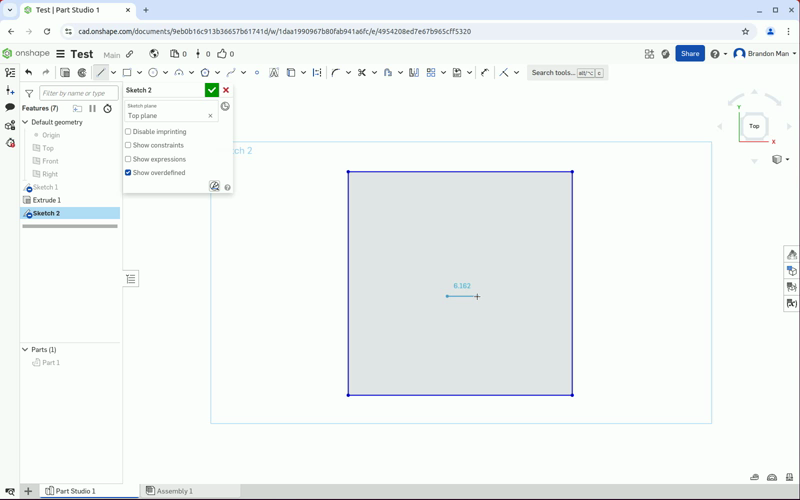
mouse_move(473, 296)
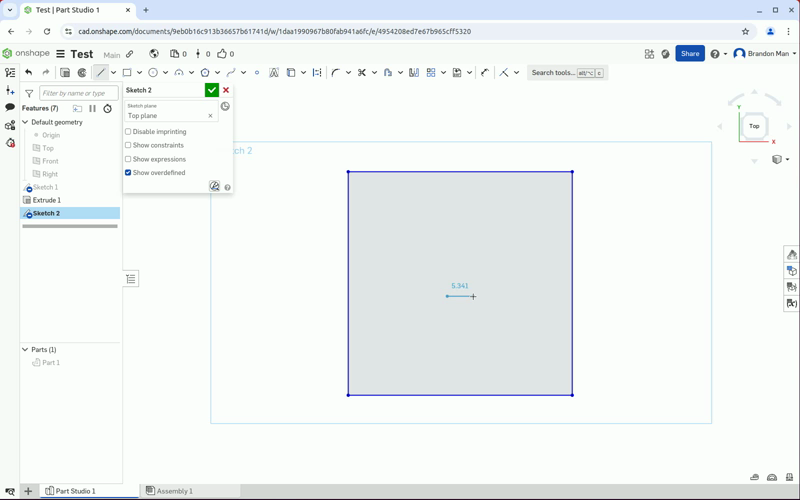
click(473, 296)
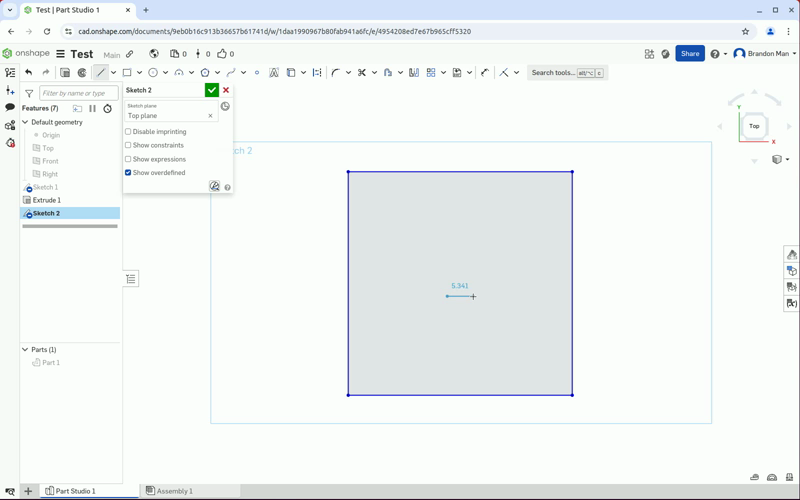
key_up(shift)
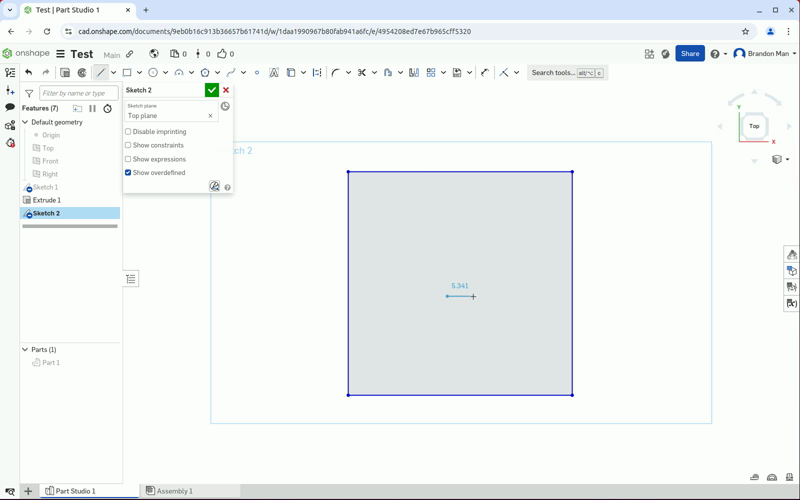
key_down(shift)
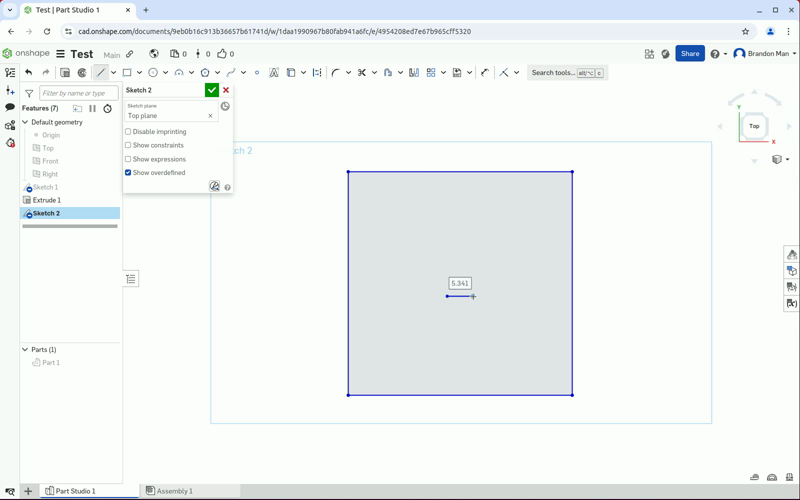
mouse_move(503, 296)
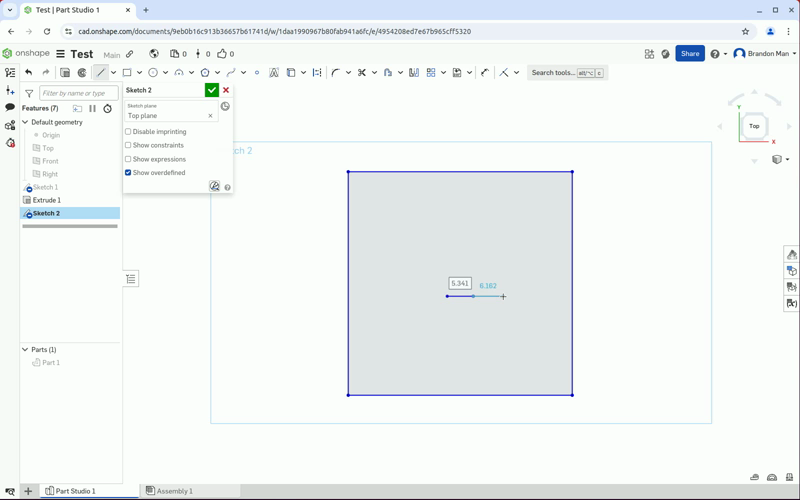
mouse_move(473, 270)
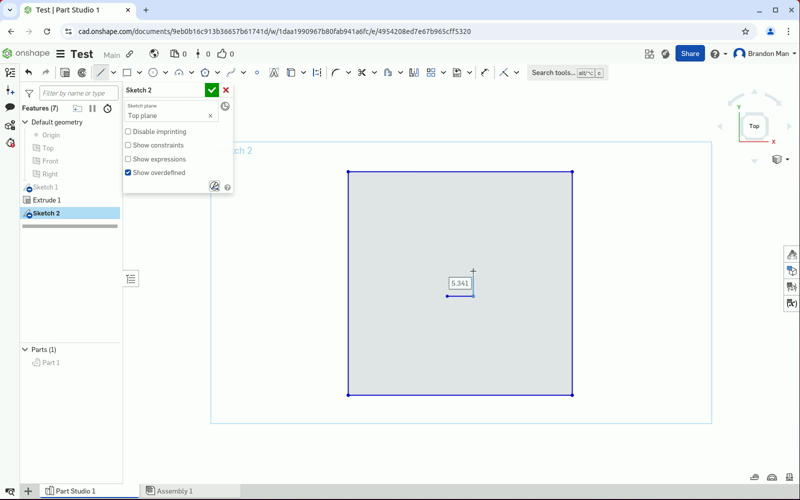
click(473, 270)
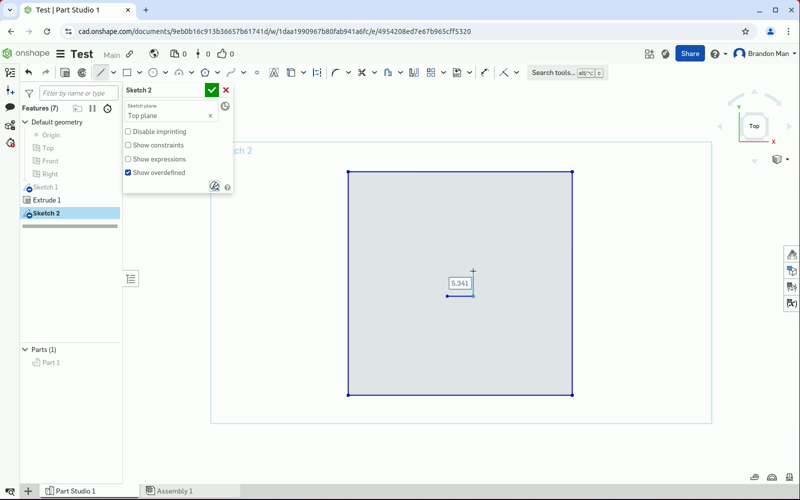
key_up(shift)
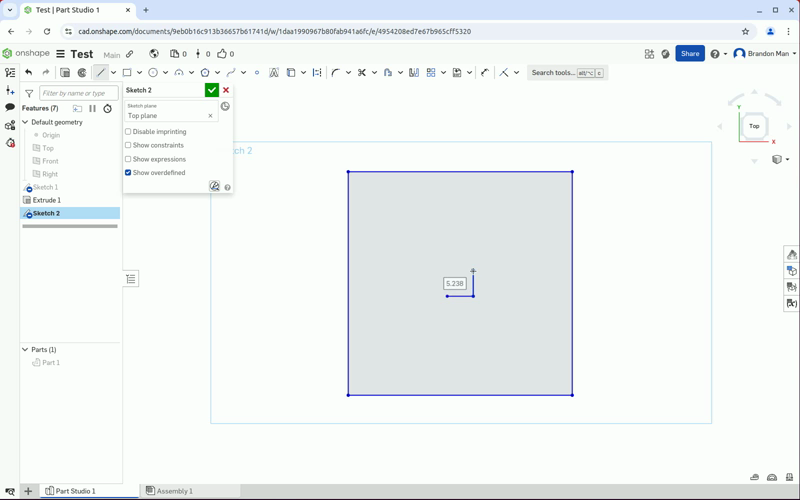
key_down(shift)
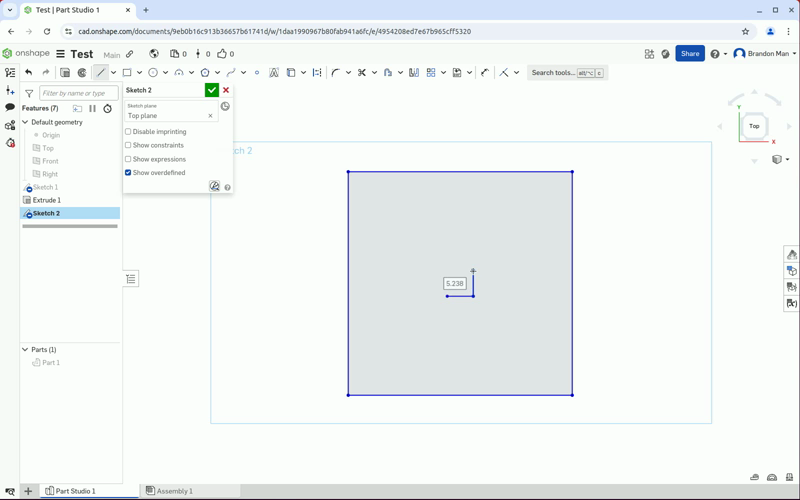
mouse_move(503, 270)
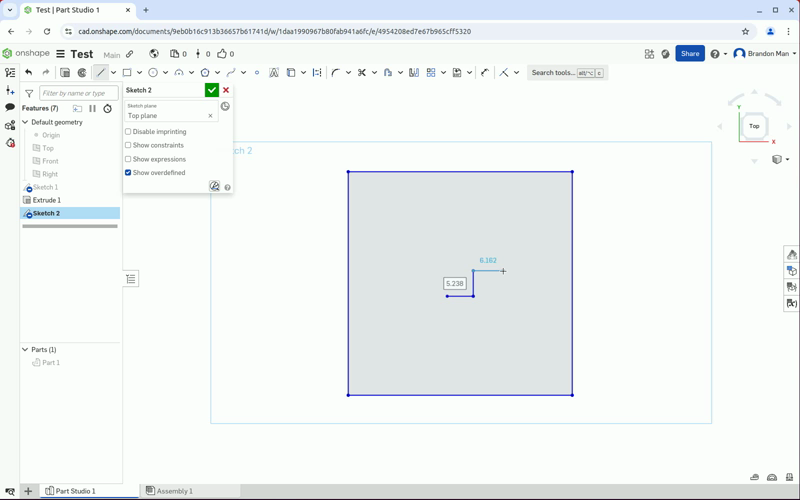
mouse_move(447, 270)
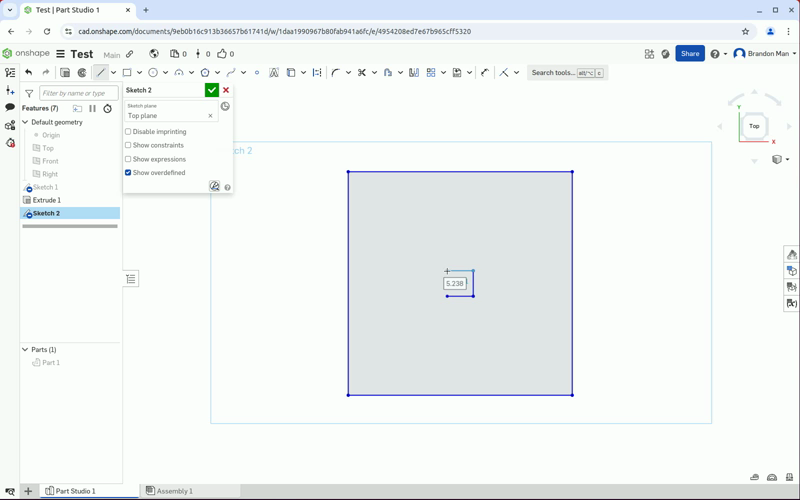
click(447, 270)
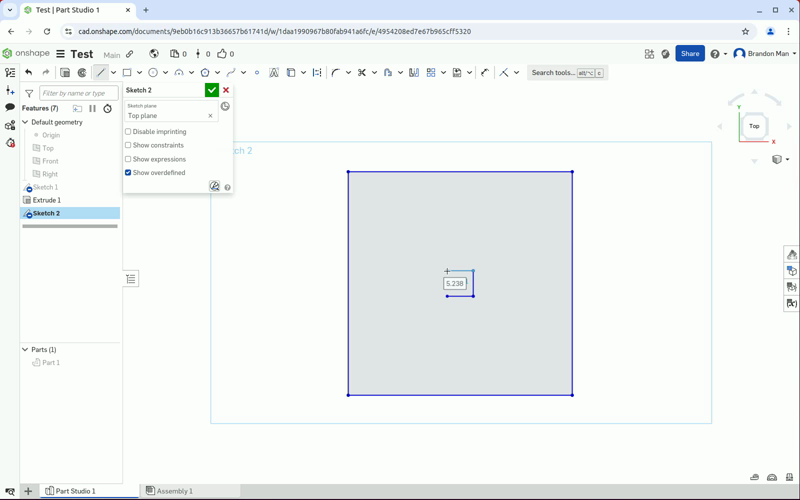
key_up(shift)
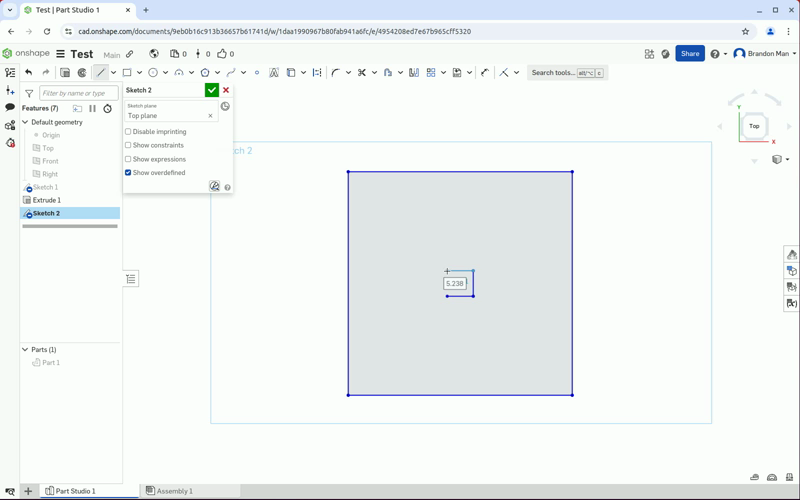
mouse_move(477, 270)
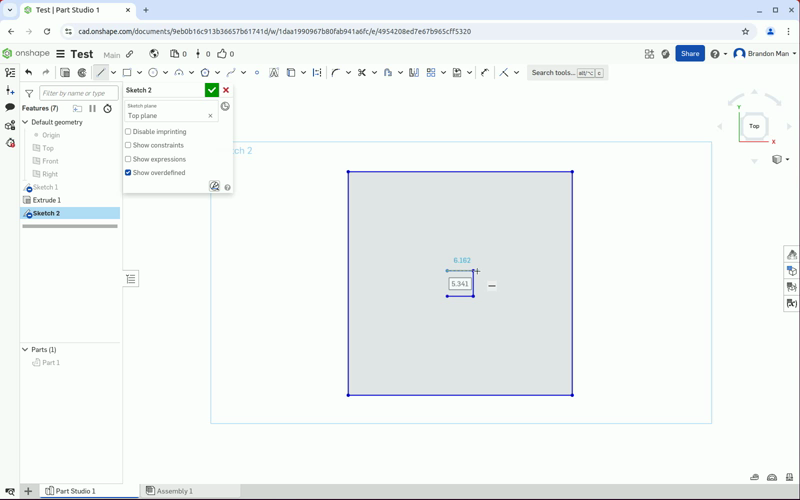
key_down(shift)
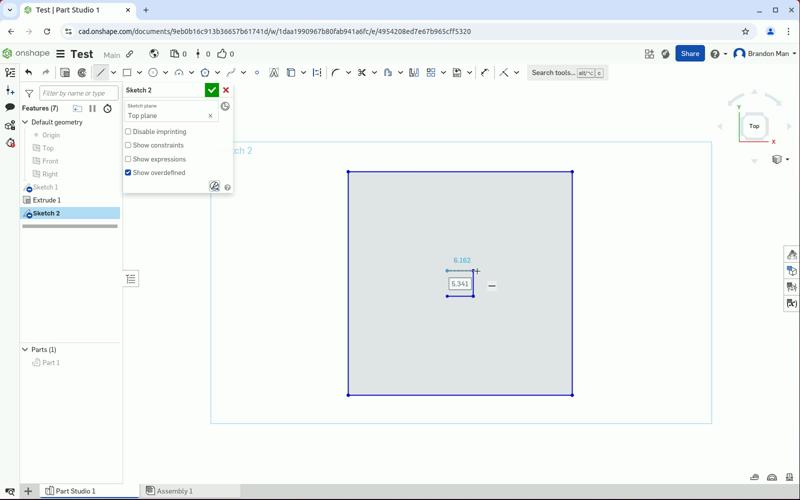
mouse_move(447, 296)
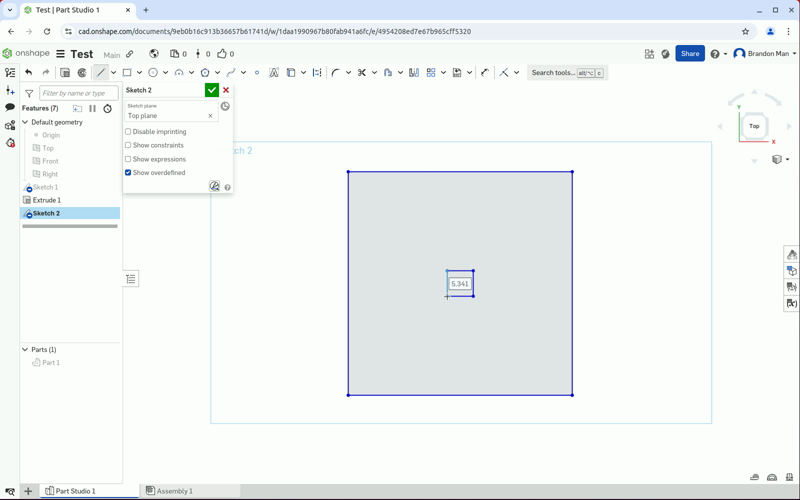
key_up(shift)
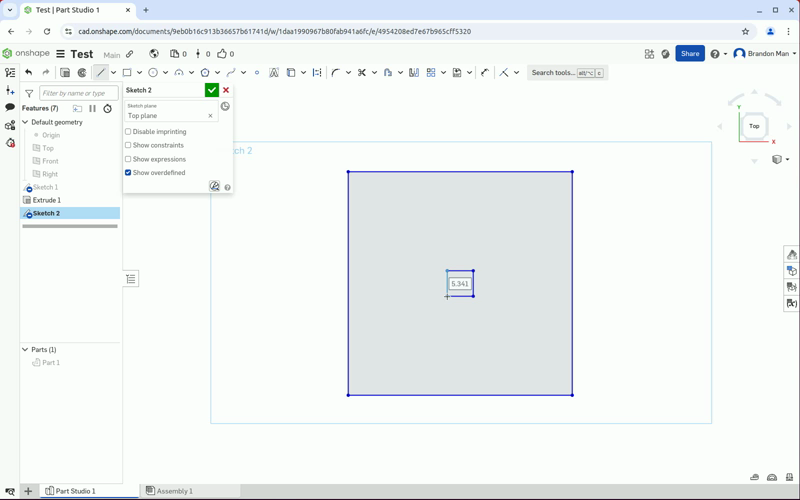
click(447, 296)
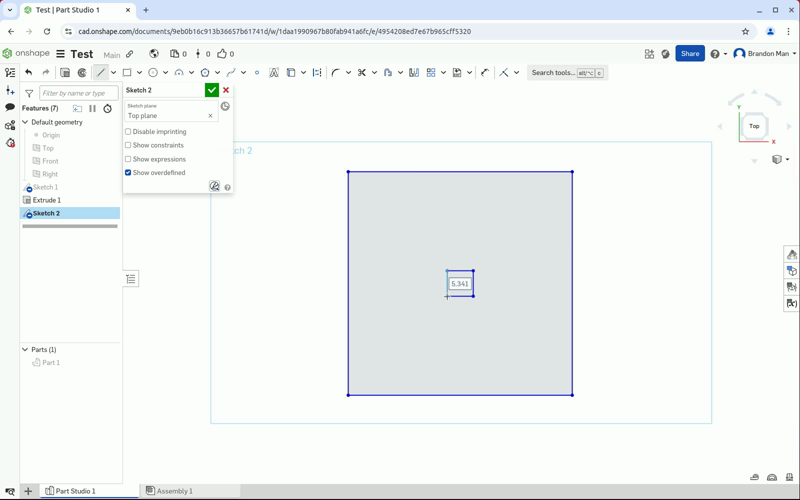
key(esc)
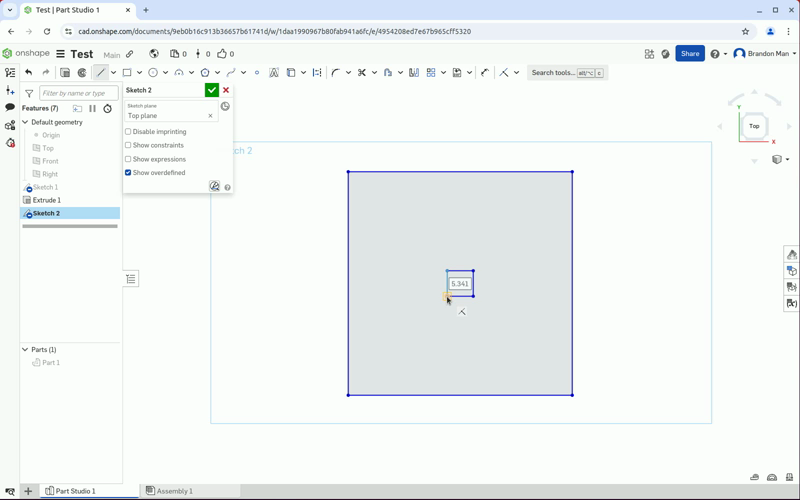
mouse_move(392, 260)
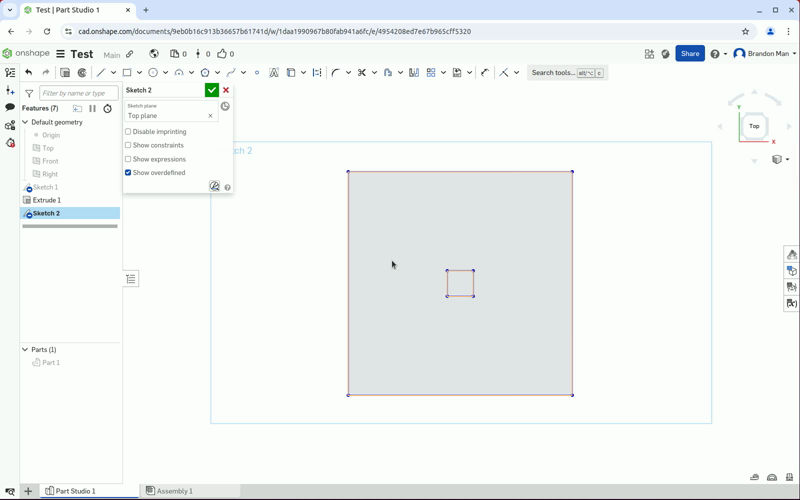
click(392, 260)
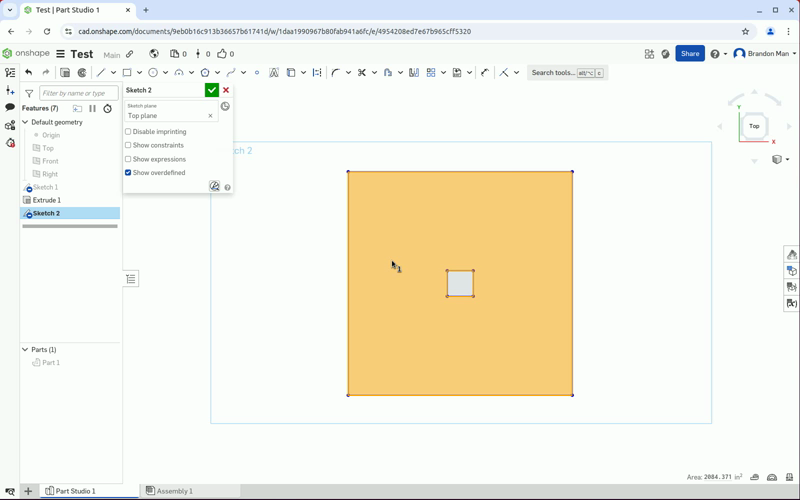
mouse_move(73, 352)
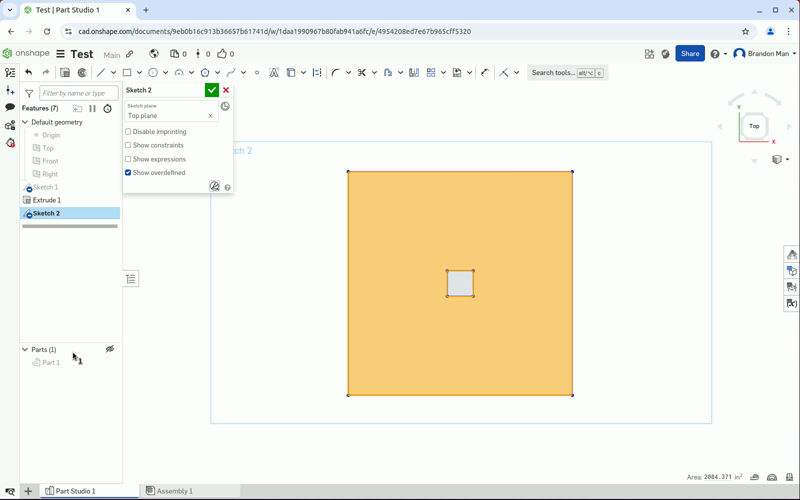
key(shift+y)
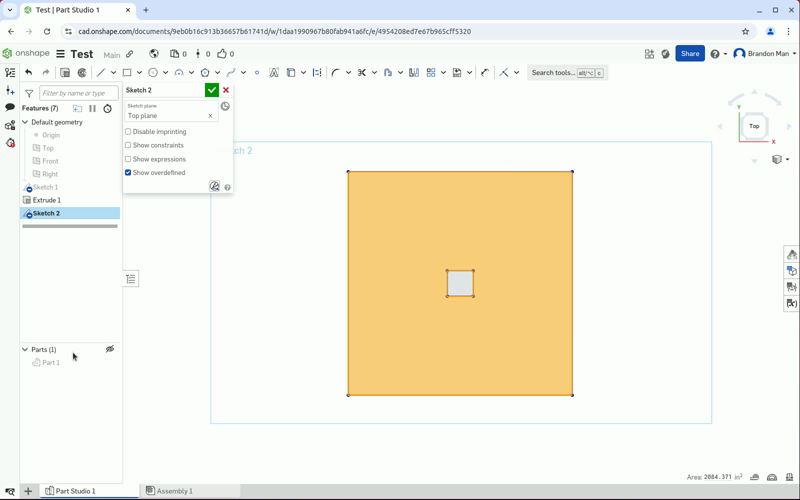
key(shift+e)
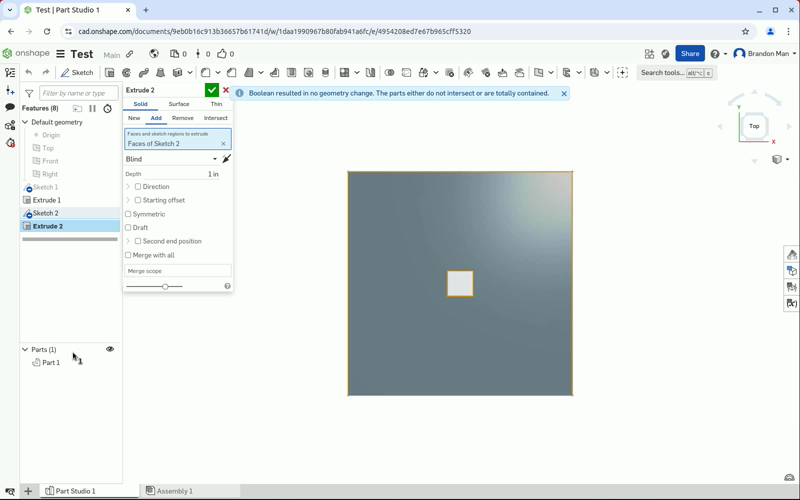
mouse_move(143, 106)
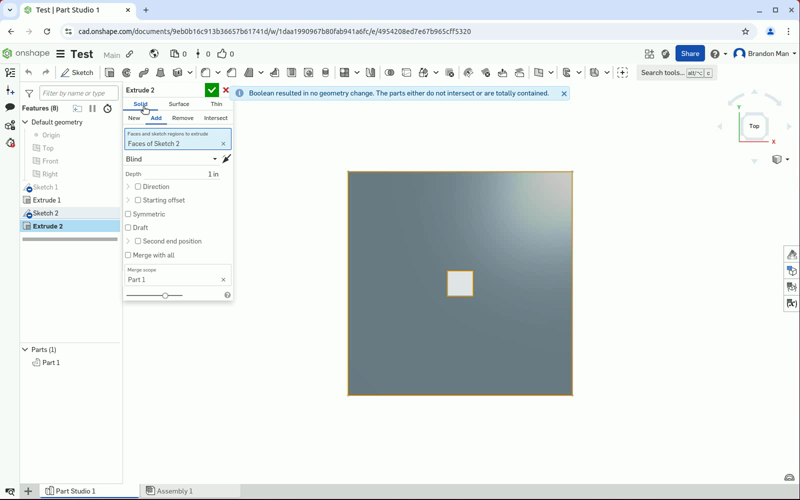
click(143, 106)
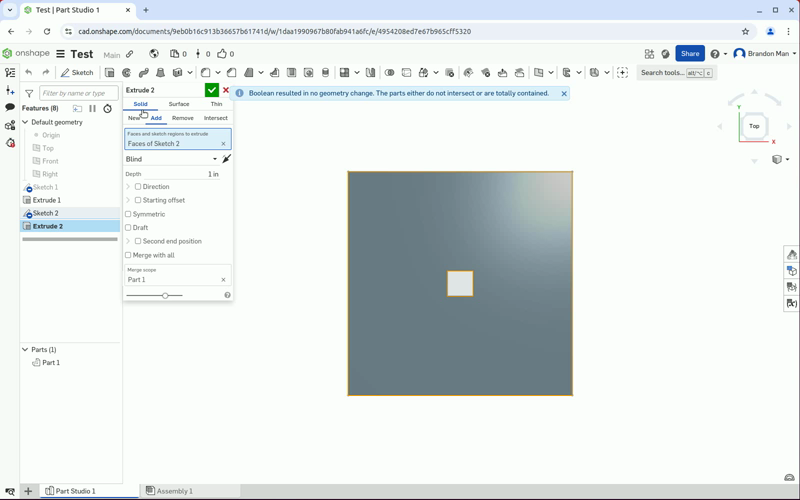
mouse_move(137, 120)
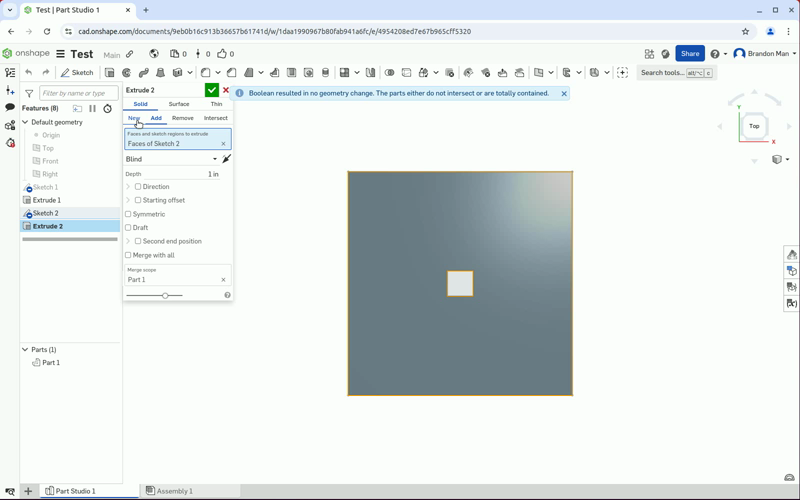
click(137, 120)
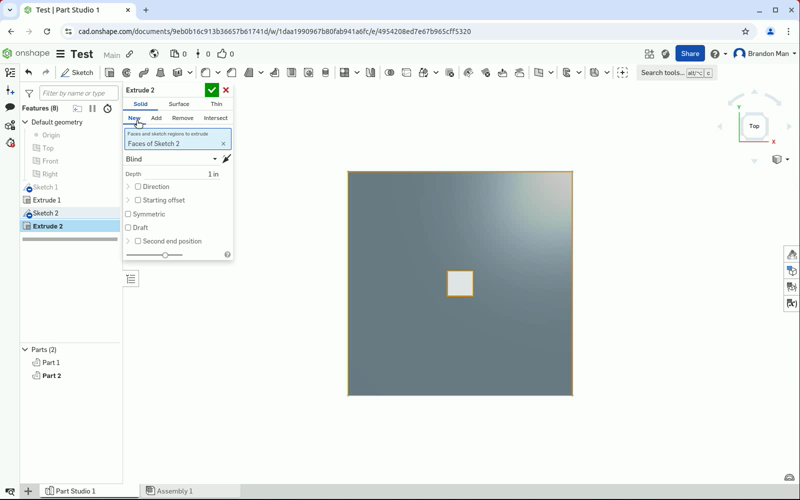
key(tab, 4)
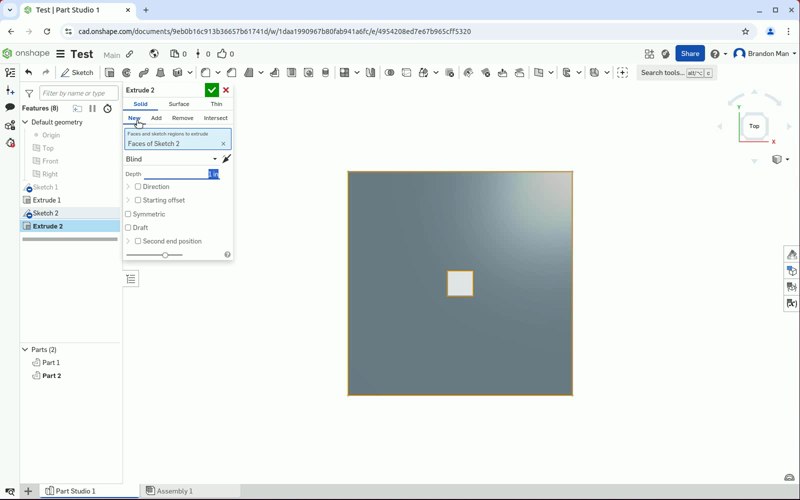
text(-23.108)
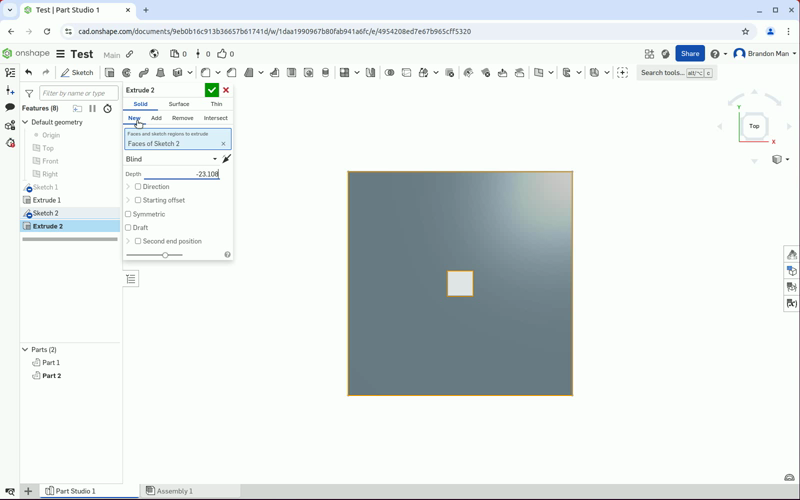
key(enter)
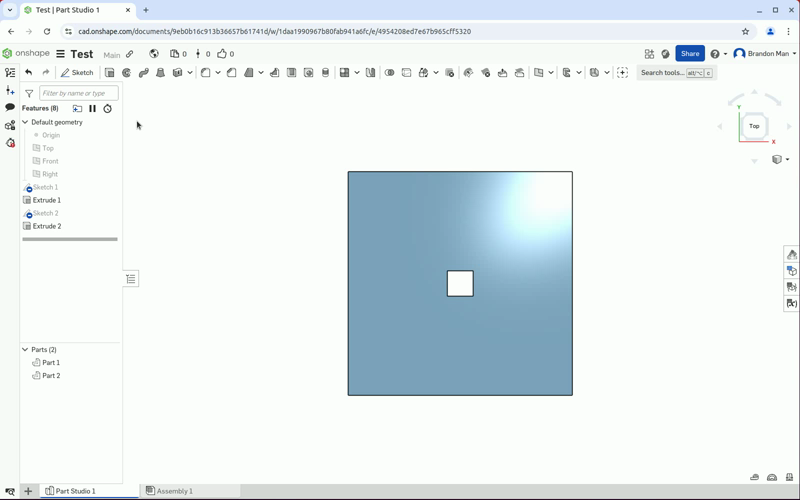
key(shift+h)
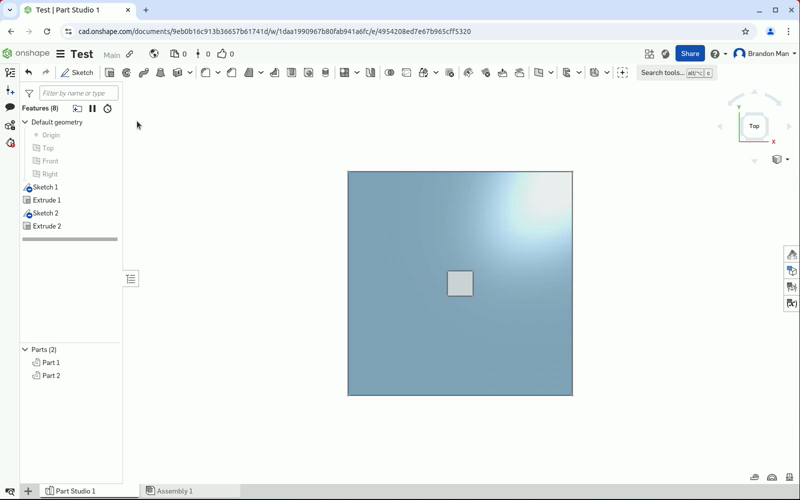
key(shift+h)
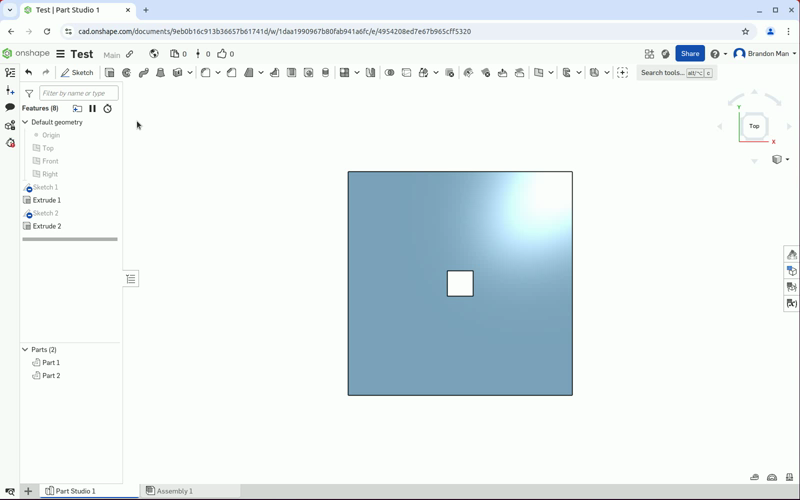
mouse_move(73, 189)
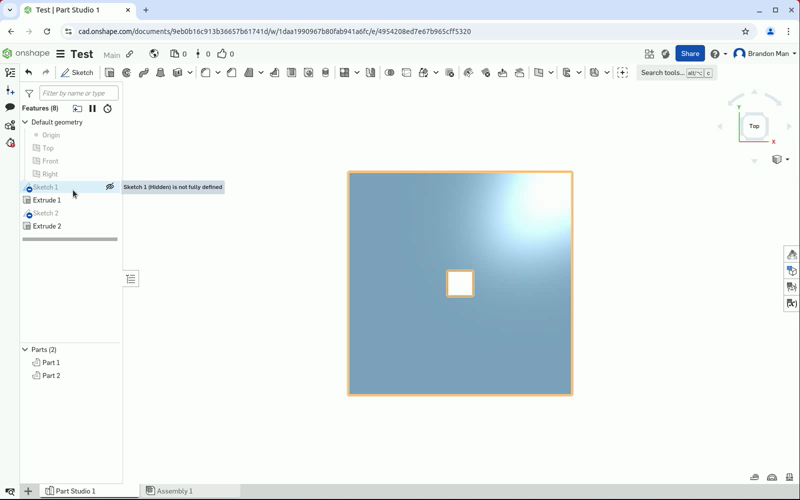
click(73, 189)
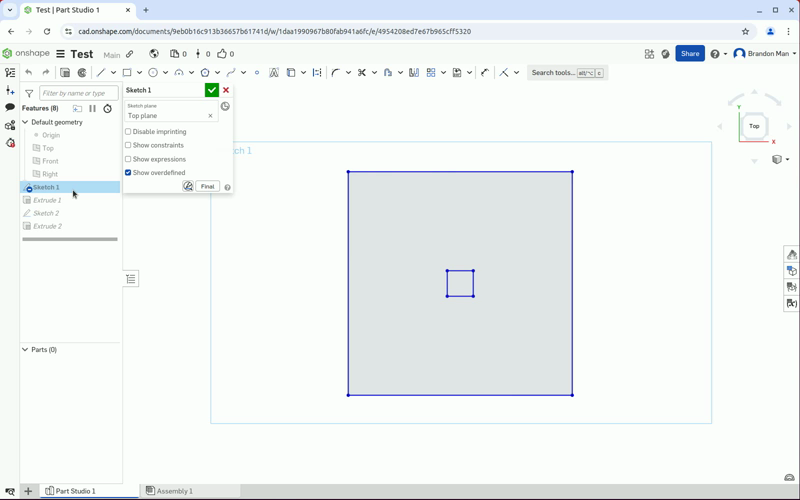
mouse_move(229, 92)
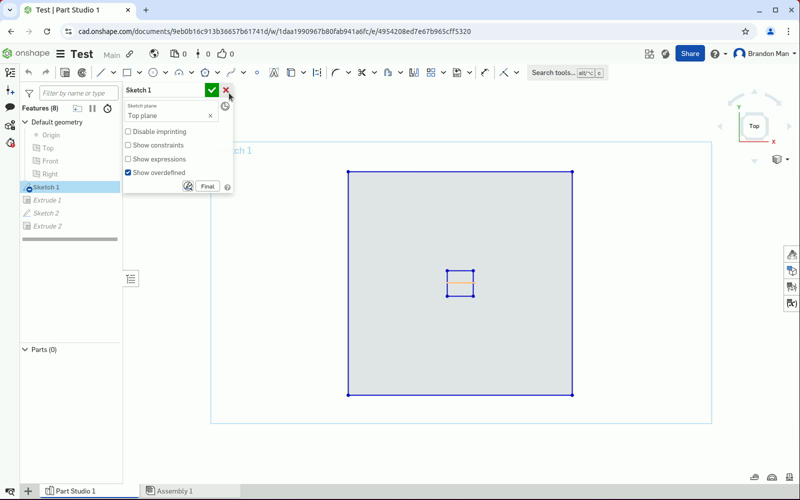
click(229, 92)
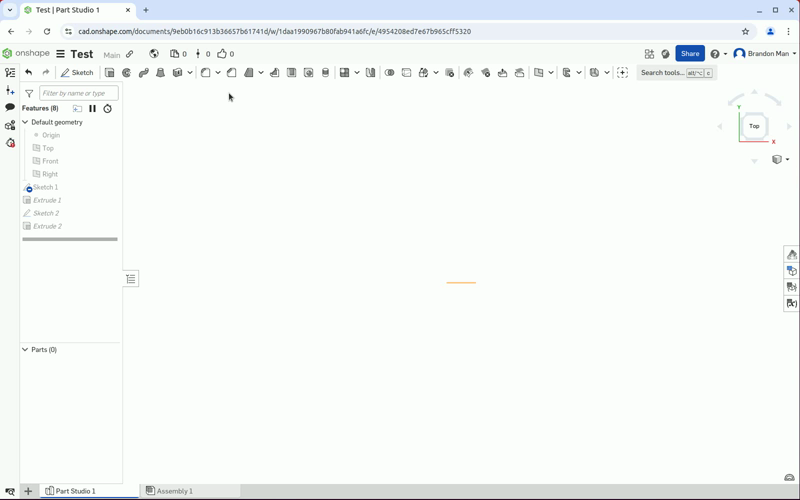
mouse_move(73, 352)
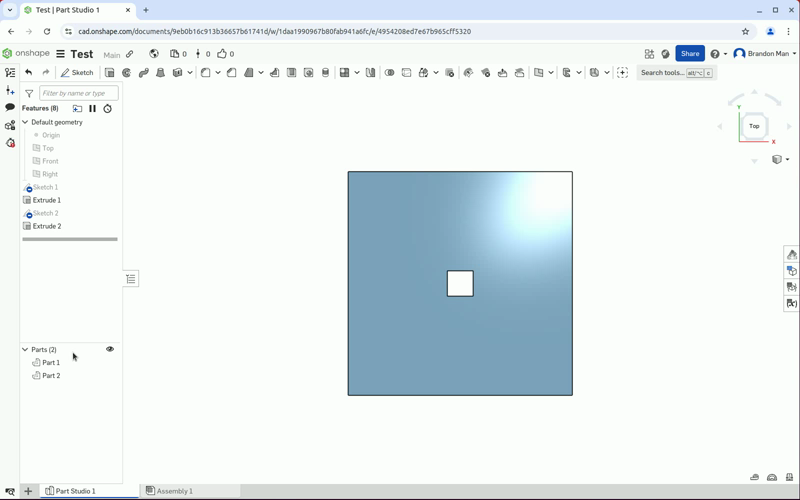
key(y)
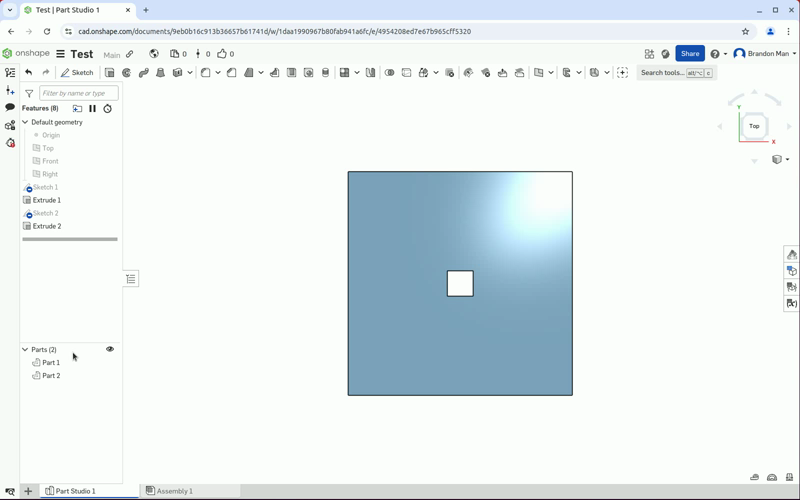
key(shift+p)
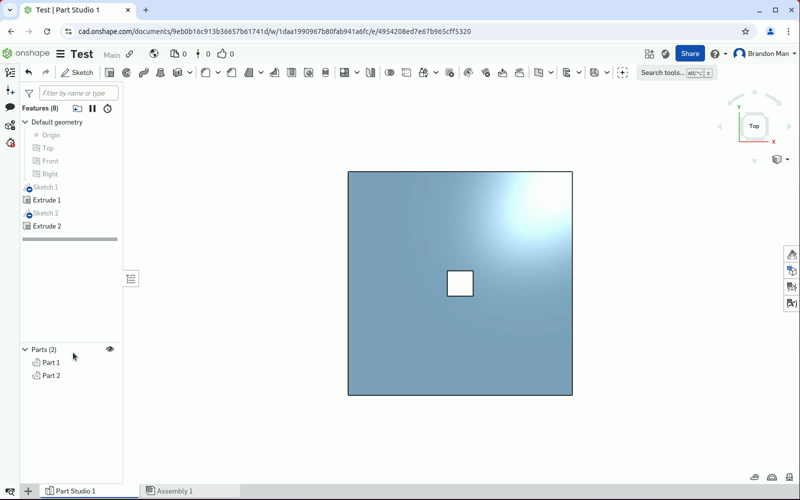
key(space)
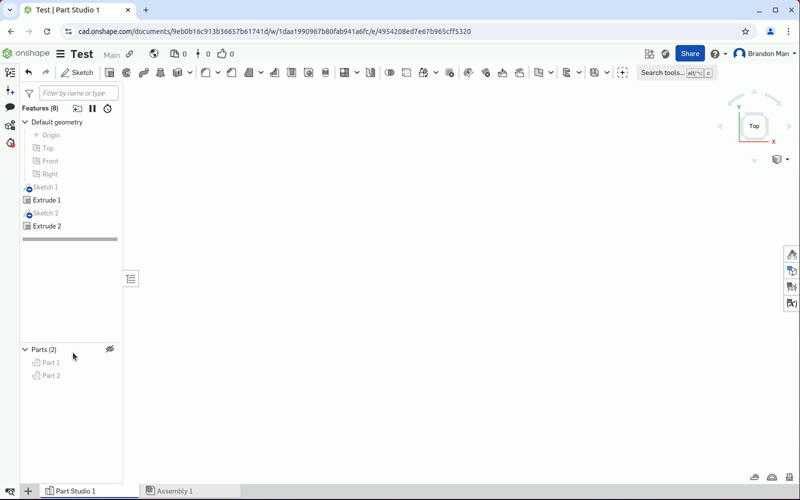
key_down(shift)
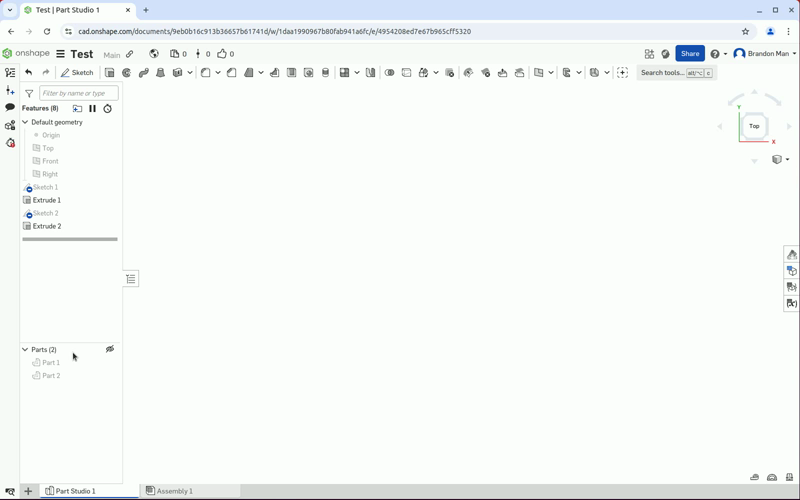
key(up)
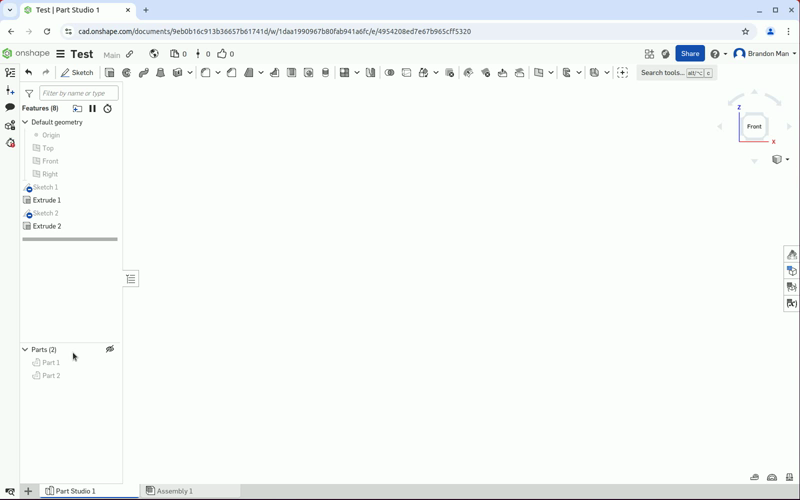
key_up(shift)
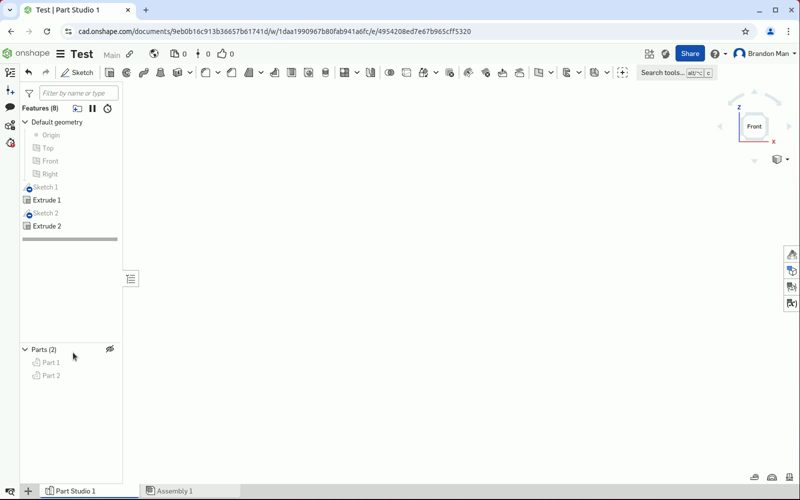
mouse_move(73, 352)
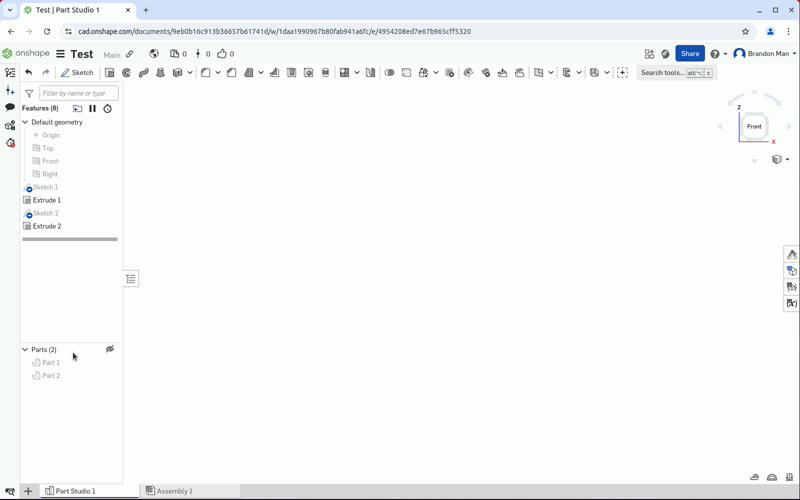
key(shift+y)
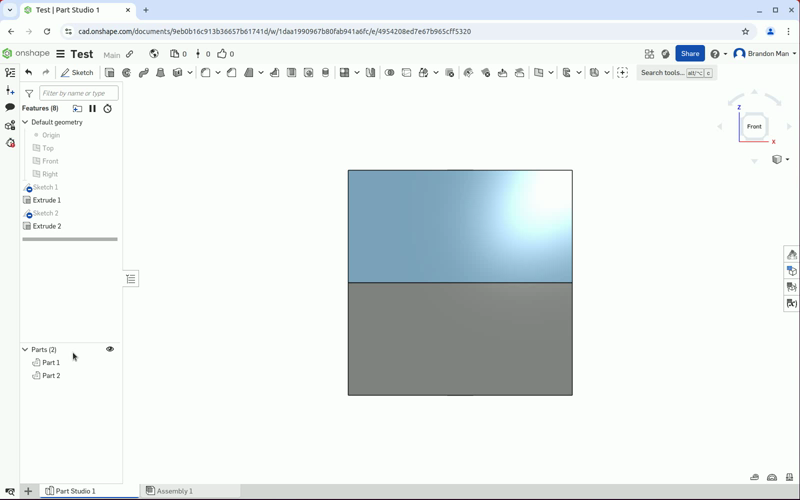
mouse_move(541, 75)
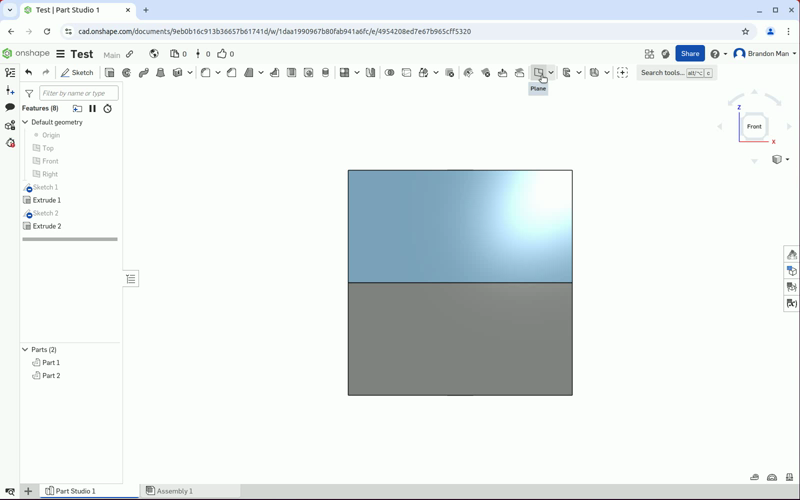
click(541, 75)
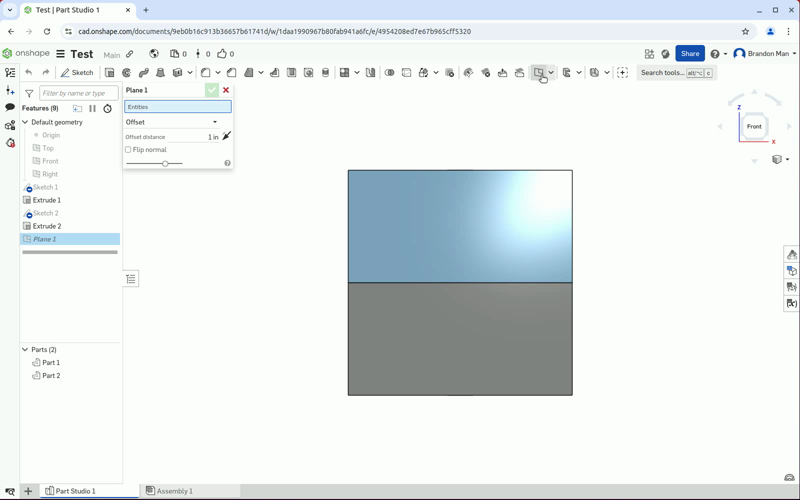
mouse_move(73, 163)
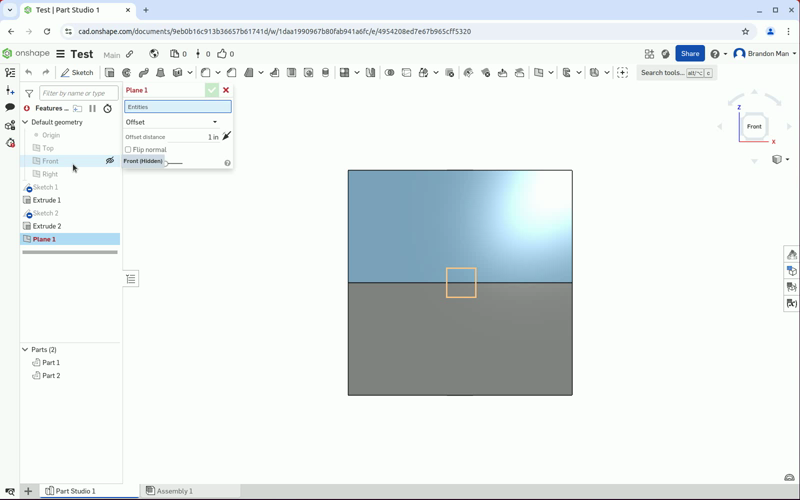
click(73, 163)
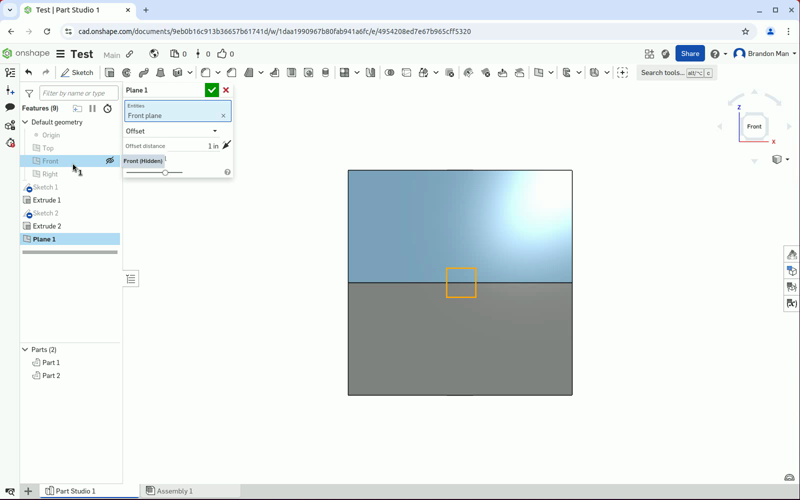
key(tab, 2)
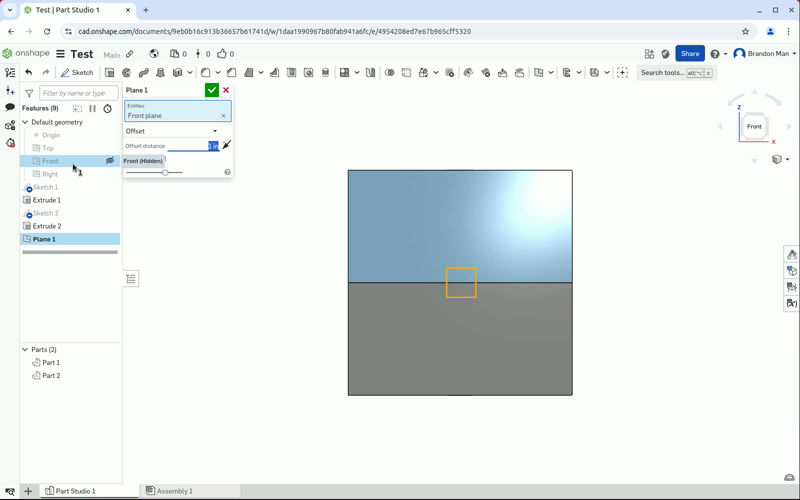
text(23.108)
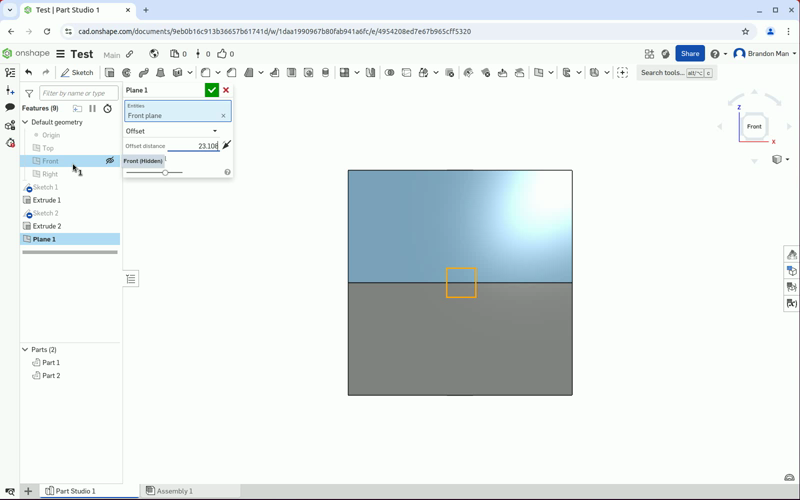
key(enter, 2)
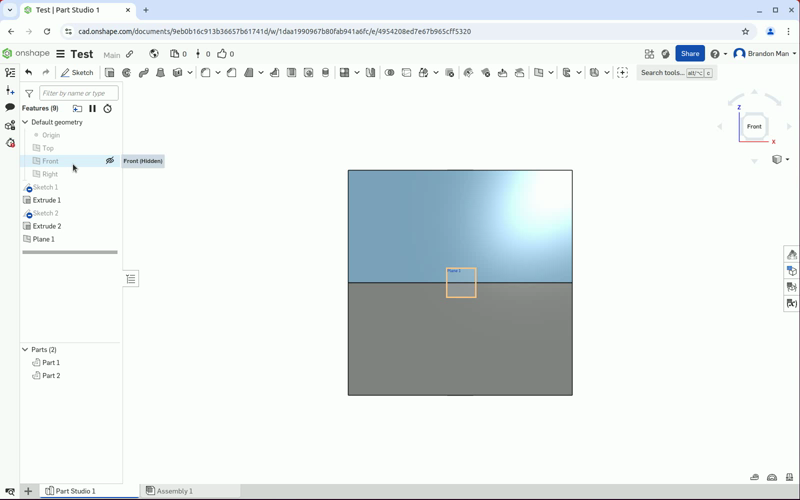
key(shift+s)
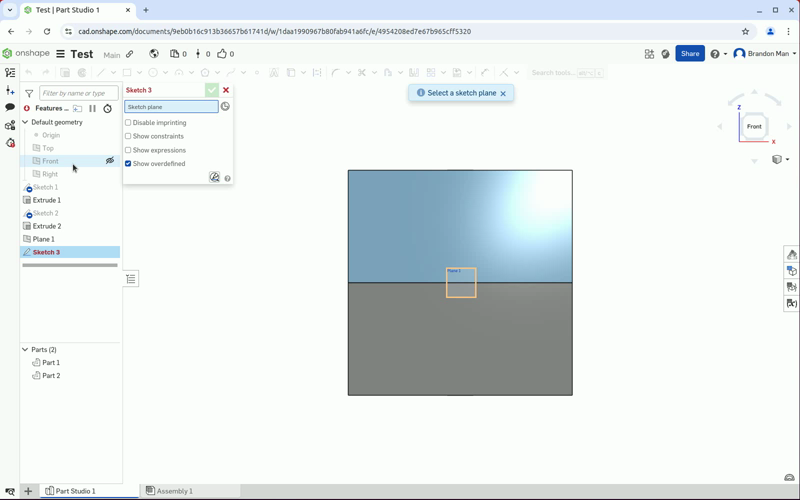
mouse_move(73, 241)
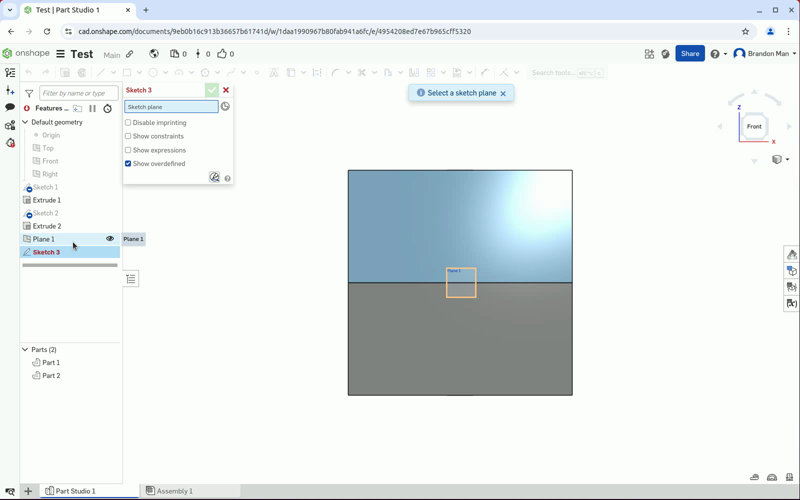
click(73, 241)
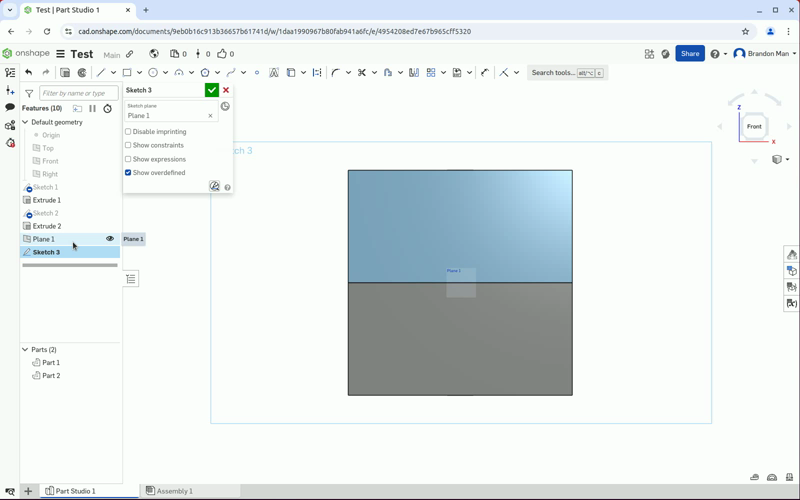
mouse_move(73, 352)
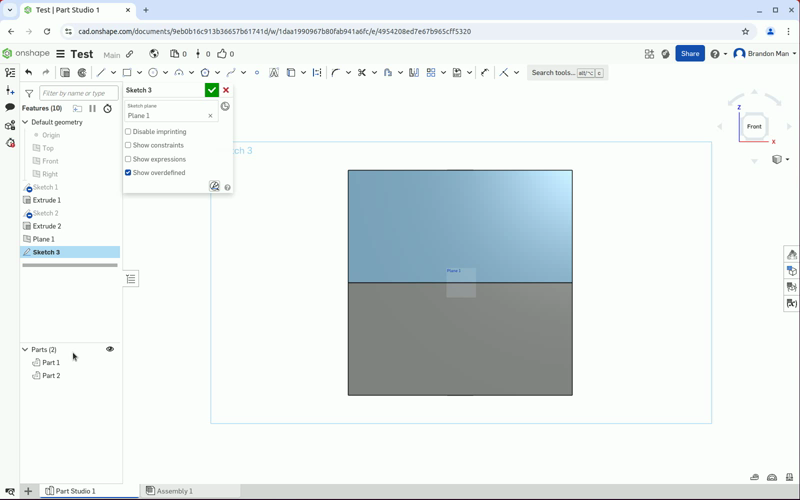
key(y)
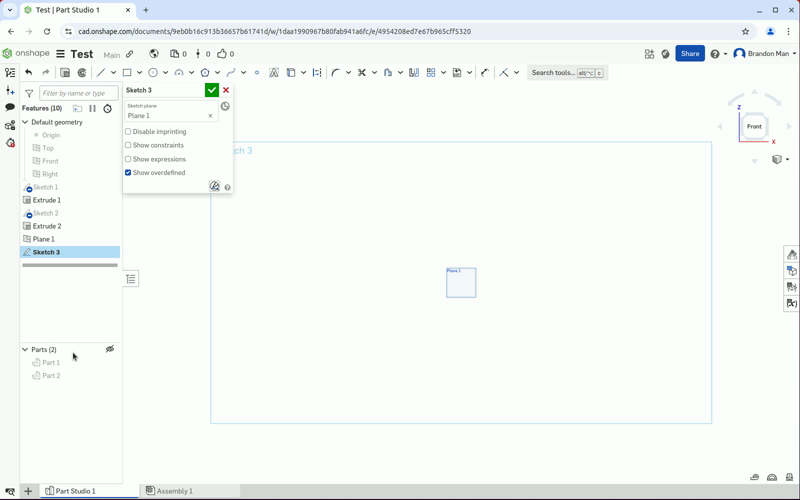
key(l)
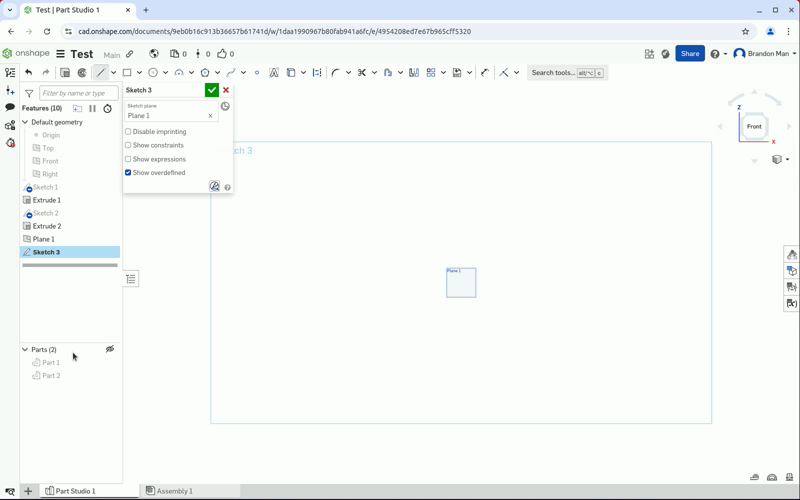
key_down(shift)
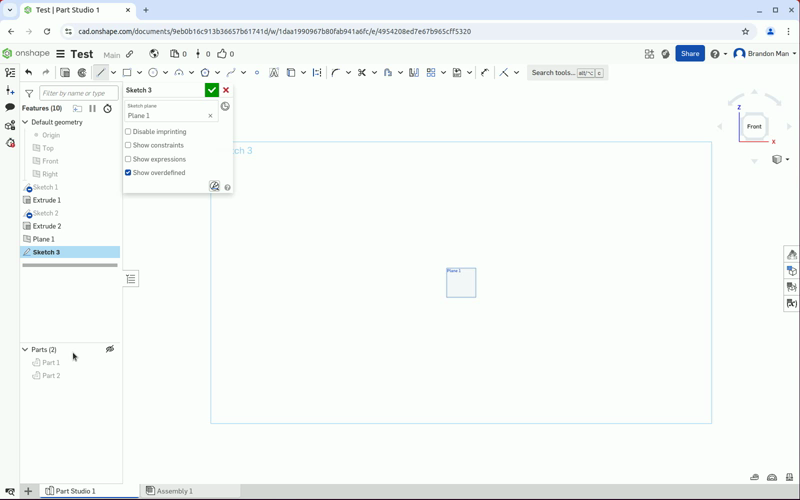
mouse_move(447, 295)
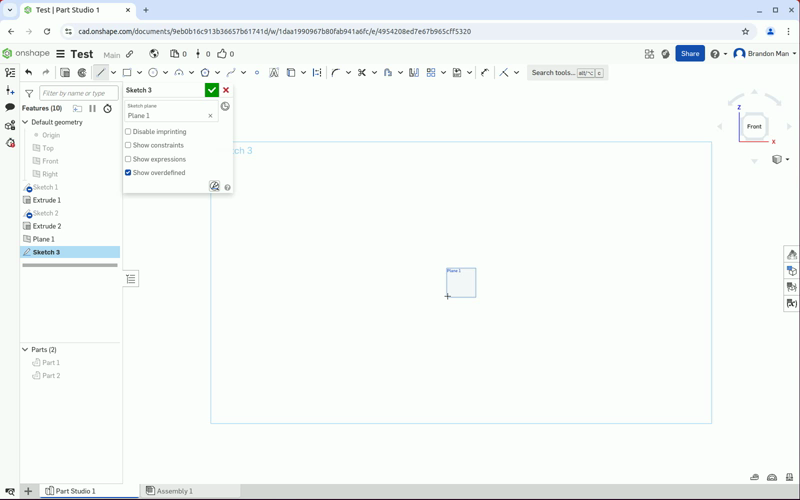
click(447, 295)
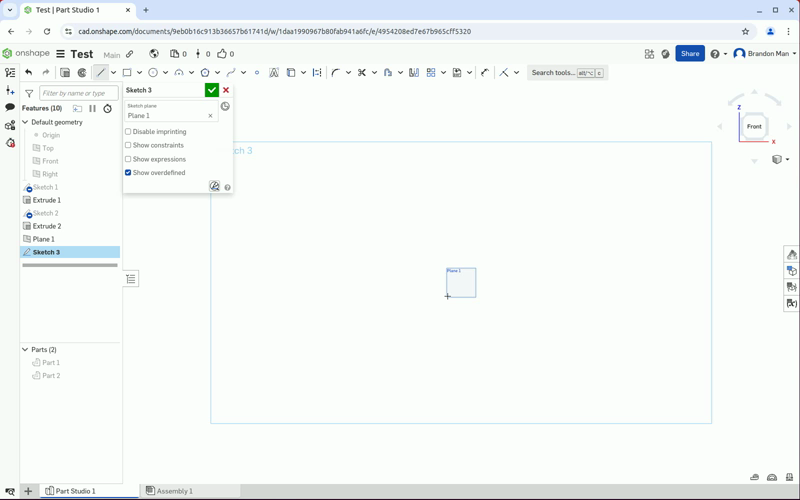
key_up(shift)
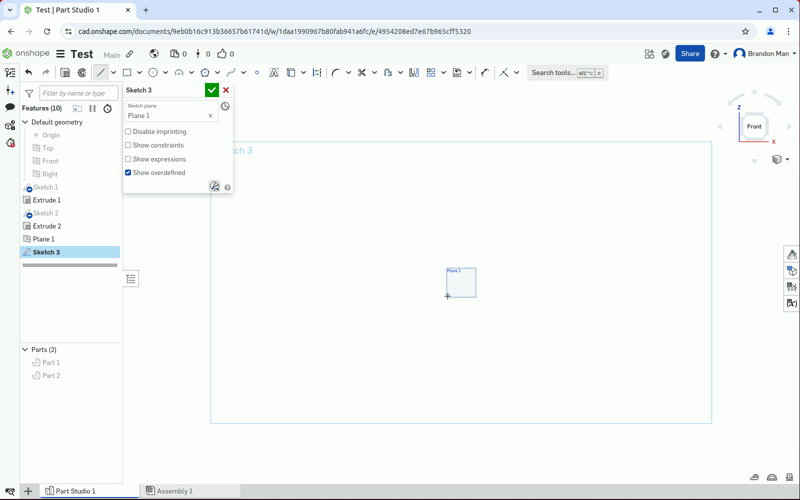
key_down(shift)
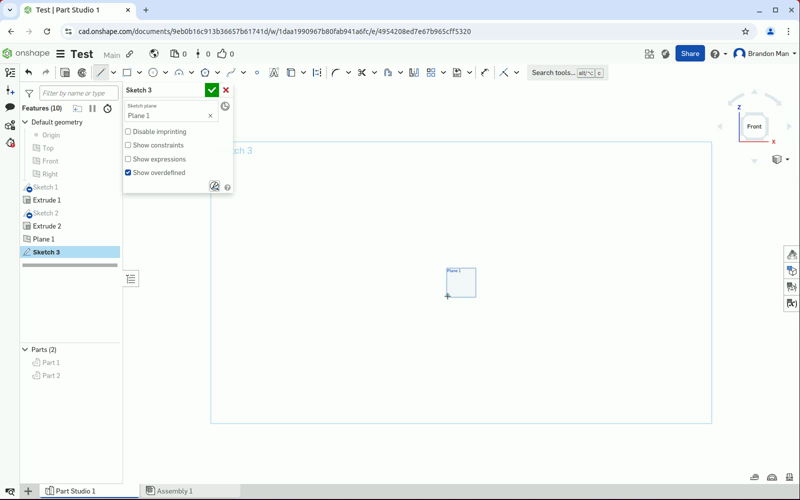
mouse_move(477, 295)
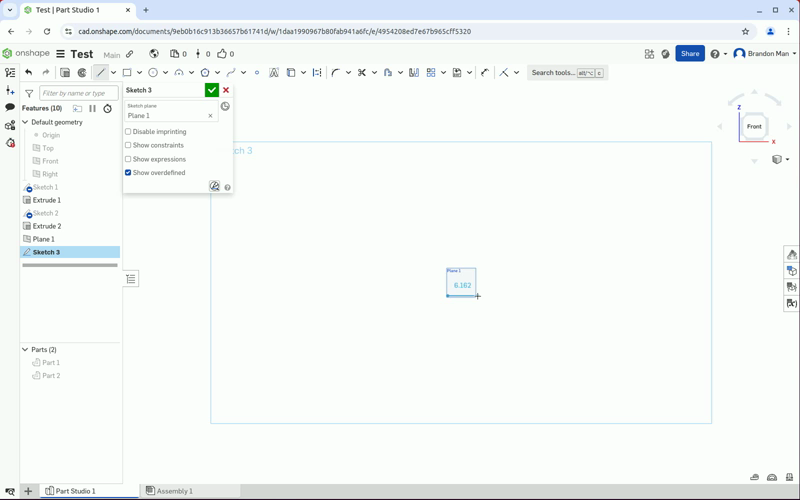
mouse_move(473, 295)
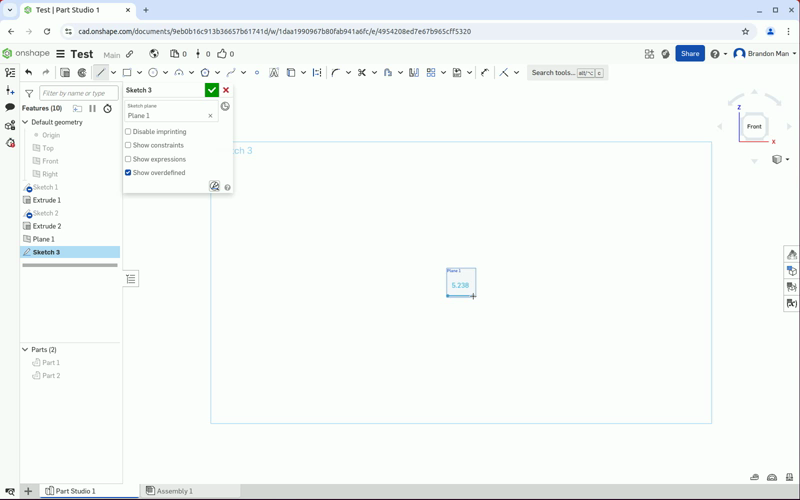
click(473, 295)
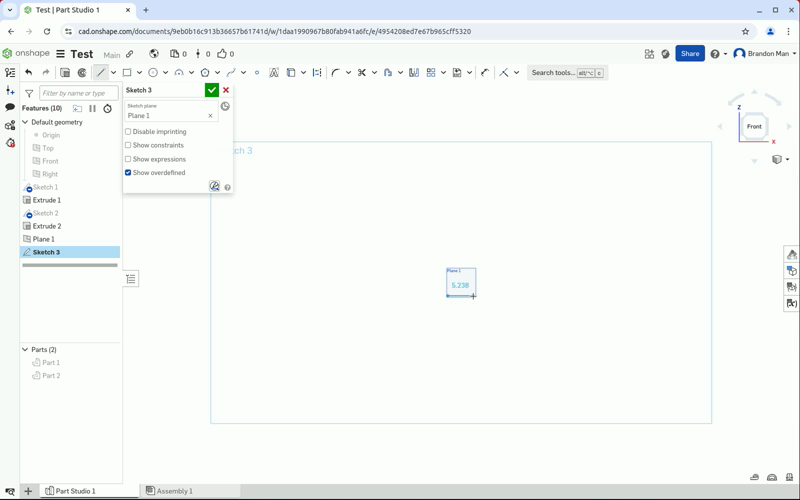
key_up(shift)
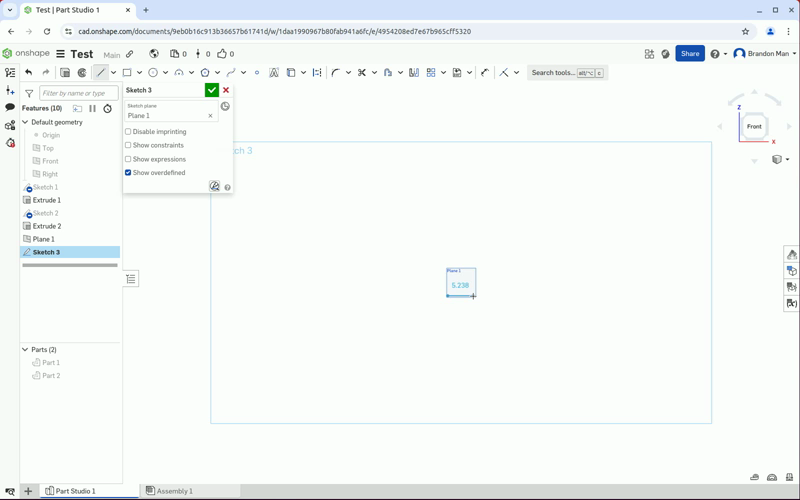
key_down(shift)
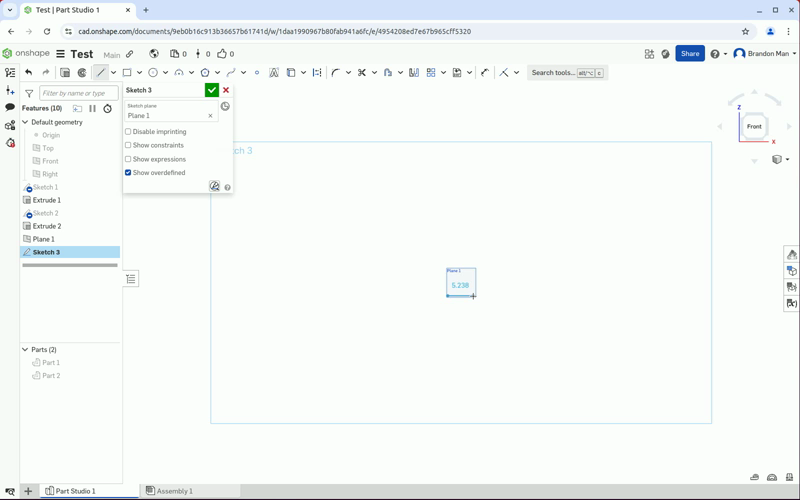
mouse_move(503, 295)
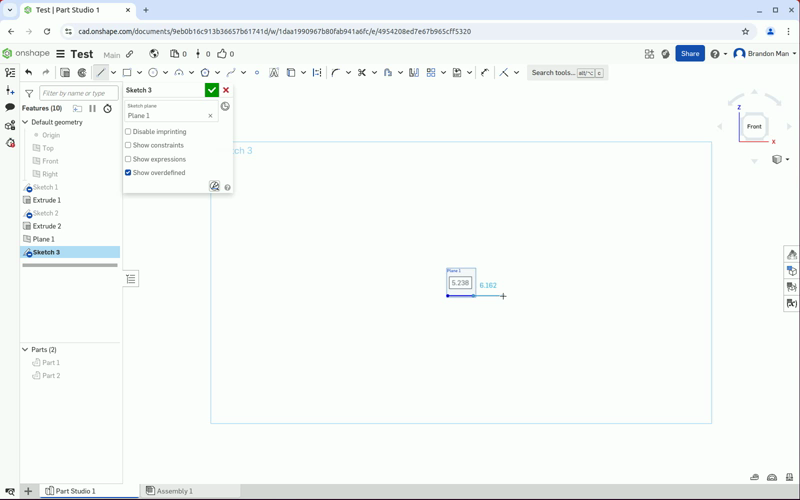
mouse_move(473, 270)
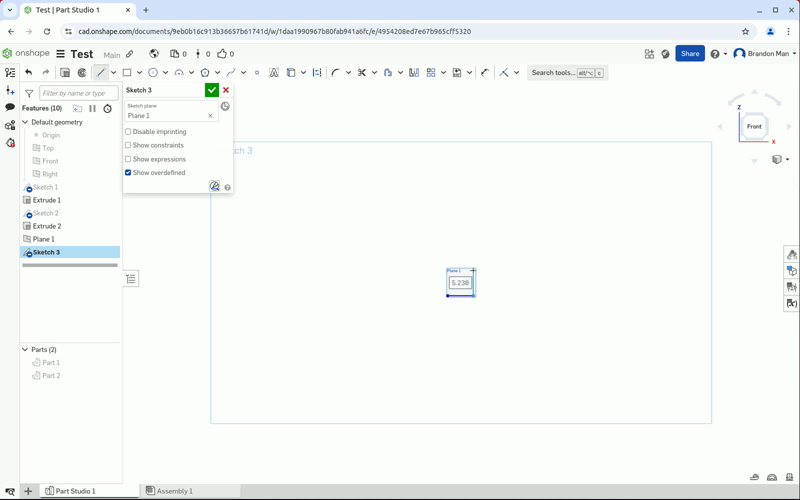
click(473, 270)
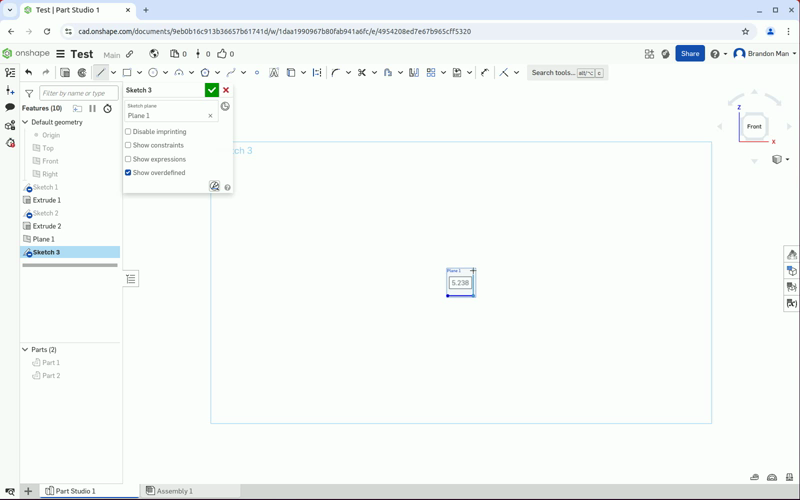
key_up(shift)
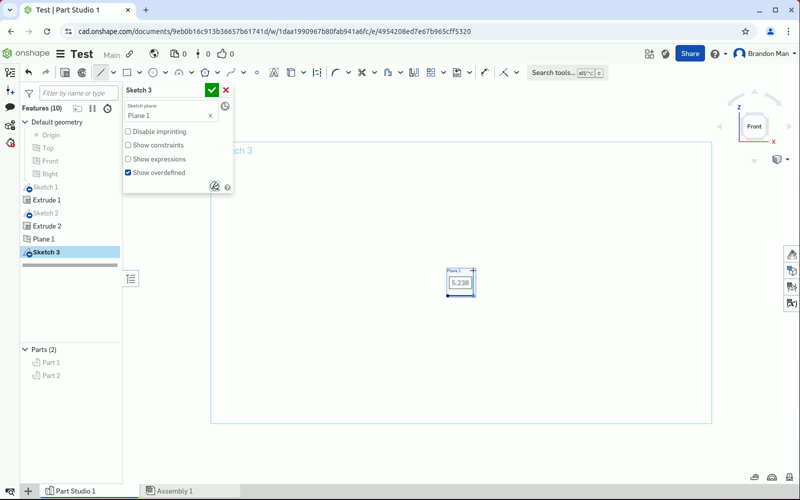
key_down(shift)
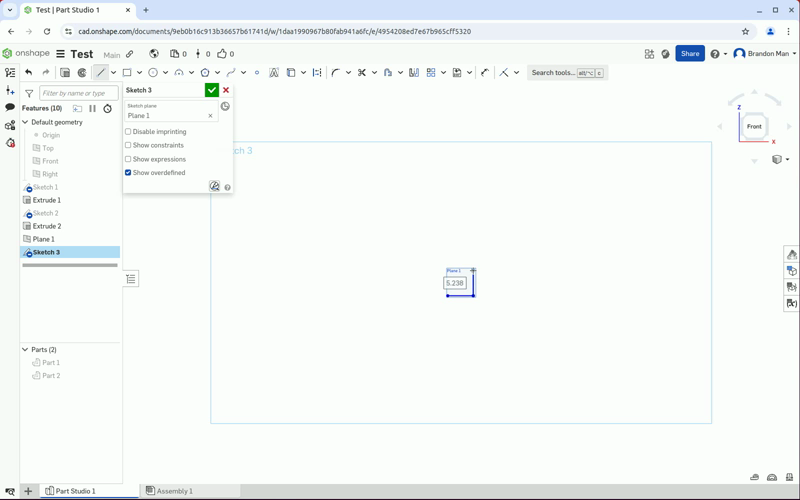
mouse_move(503, 270)
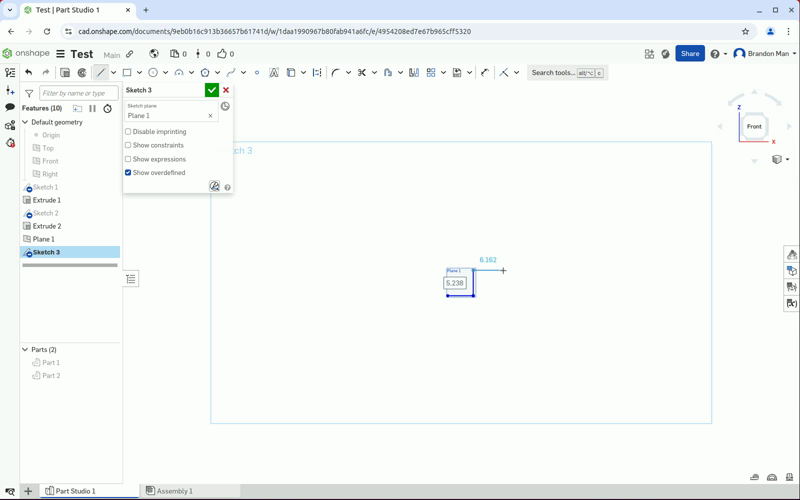
mouse_move(447, 270)
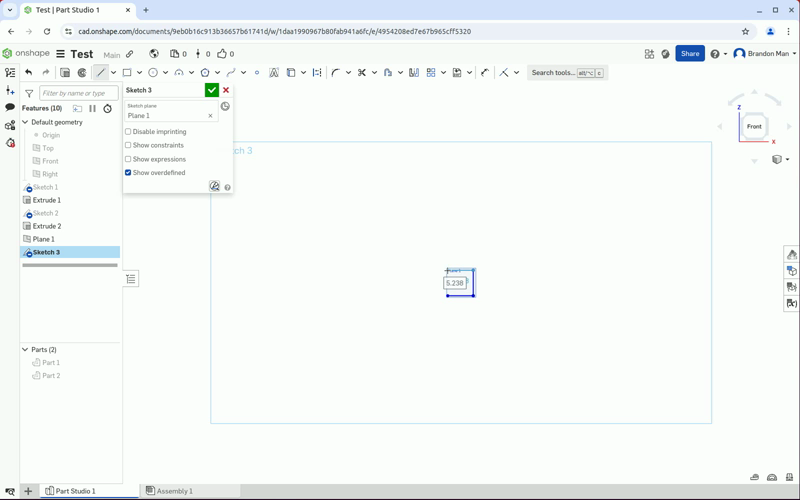
click(447, 270)
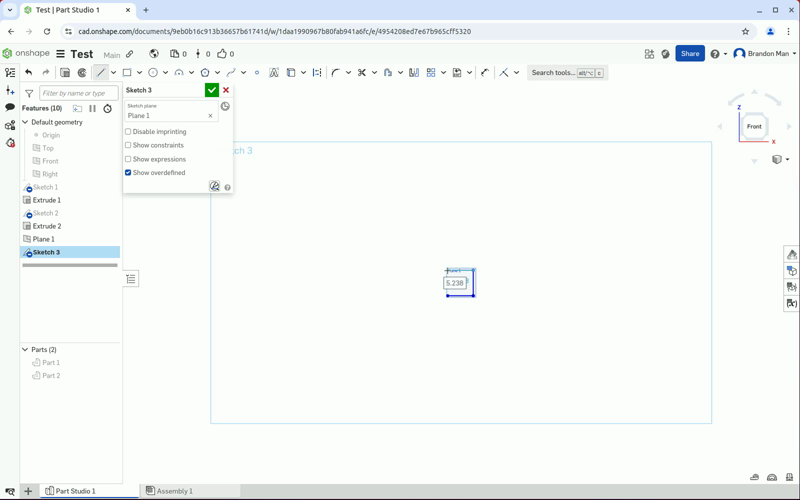
key_up(shift)
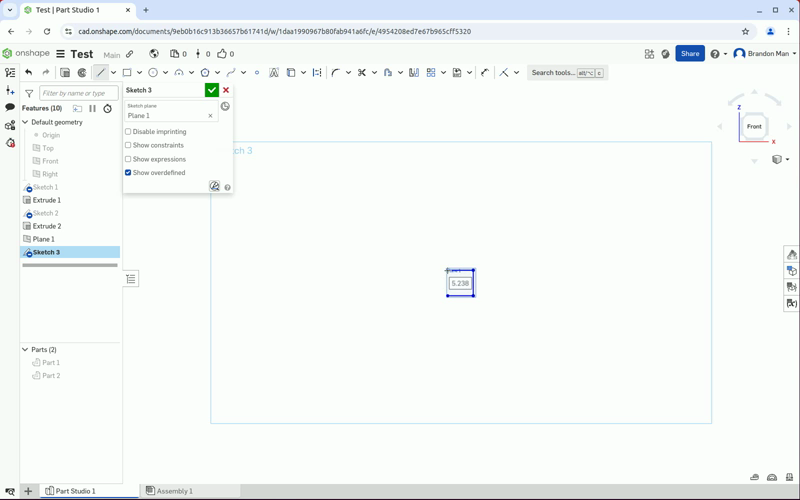
mouse_move(477, 270)
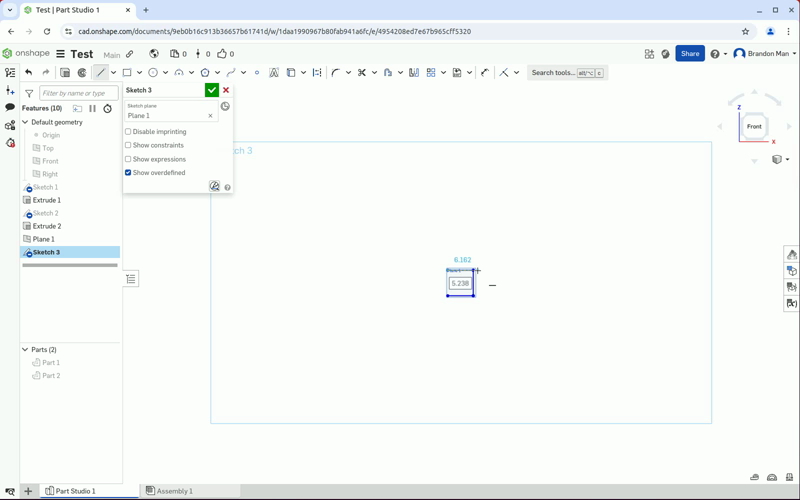
key_down(shift)
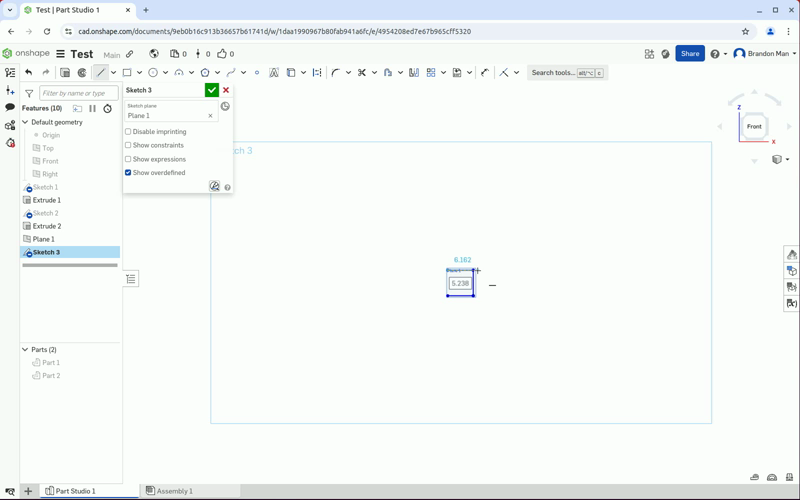
mouse_move(447, 295)
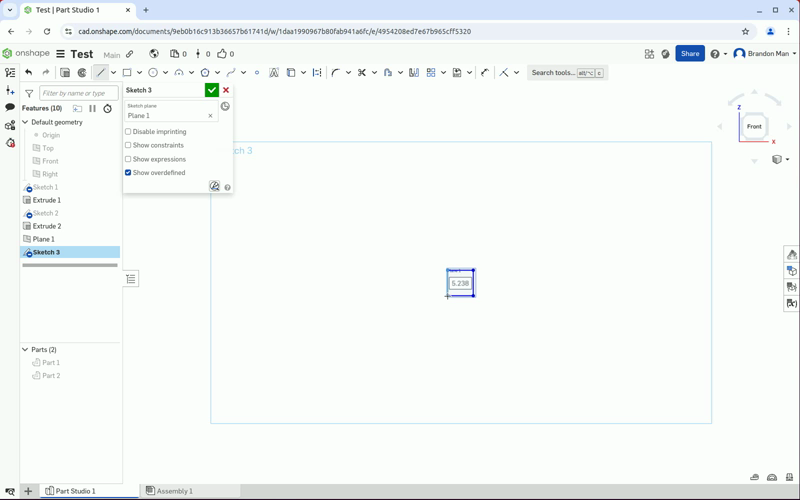
key_up(shift)
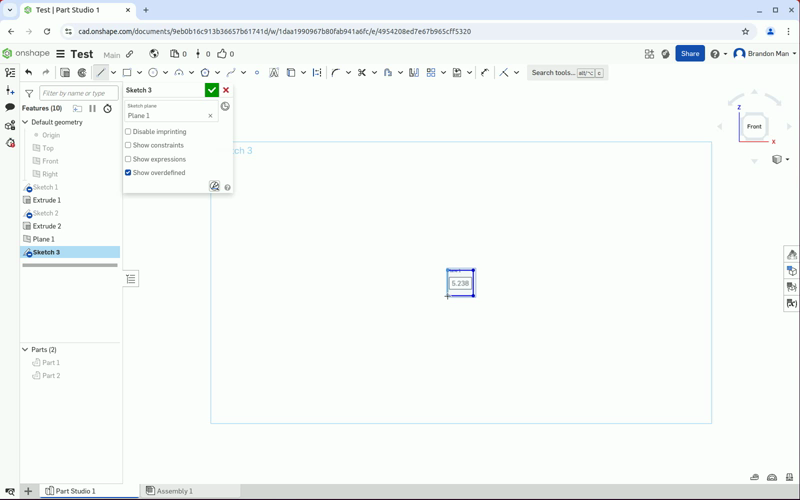
click(447, 295)
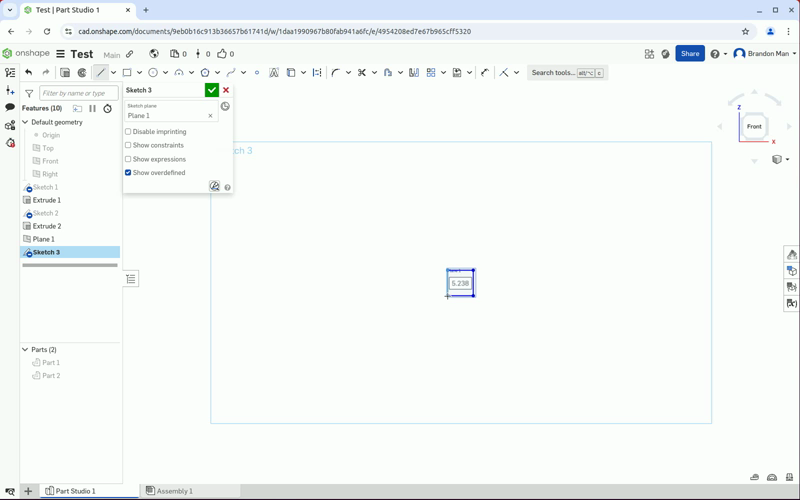
key(esc)
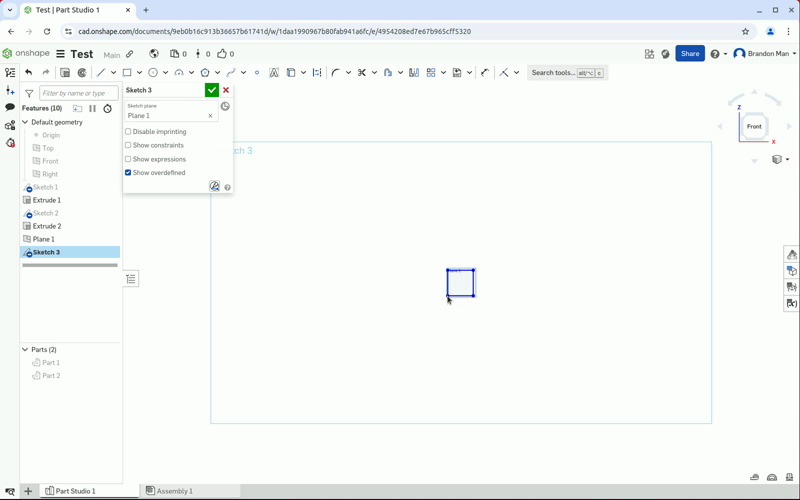
mouse_move(469, 276)
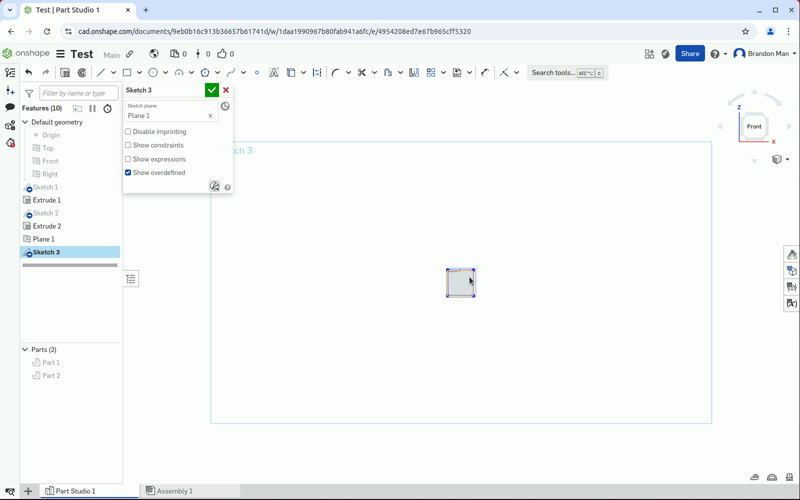
scroll(6)
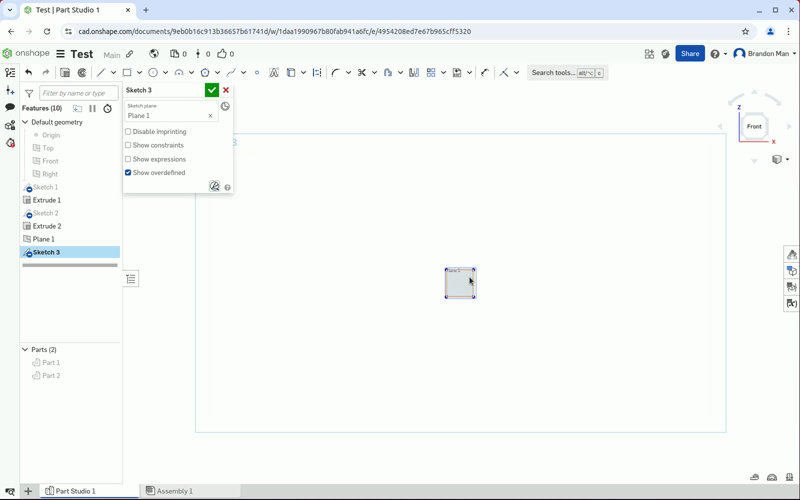
scroll(6)
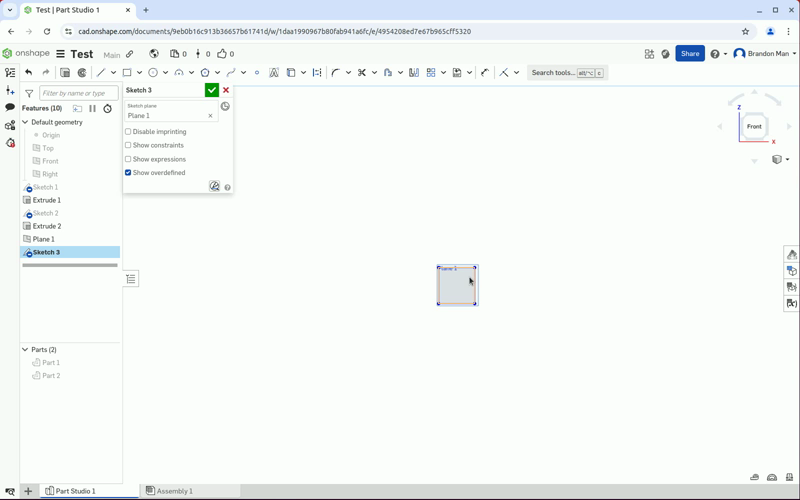
scroll(6)
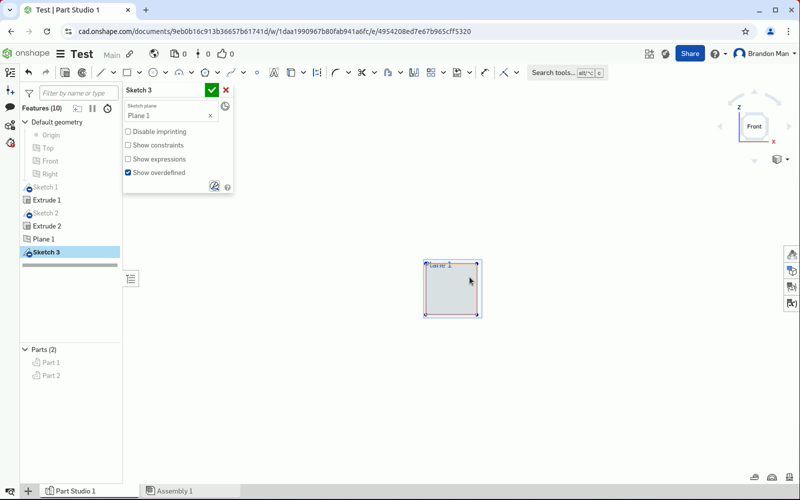
scroll(6)
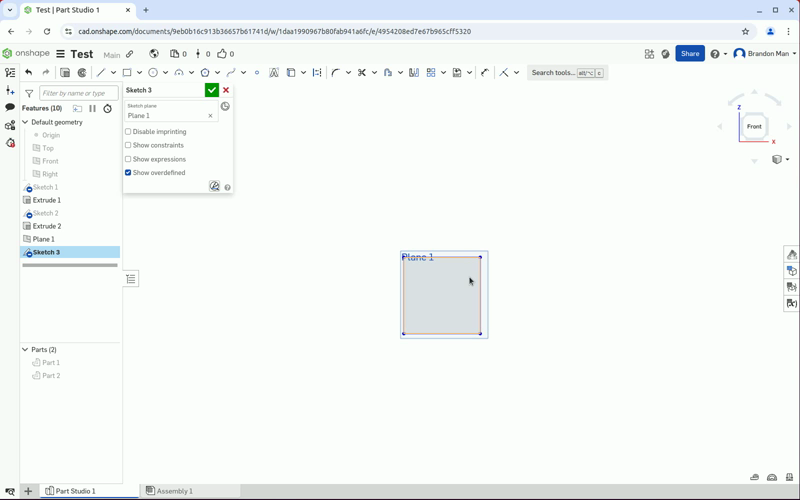
scroll(6)
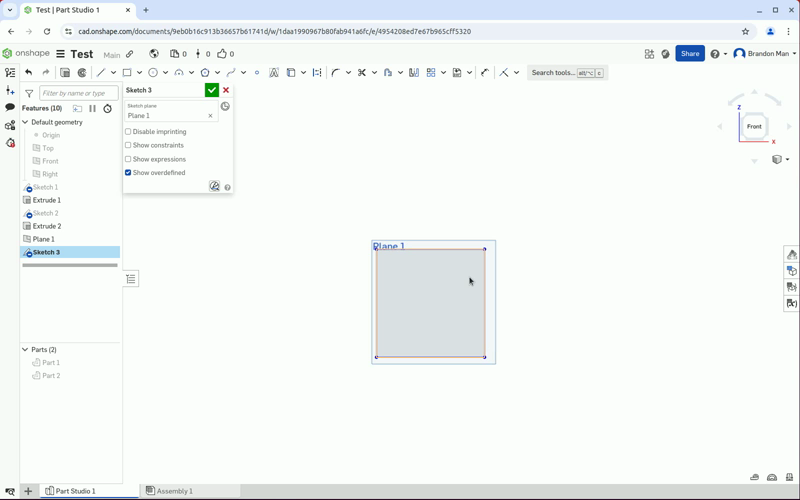
scroll(6)
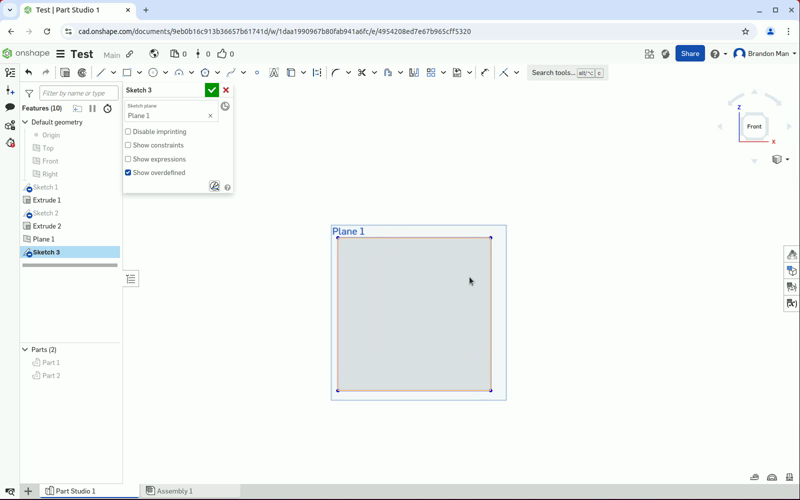
scroll(6)
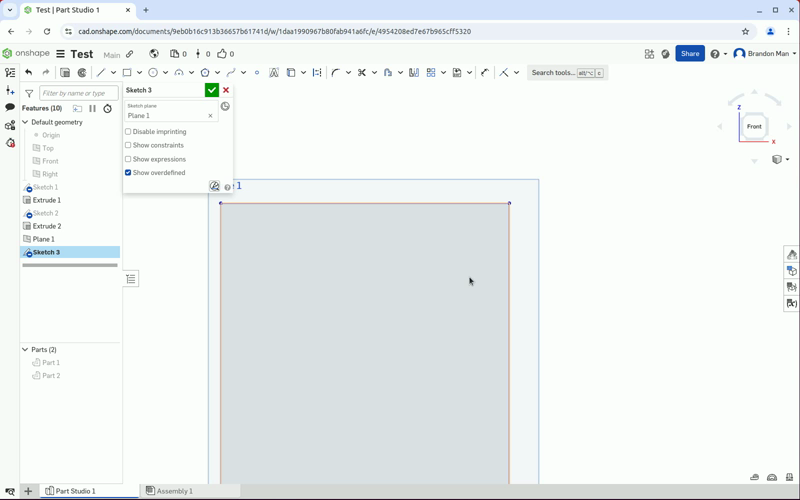
click(469, 276)
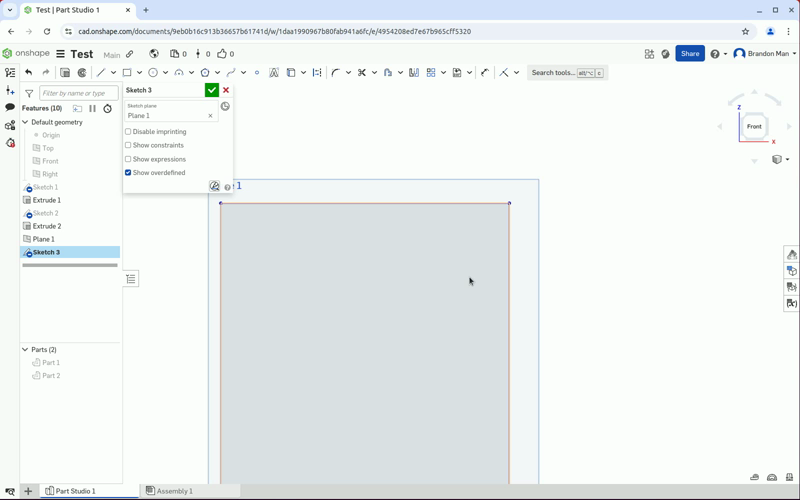
scroll(-6)
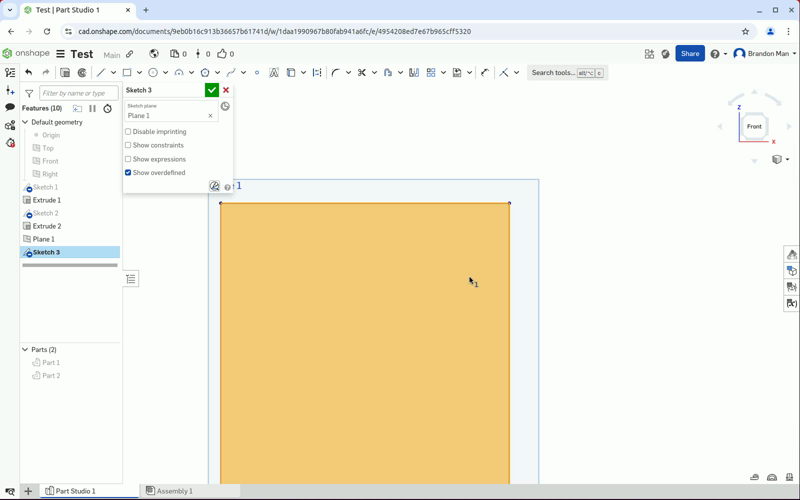
scroll(-6)
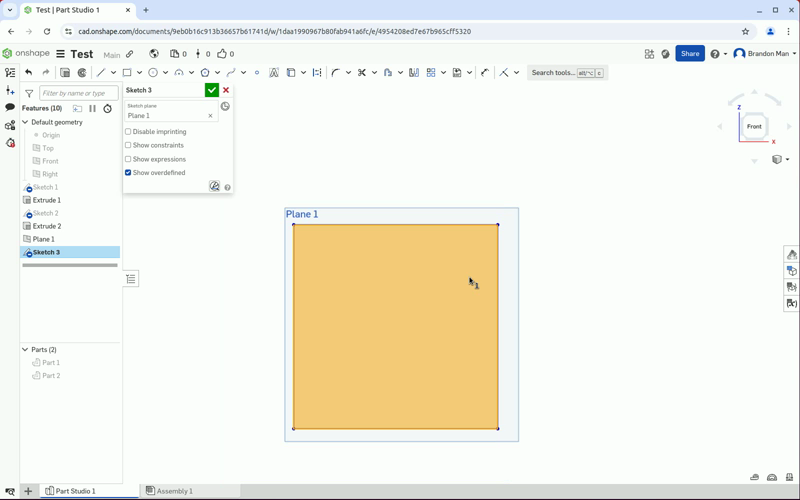
scroll(-6)
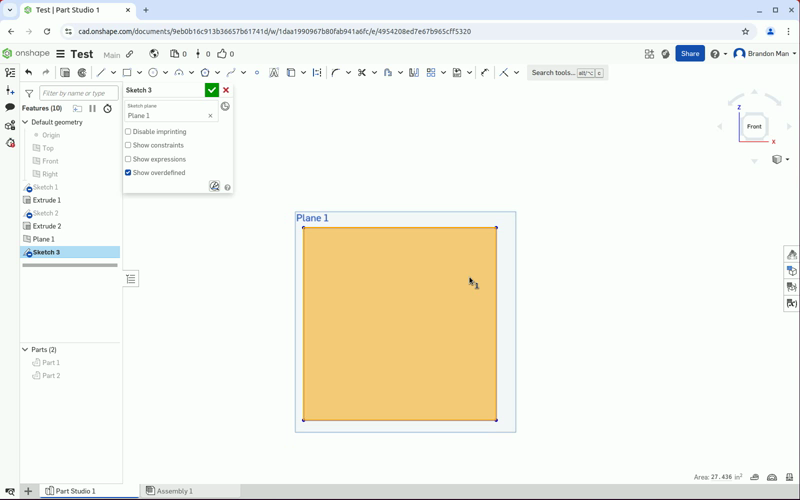
scroll(-6)
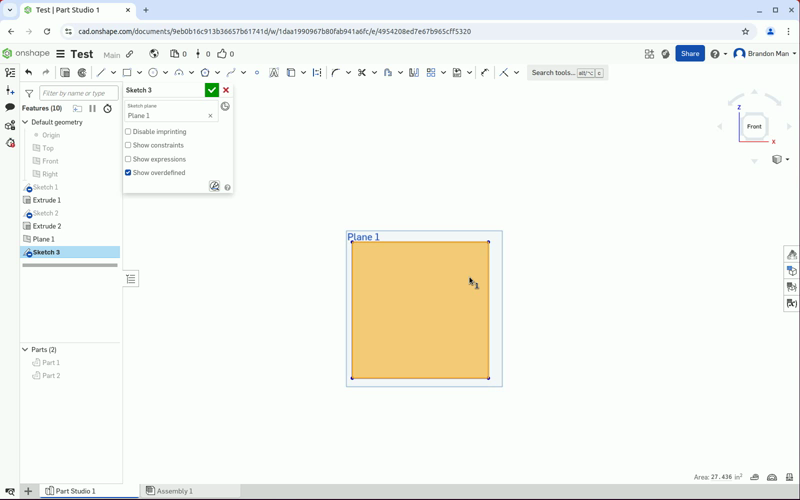
scroll(-6)
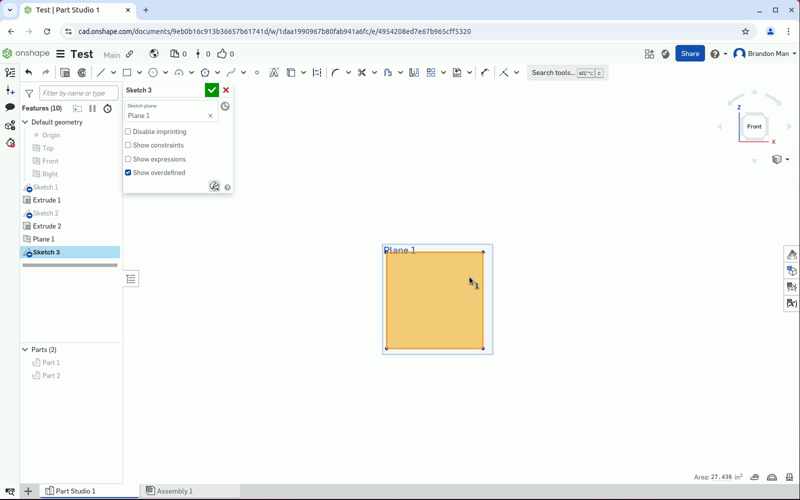
scroll(-6)
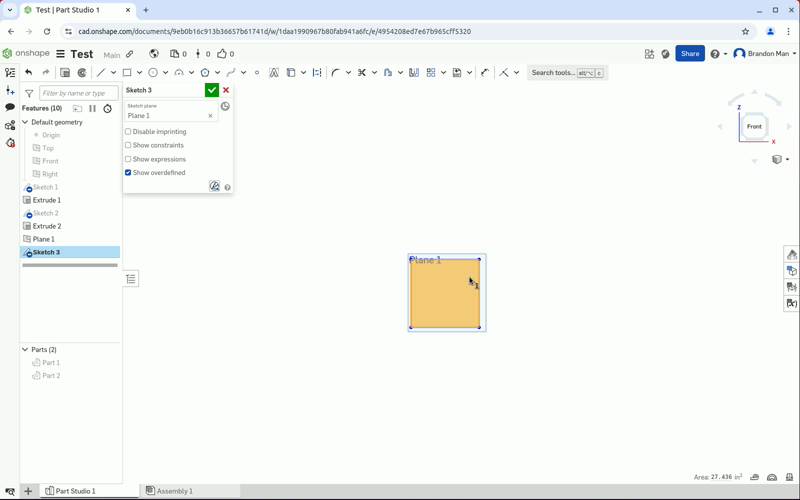
scroll(-6)
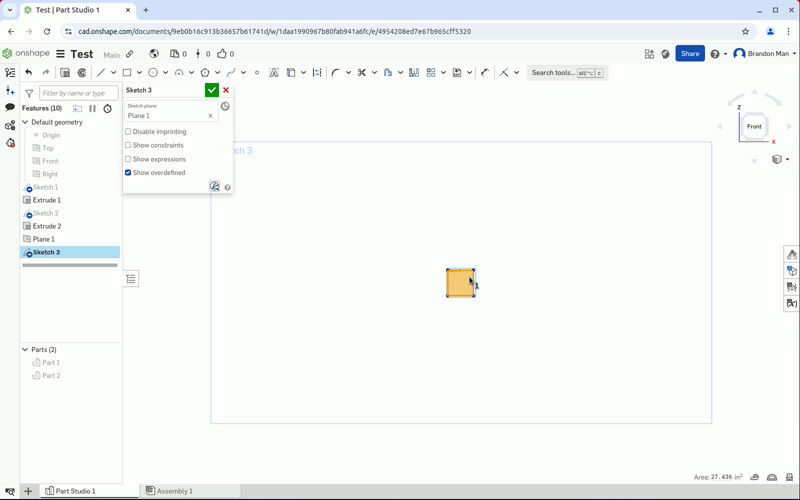
mouse_move(73, 352)
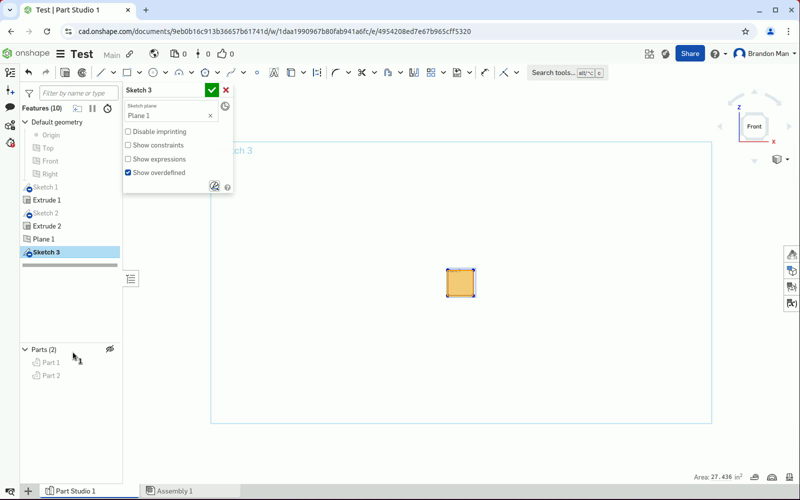
key(shift+y)
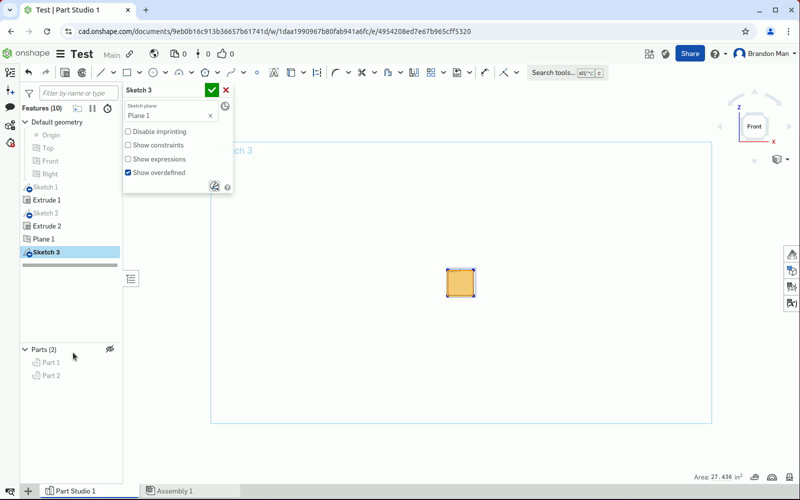
key(shift+e)
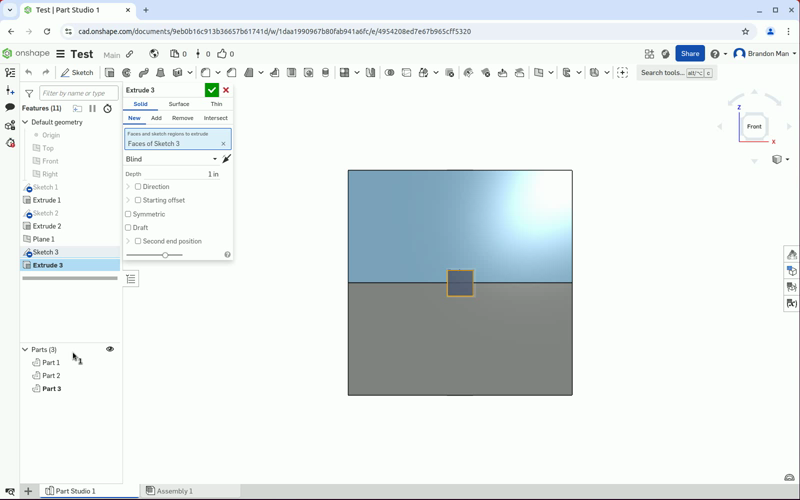
mouse_move(143, 106)
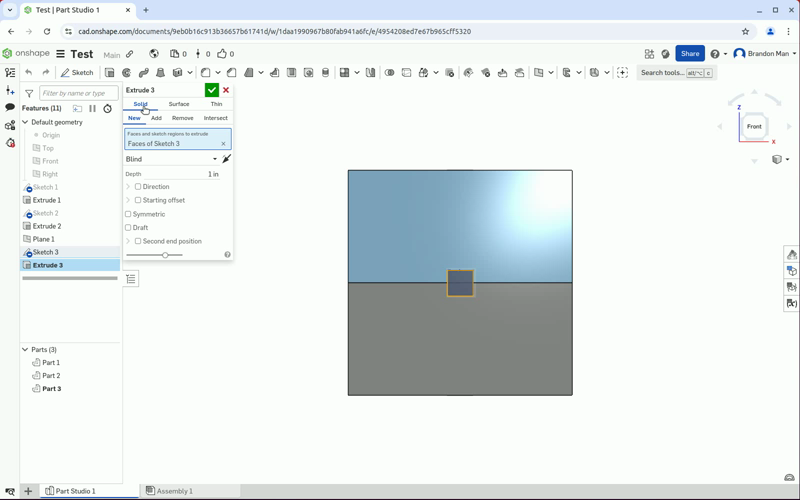
click(143, 106)
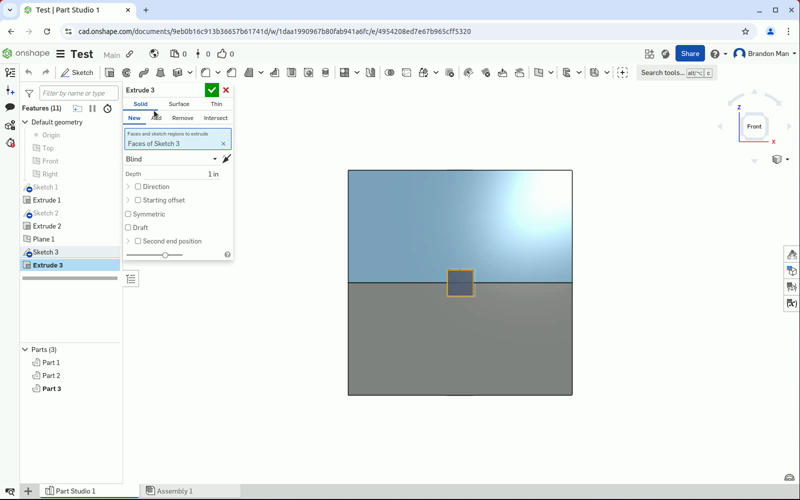
mouse_move(186, 120)
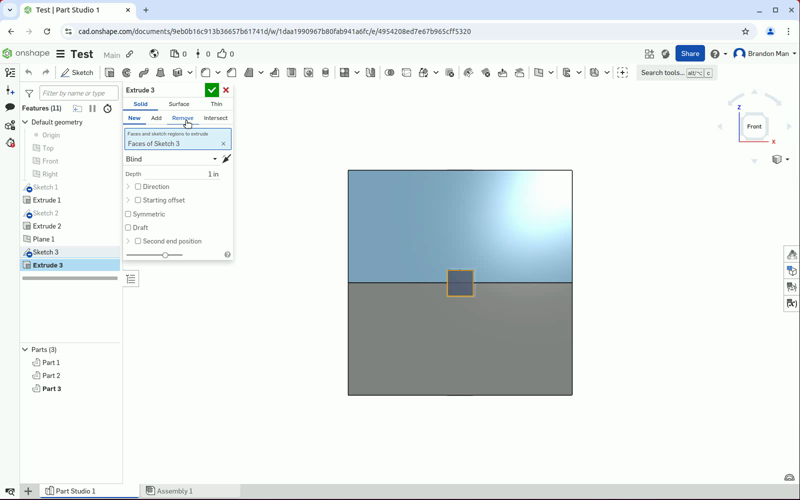
click(186, 120)
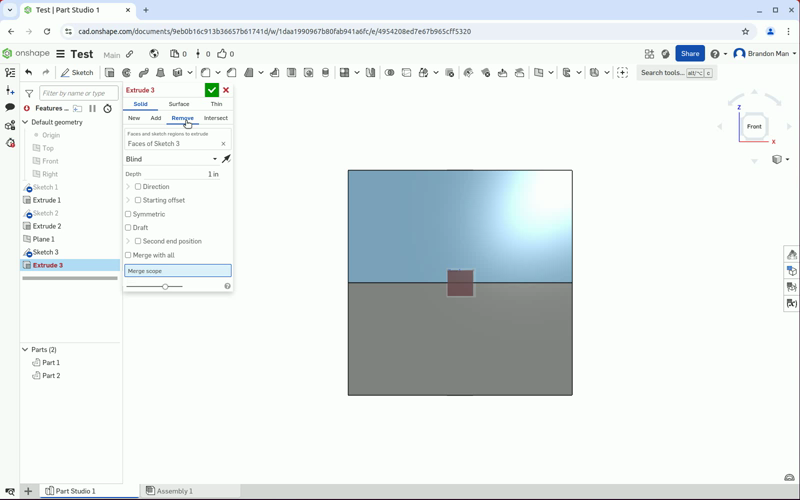
key(tab, 4)
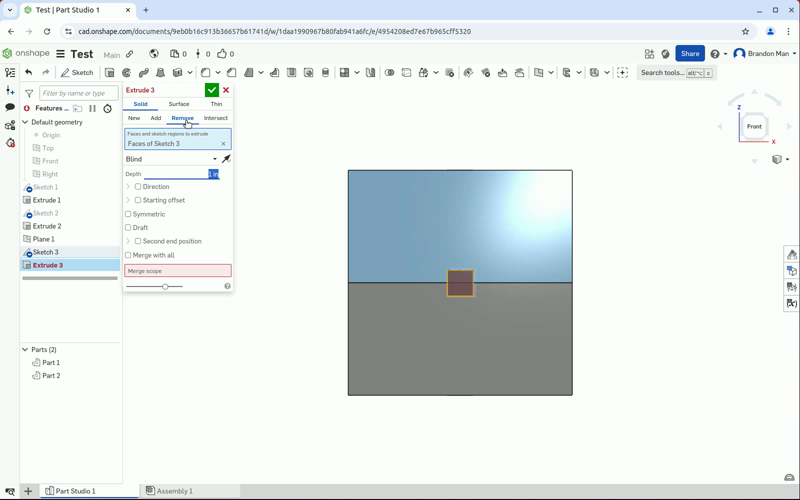
text(30.811)
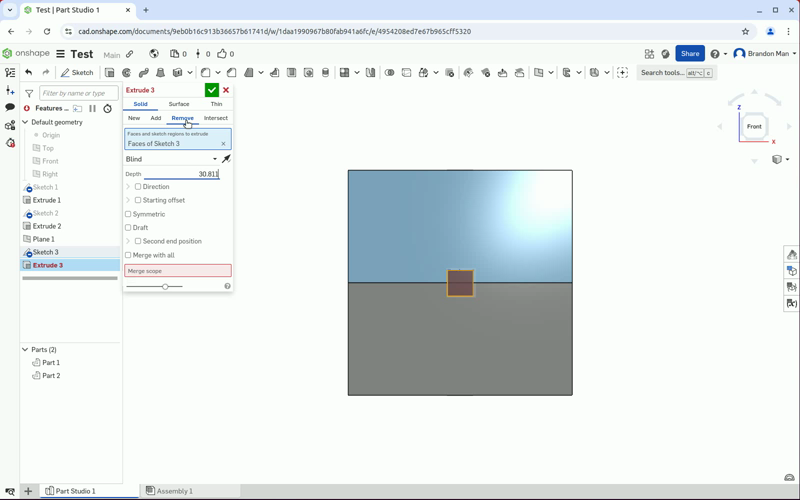
key(tab, 6)
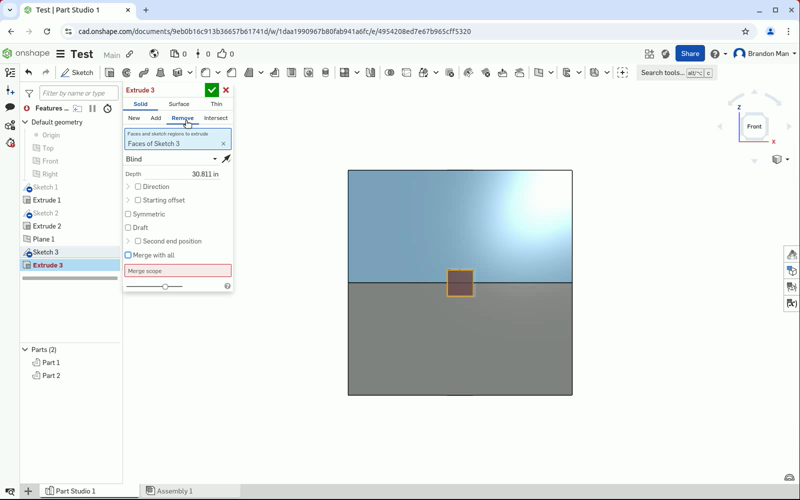
key(space)
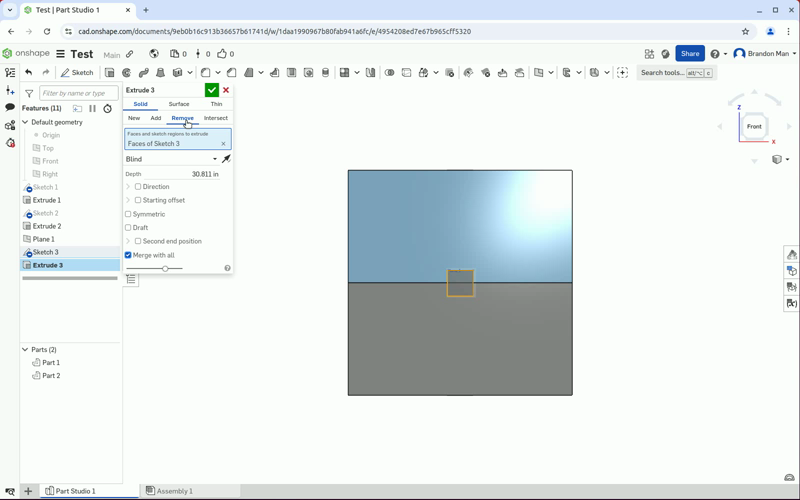
key(enter)
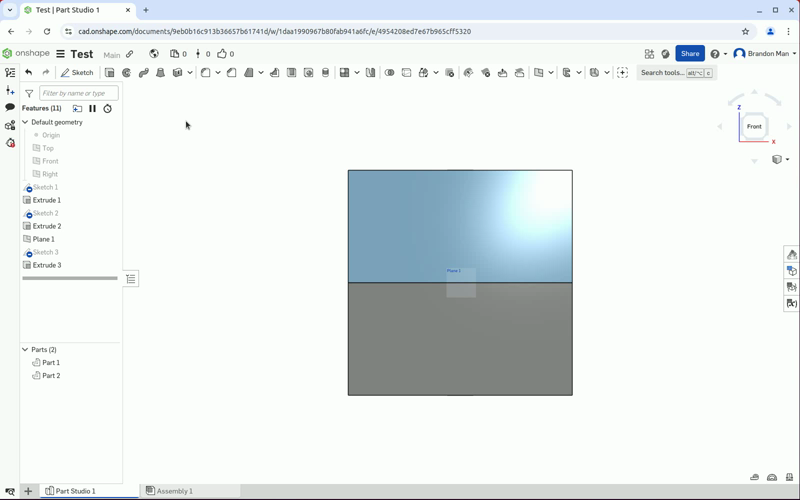
key(shift+h)
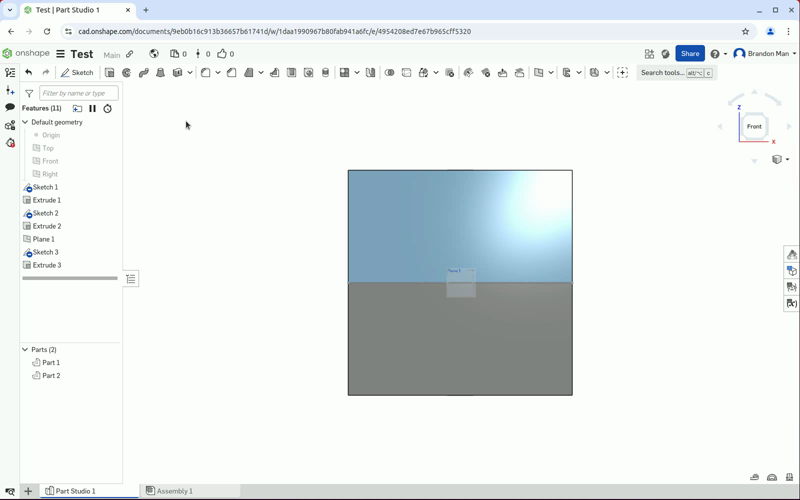
key(shift+h)
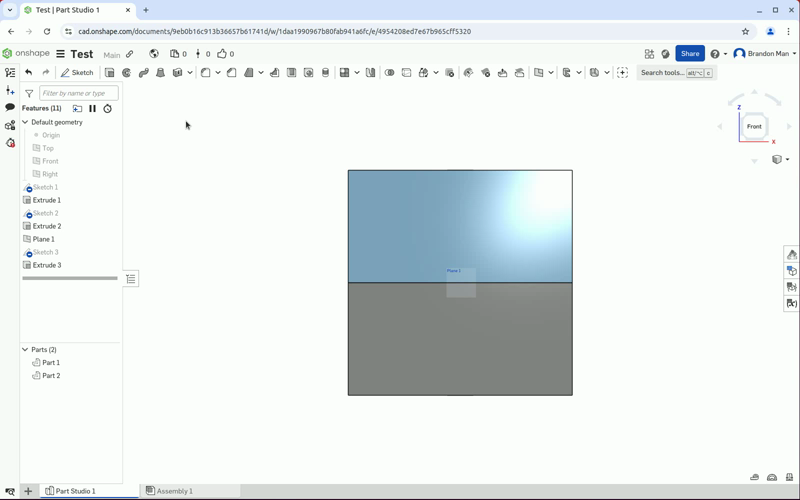
mouse_move(73, 189)
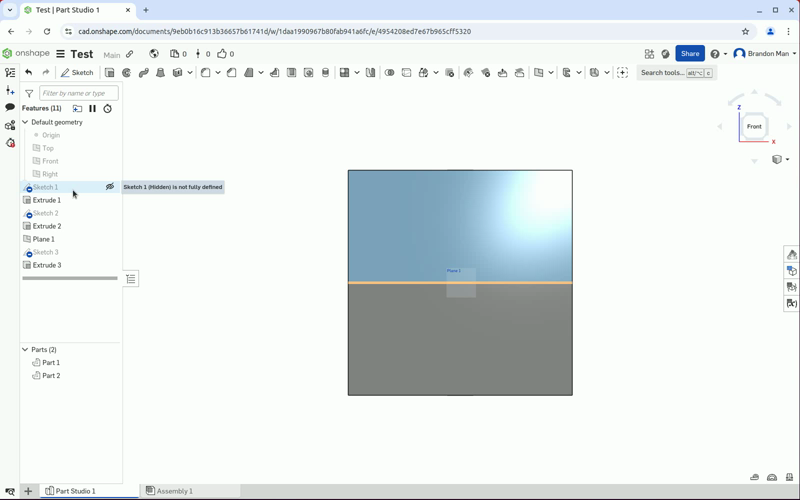
click(73, 189)
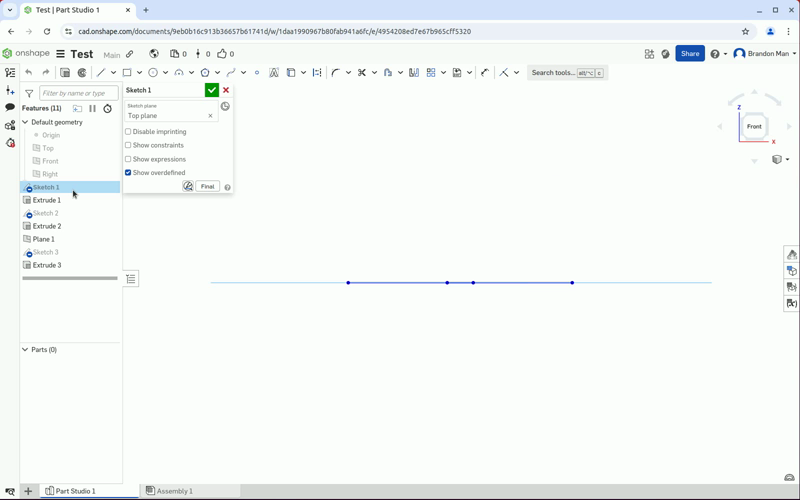
mouse_move(229, 92)
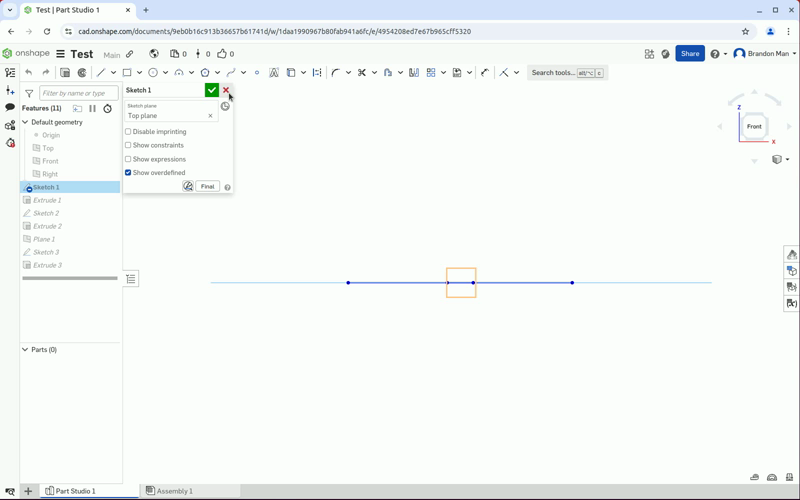
click(229, 92)
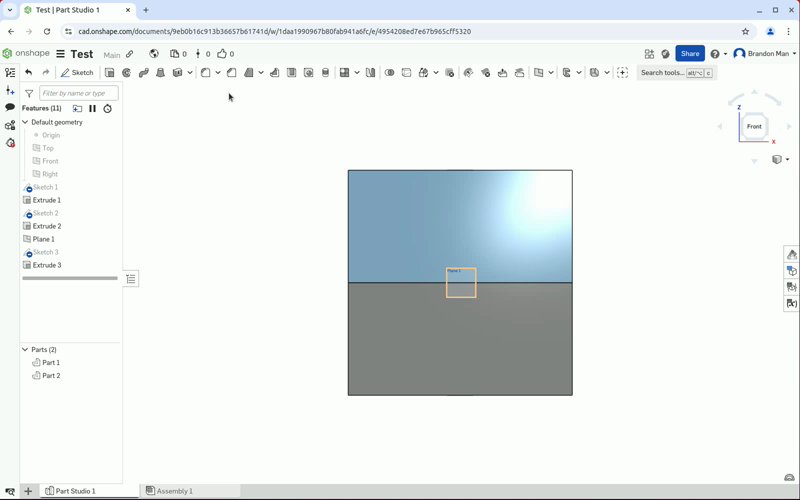
mouse_move(73, 352)
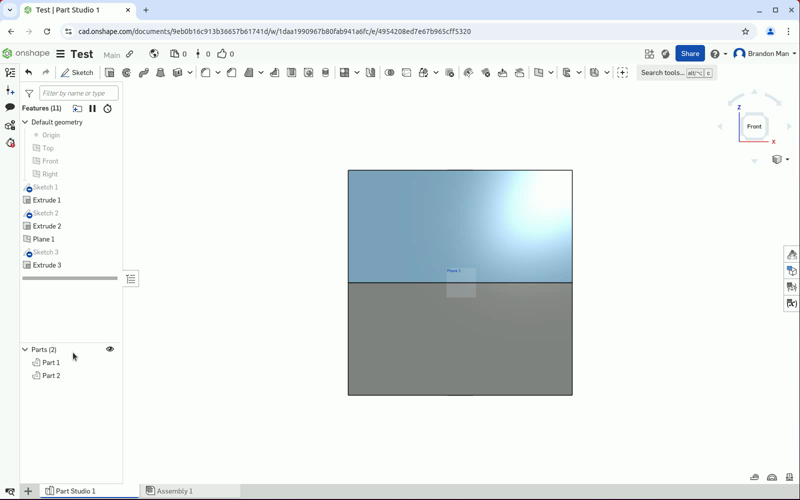
key(y)
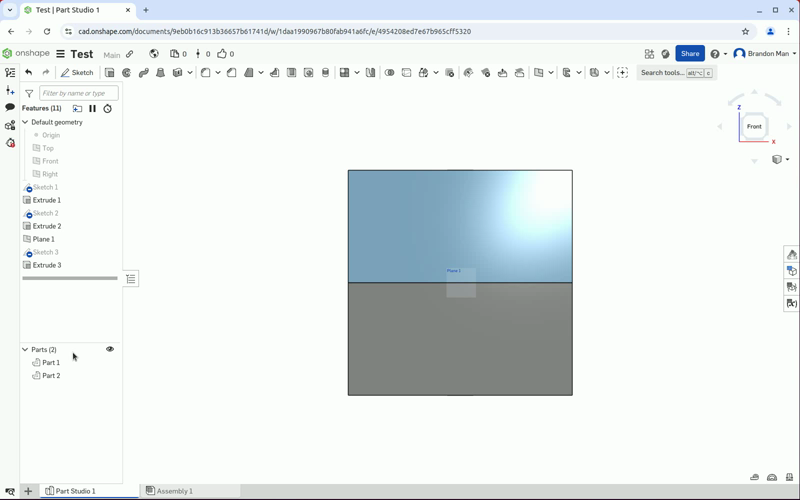
key(shift+p)
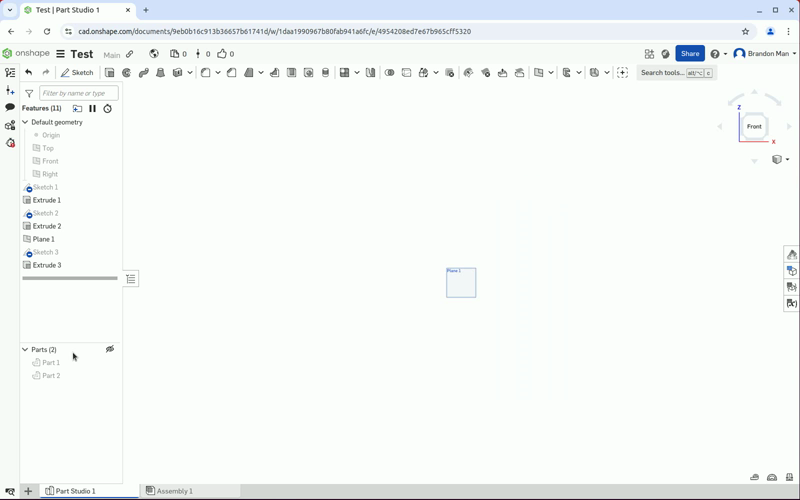
key(space)
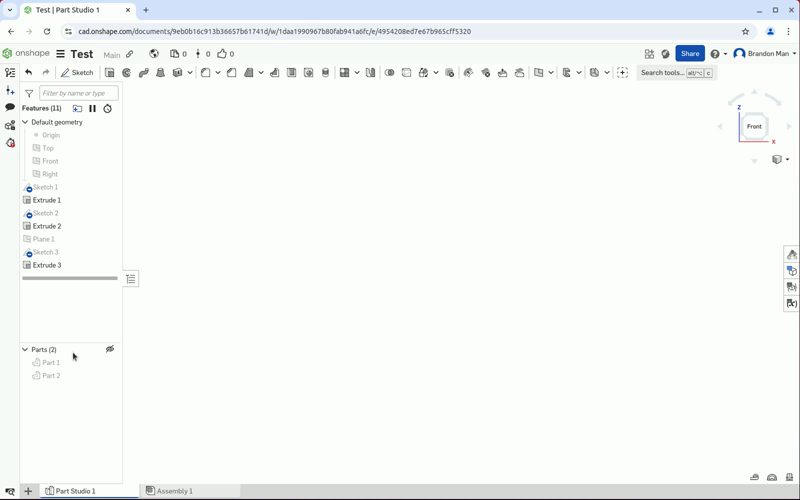
key_down(shift)
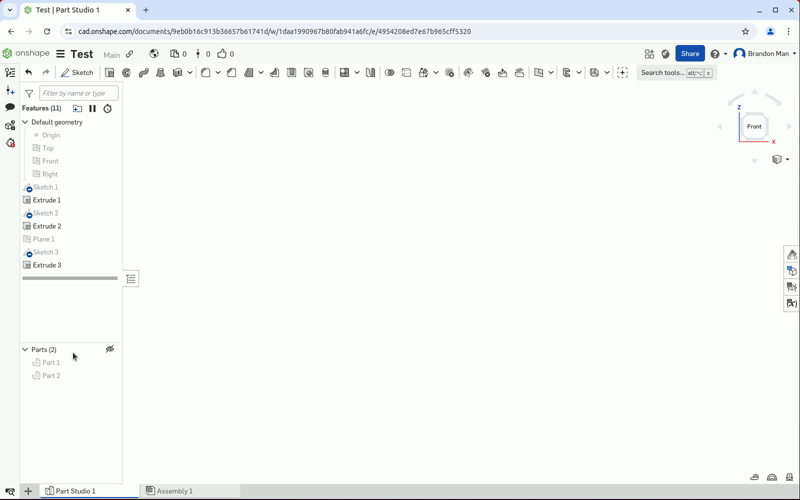
key(left)
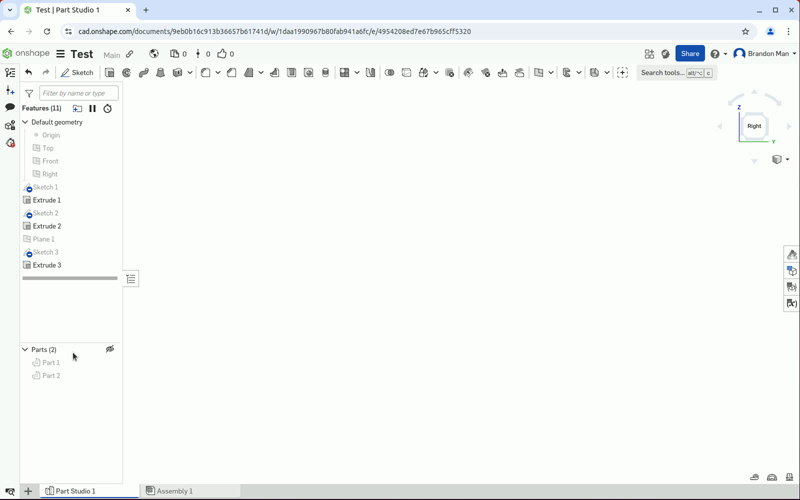
key_up(shift)
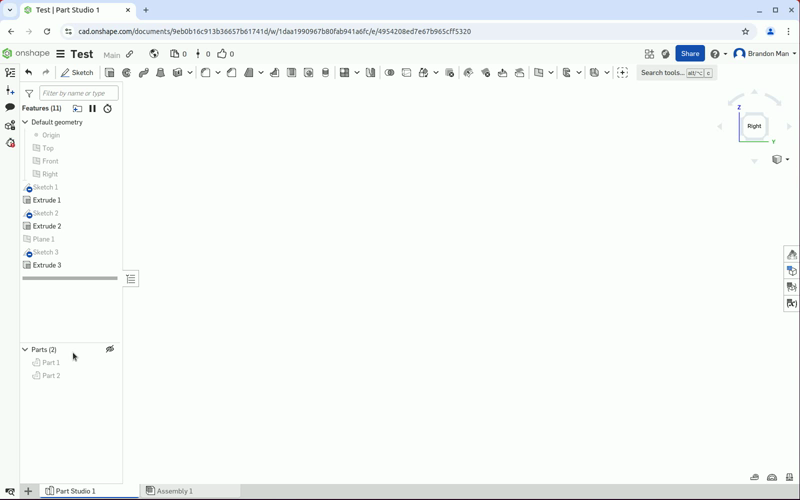
mouse_move(73, 352)
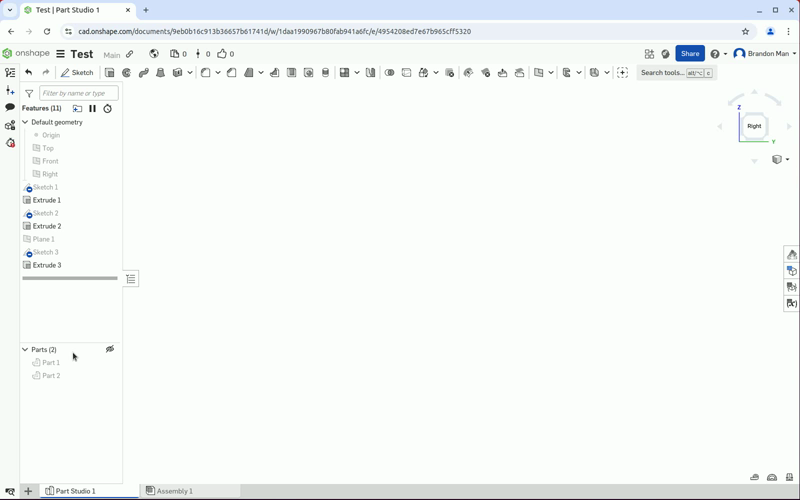
key(shift+y)
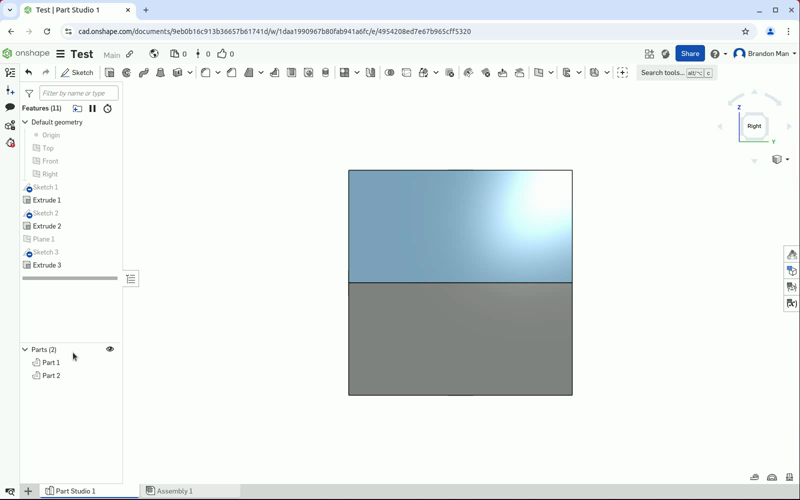
mouse_move(541, 75)
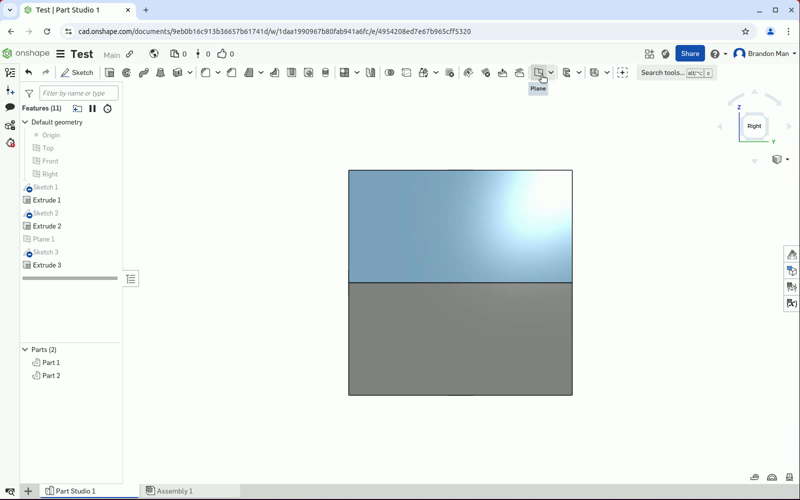
click(541, 75)
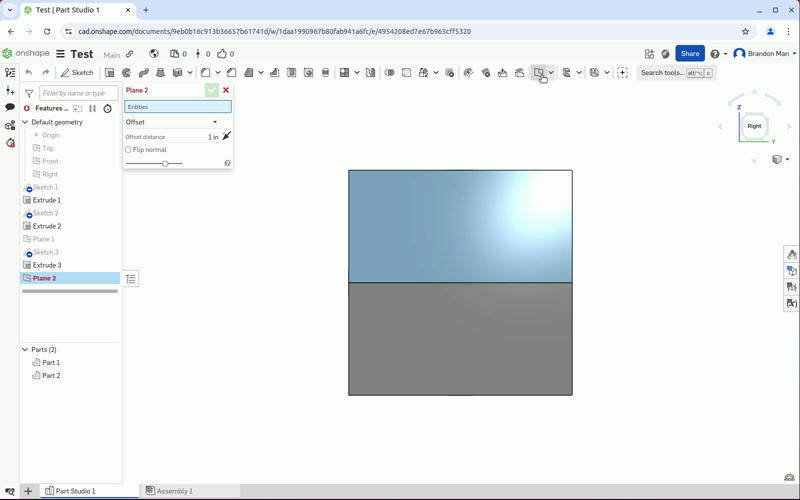
mouse_move(73, 176)
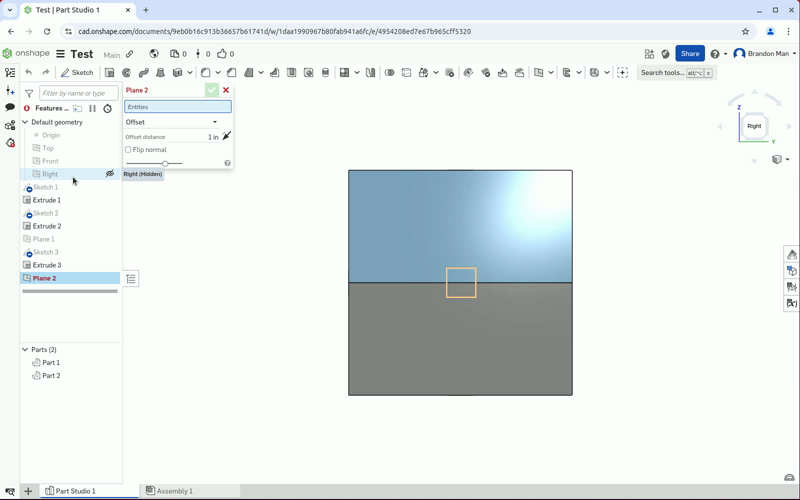
click(73, 176)
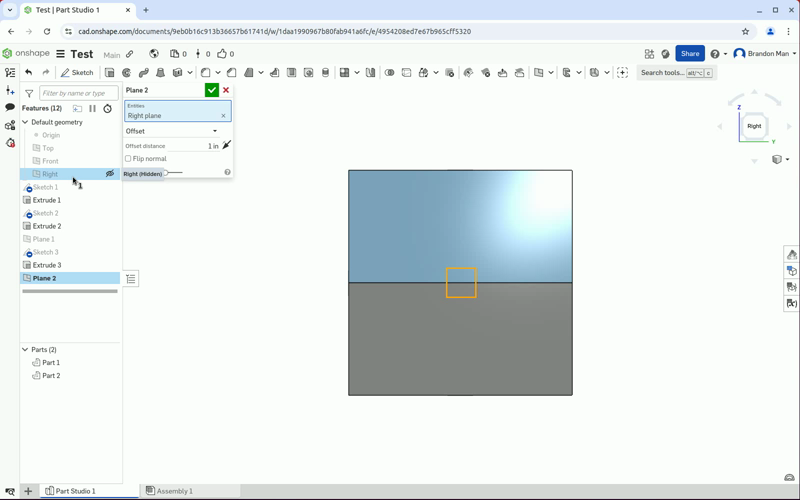
key(tab, 2)
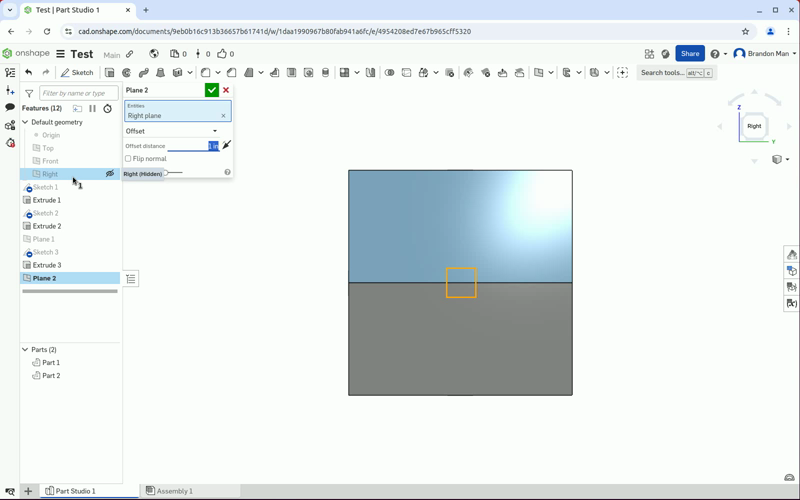
text(23.108)
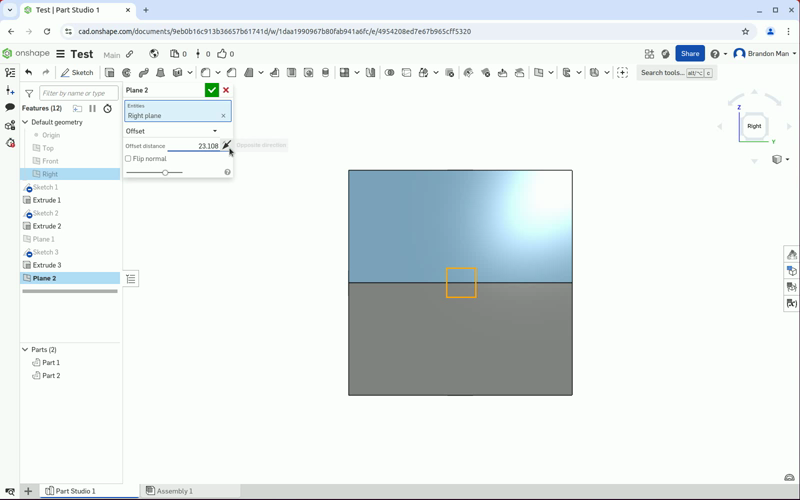
mouse_move(229, 147)
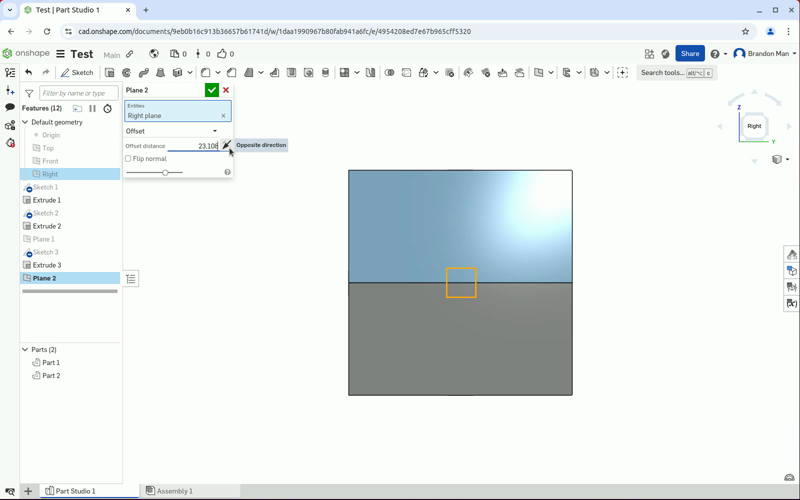
click(229, 147)
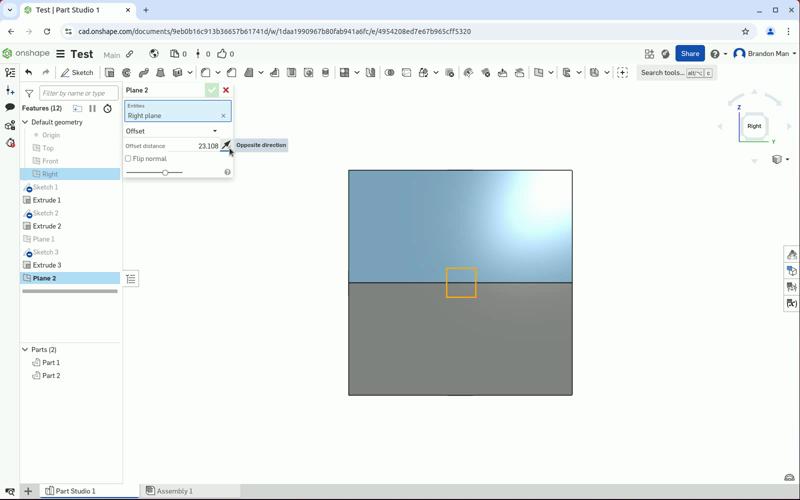
key(enter, 2)
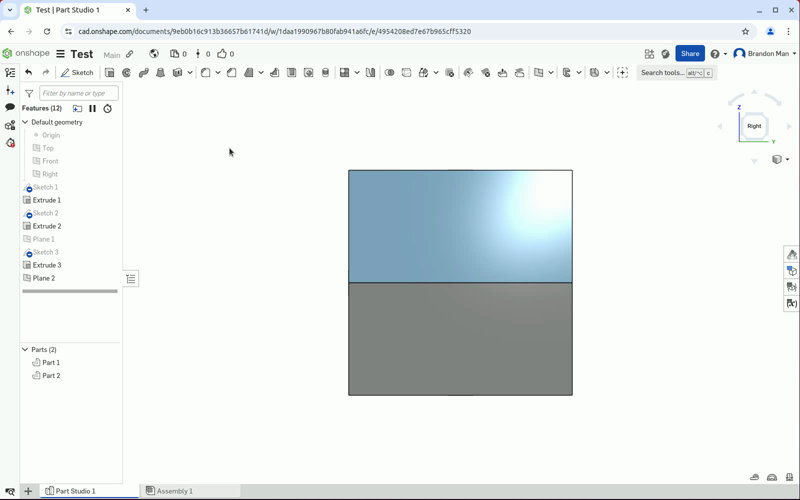
key(shift+s)
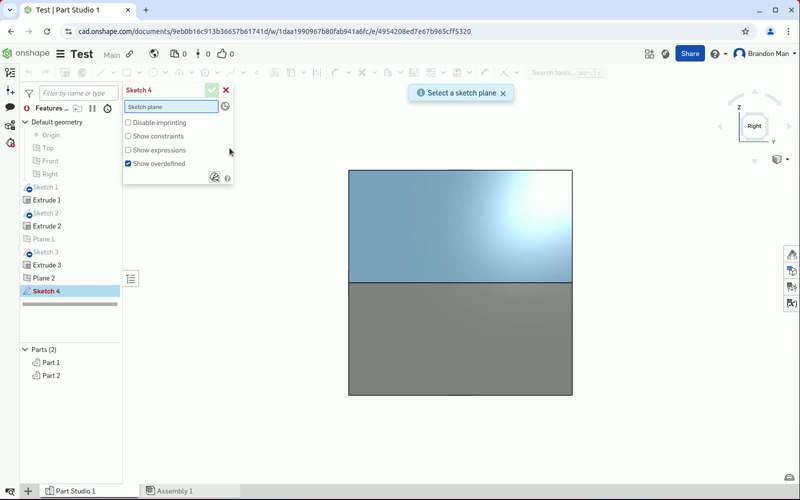
mouse_move(73, 280)
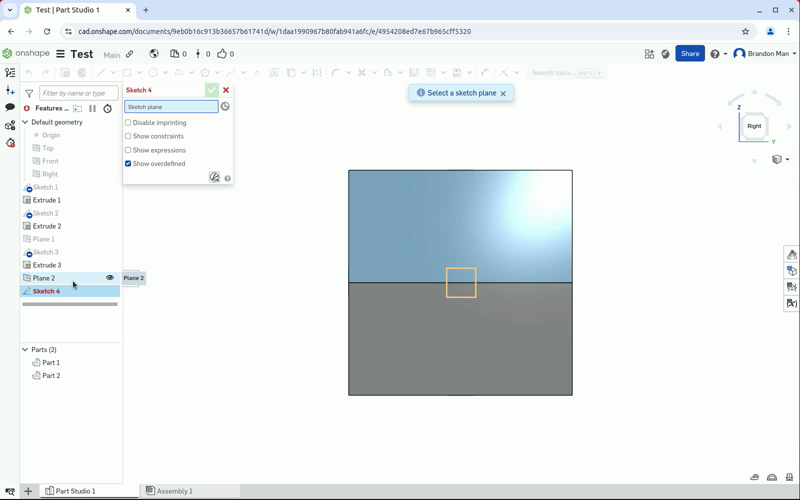
click(73, 280)
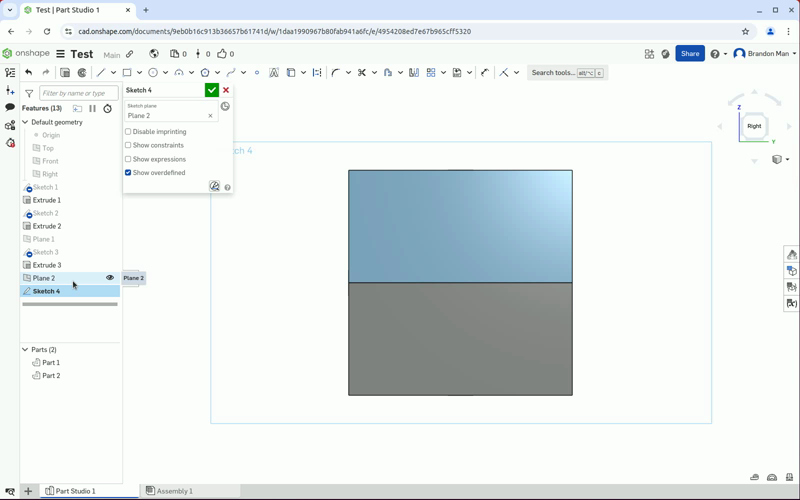
mouse_move(73, 352)
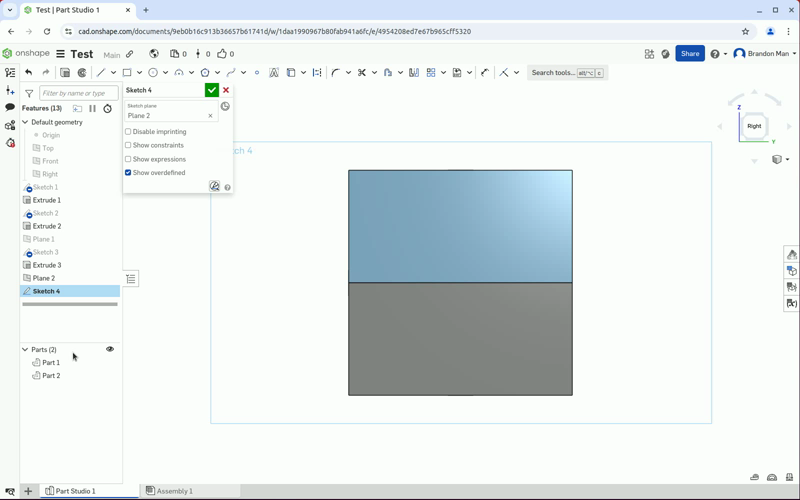
key(y)
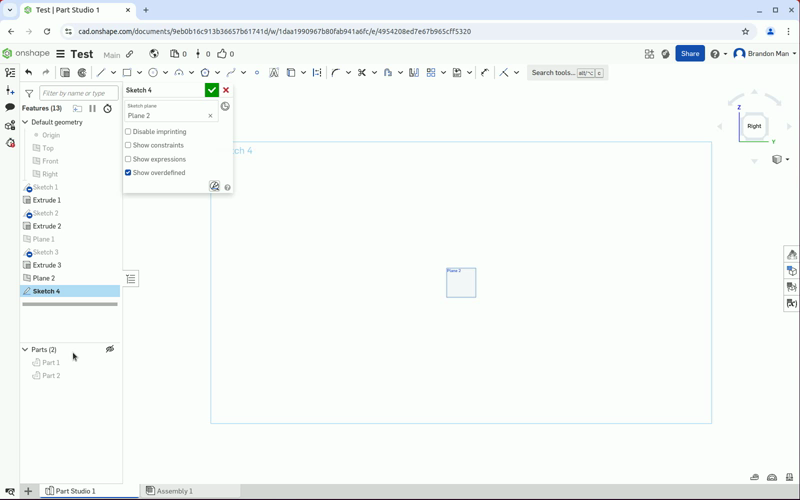
key(l)
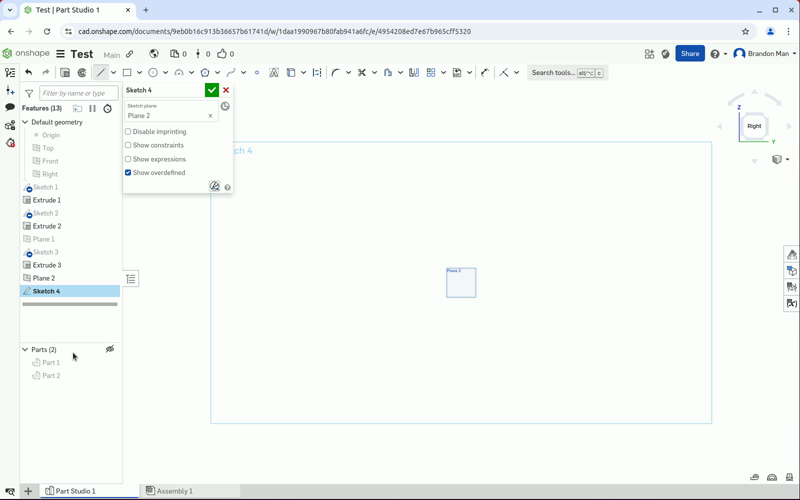
key_down(shift)
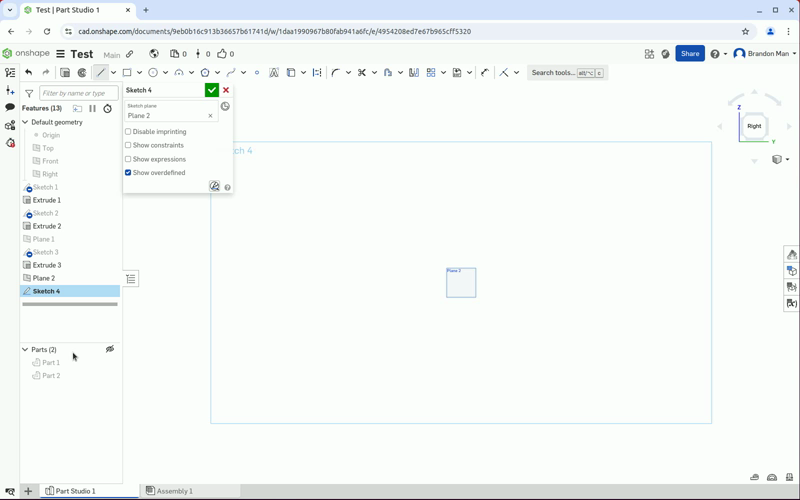
mouse_move(447, 295)
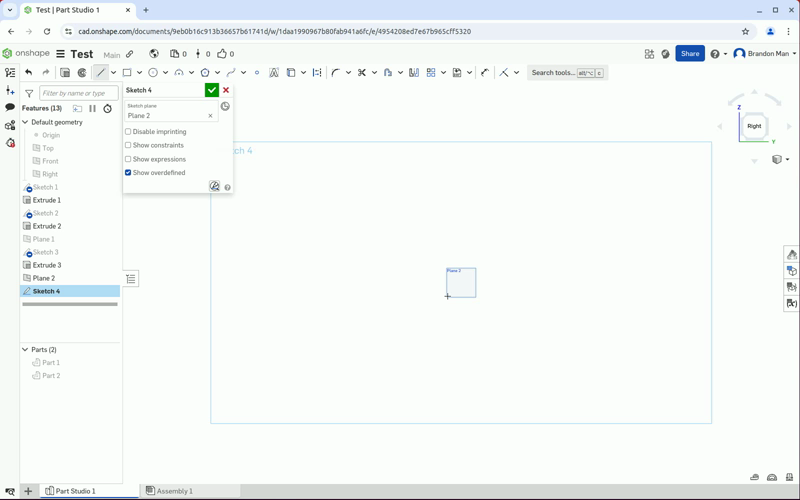
click(447, 295)
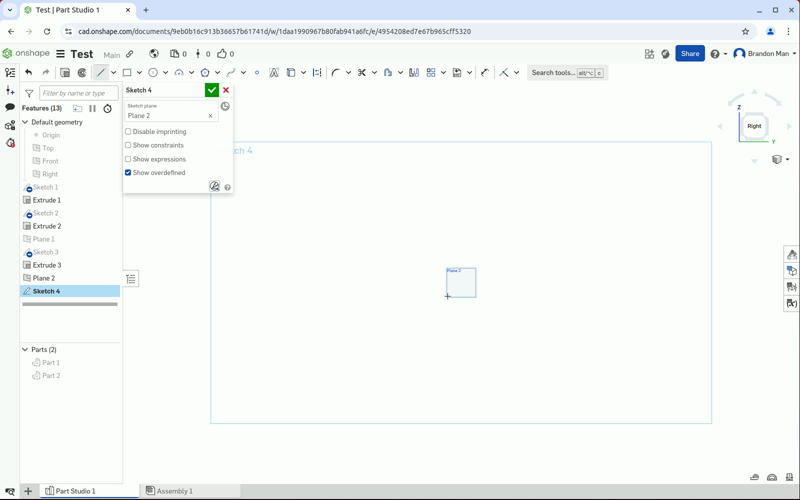
key_up(shift)
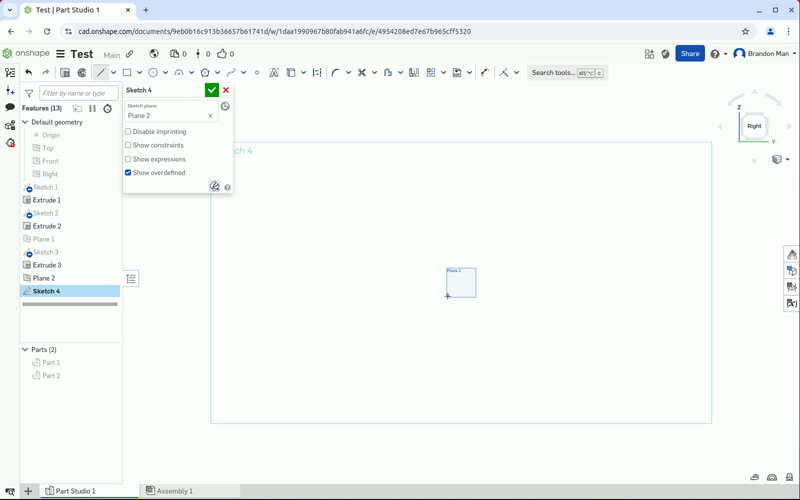
key_down(shift)
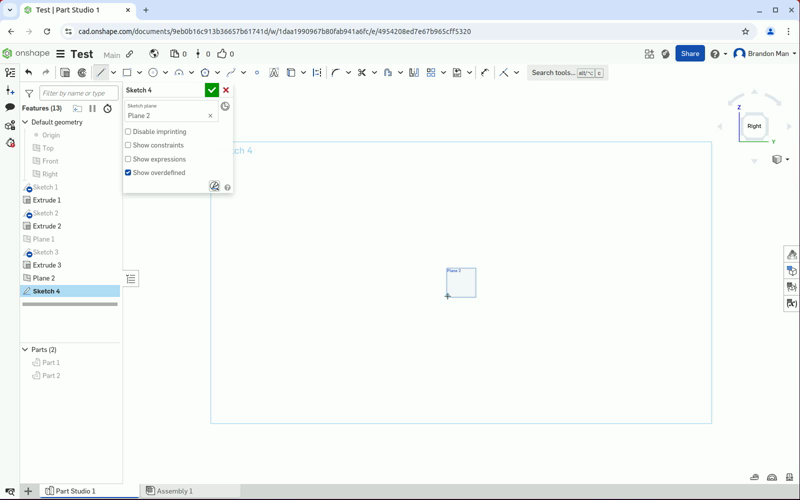
mouse_move(477, 295)
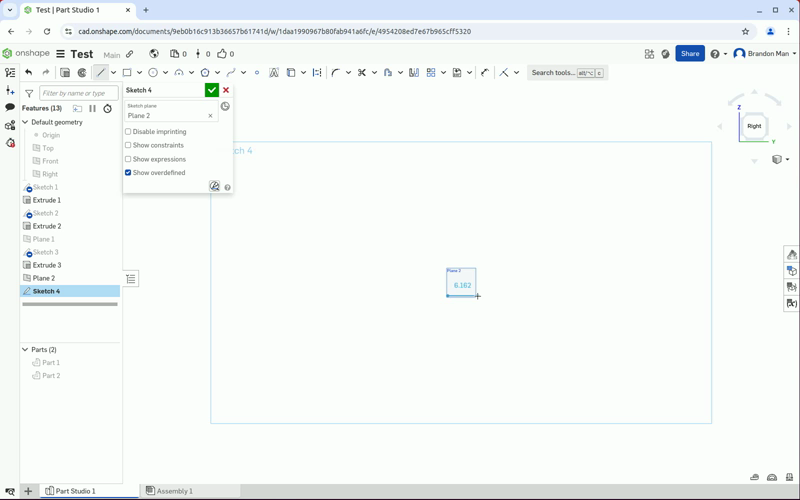
mouse_move(473, 295)
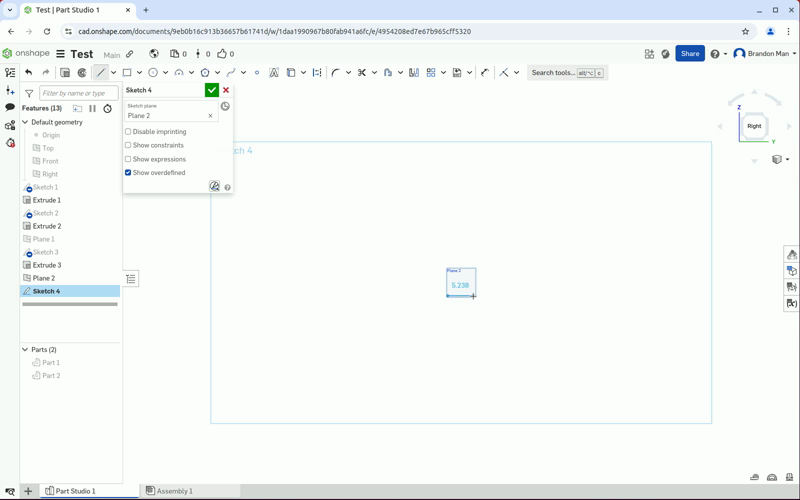
click(473, 295)
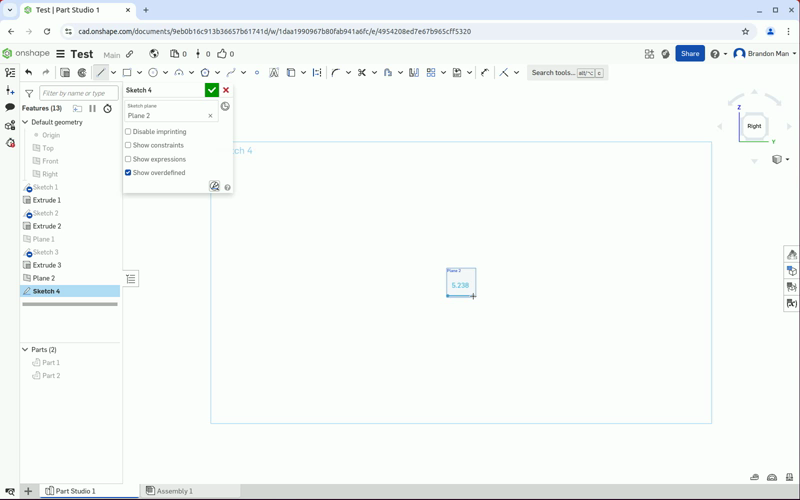
key_up(shift)
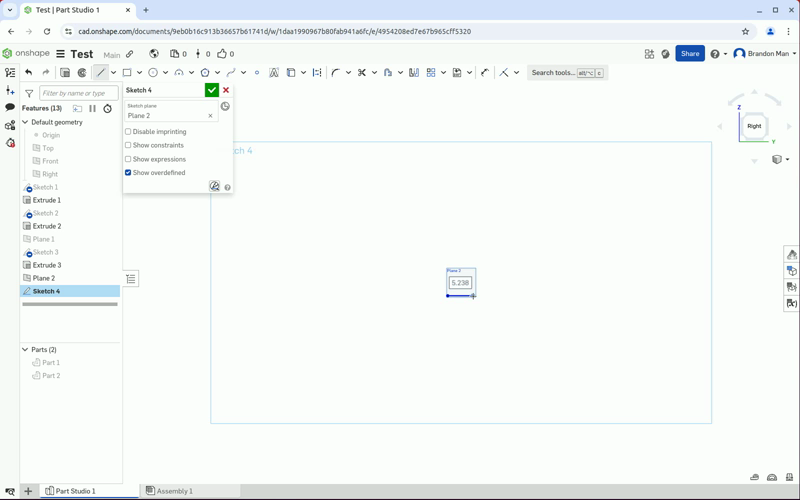
key_down(shift)
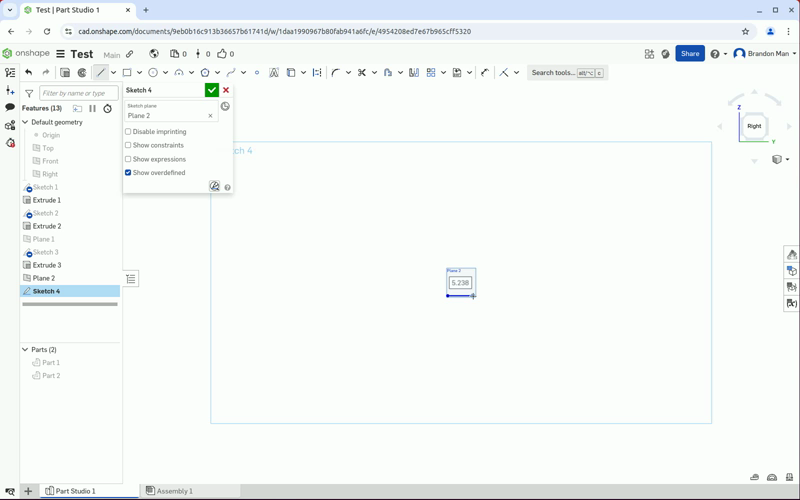
mouse_move(503, 295)
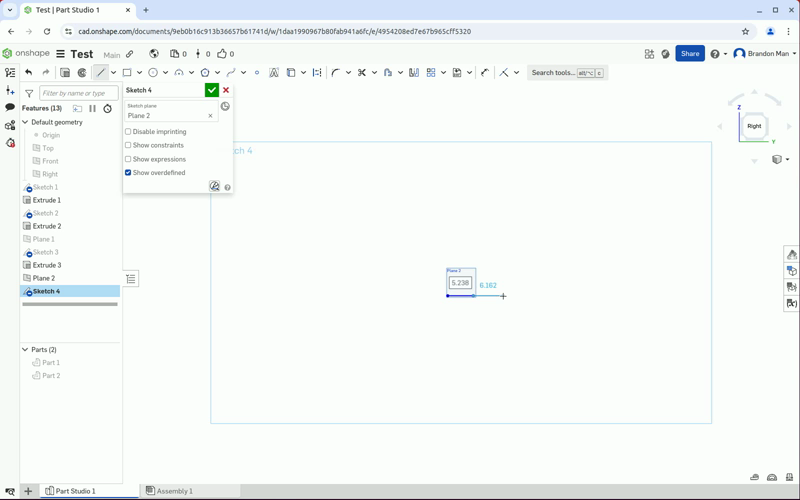
mouse_move(473, 270)
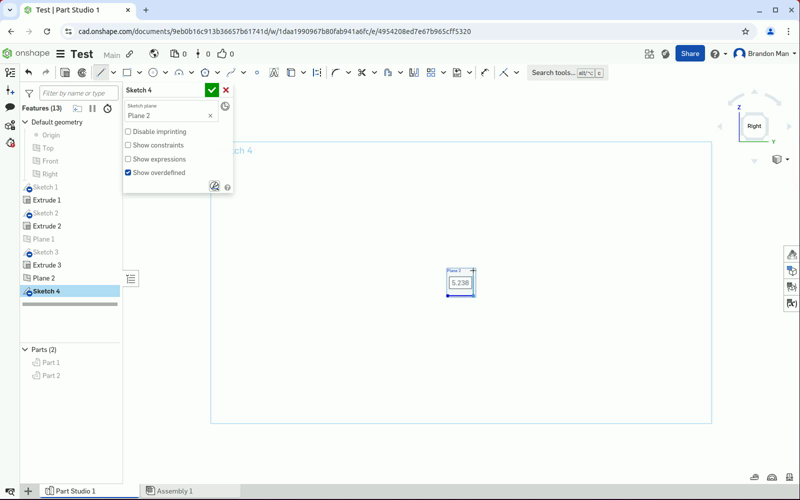
click(473, 270)
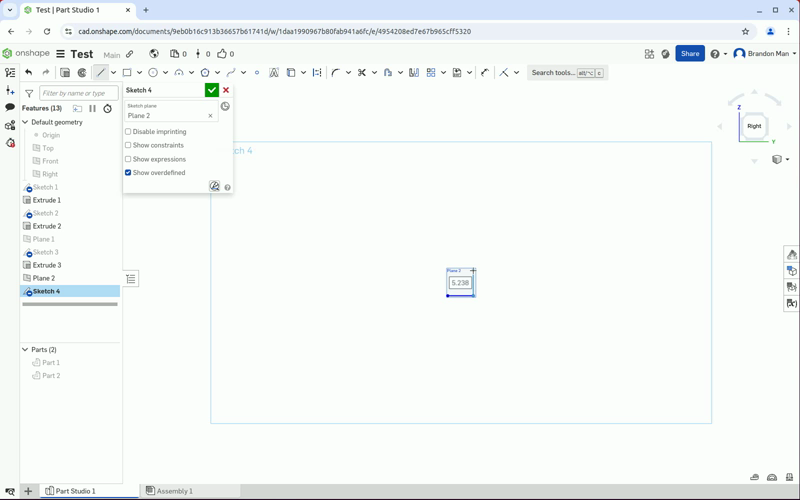
key_up(shift)
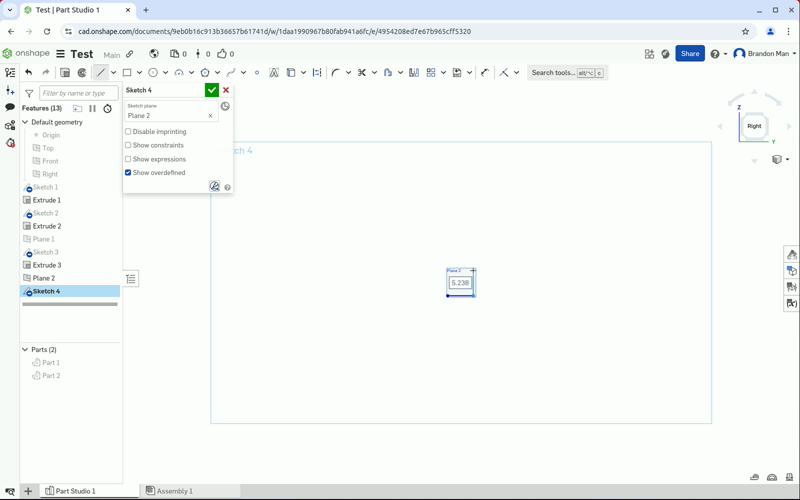
key_down(shift)
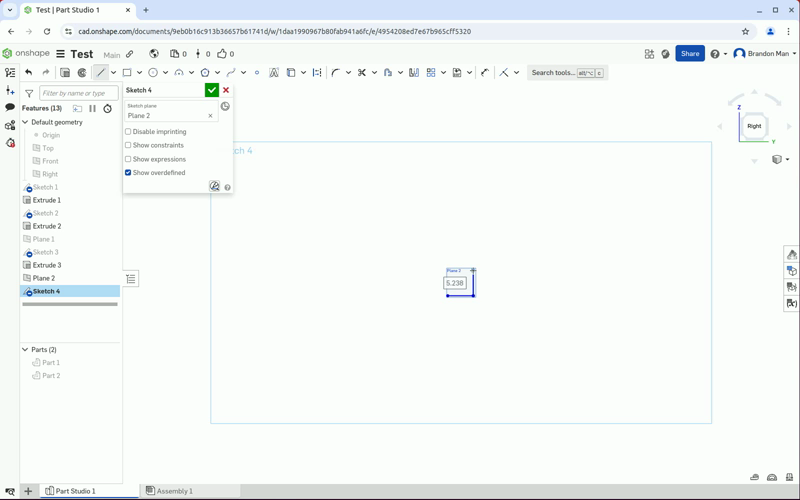
mouse_move(503, 270)
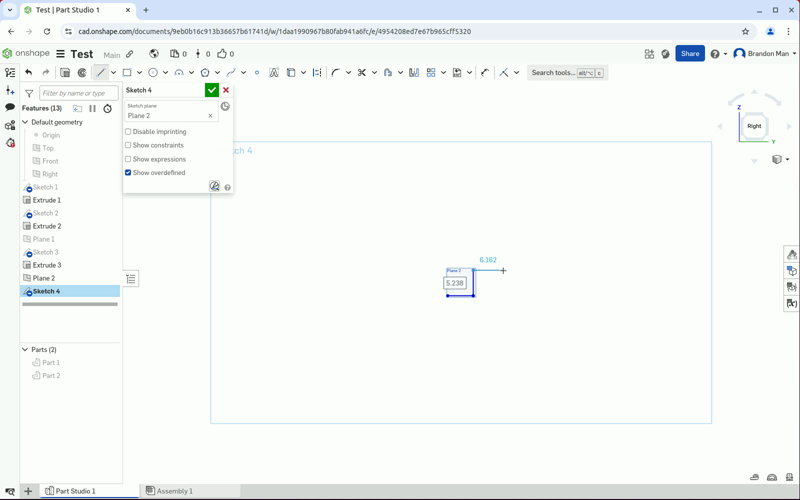
mouse_move(447, 270)
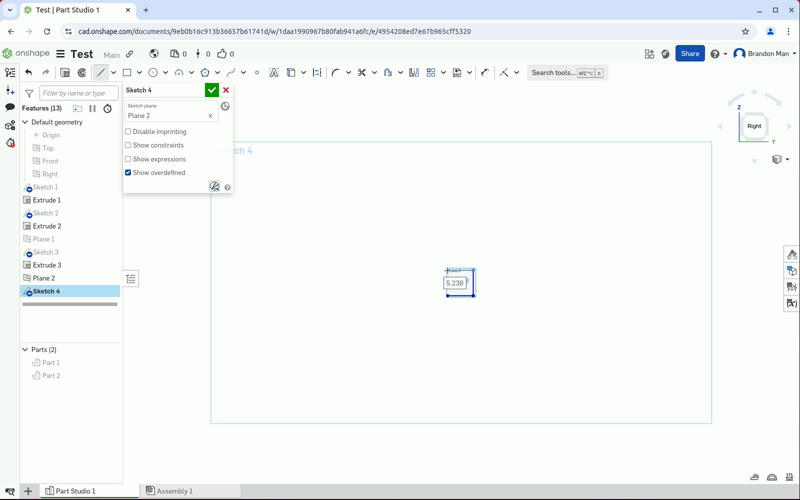
click(447, 270)
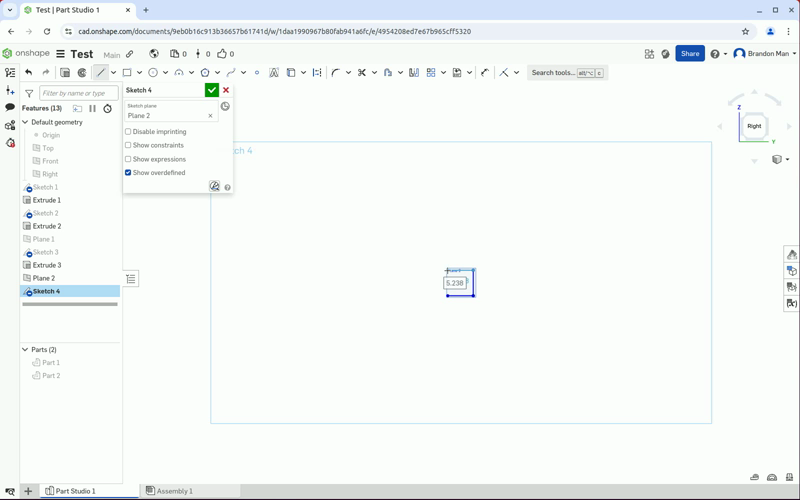
key_up(shift)
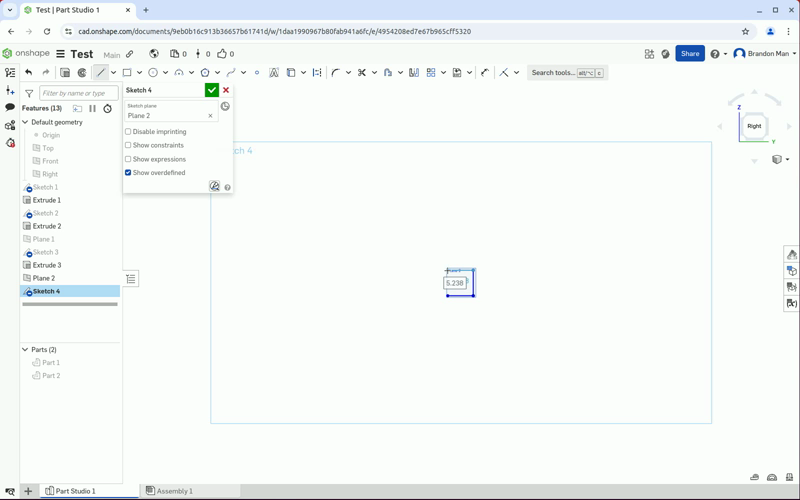
mouse_move(477, 270)
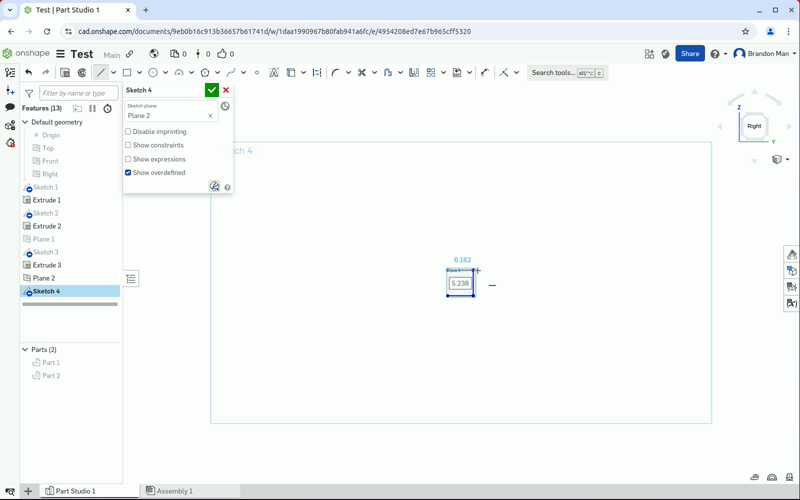
key_down(shift)
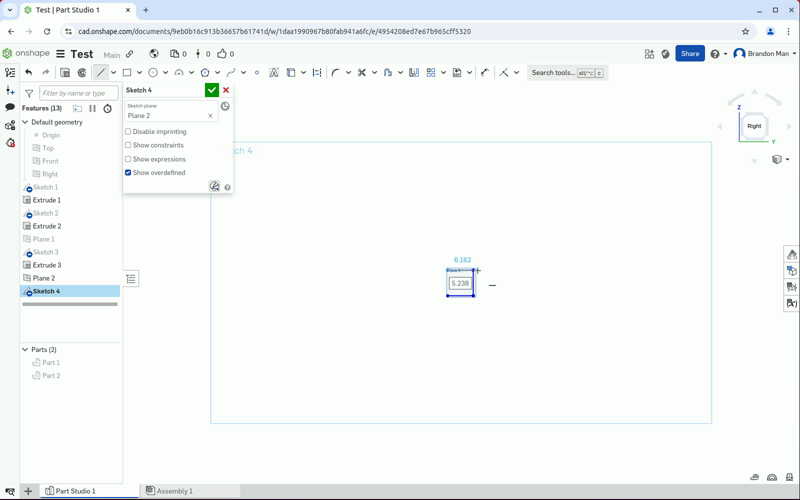
mouse_move(447, 295)
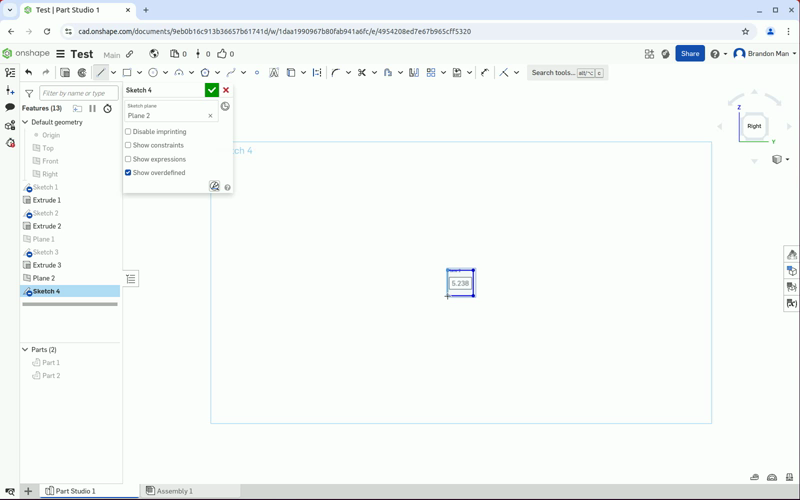
key_up(shift)
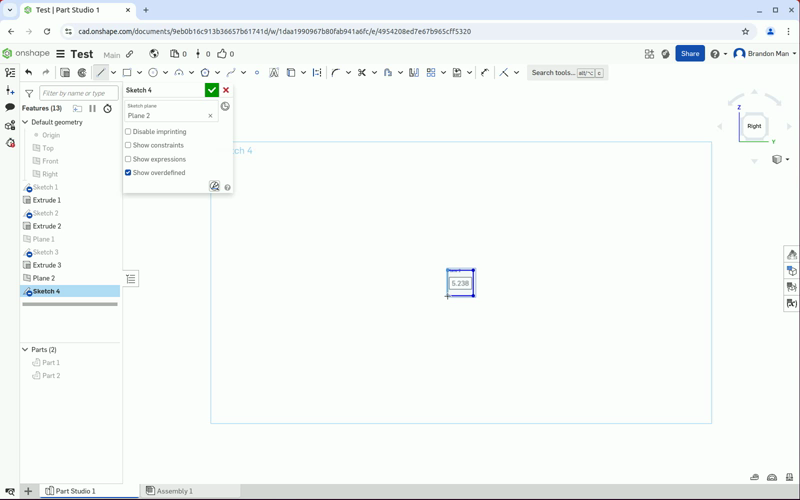
click(447, 295)
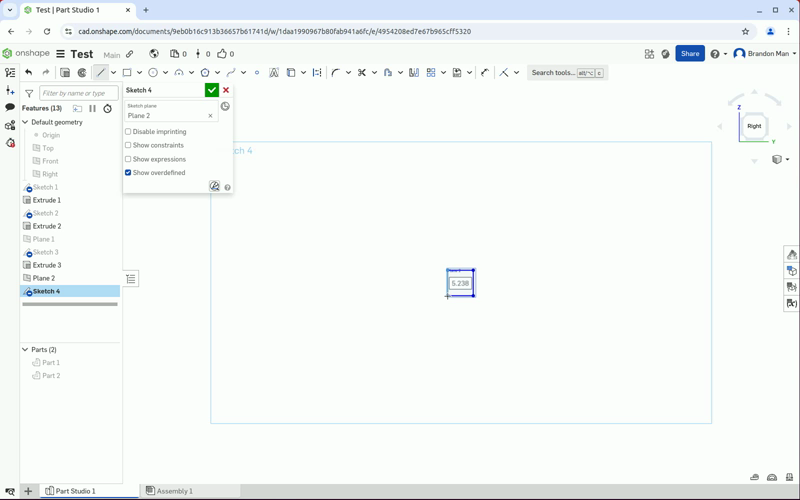
key(esc)
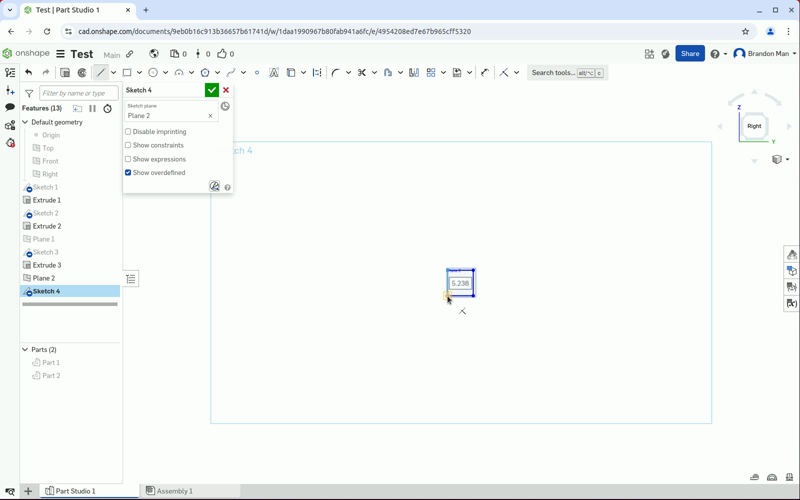
mouse_move(472, 293)
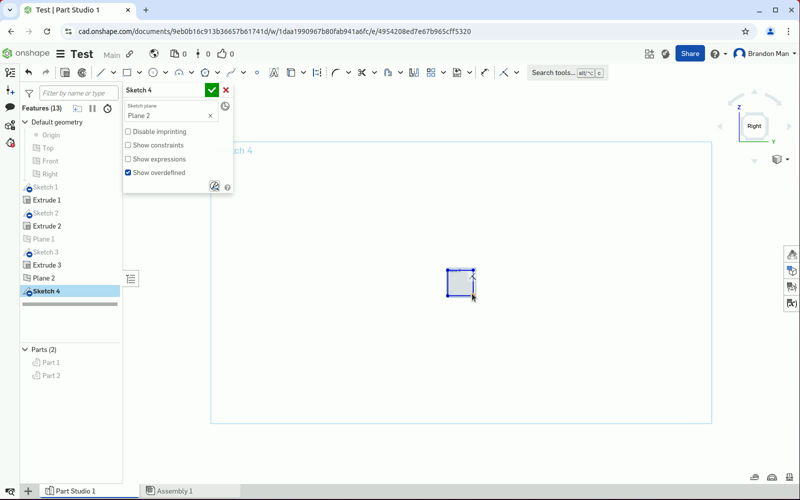
scroll(6)
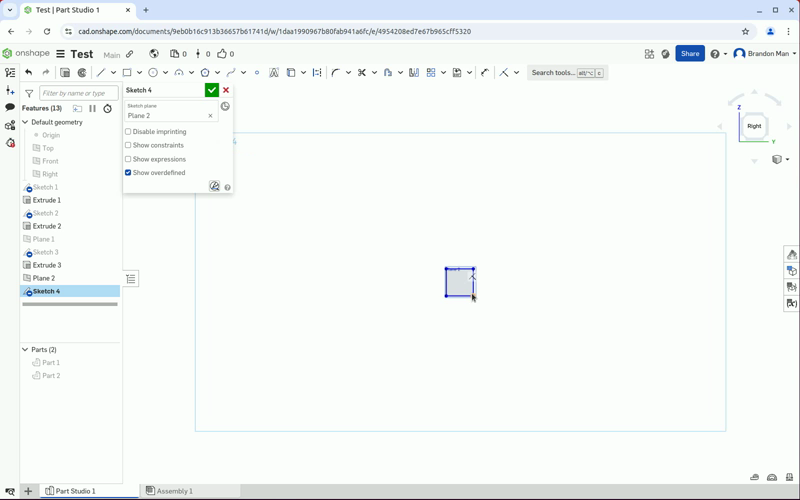
scroll(6)
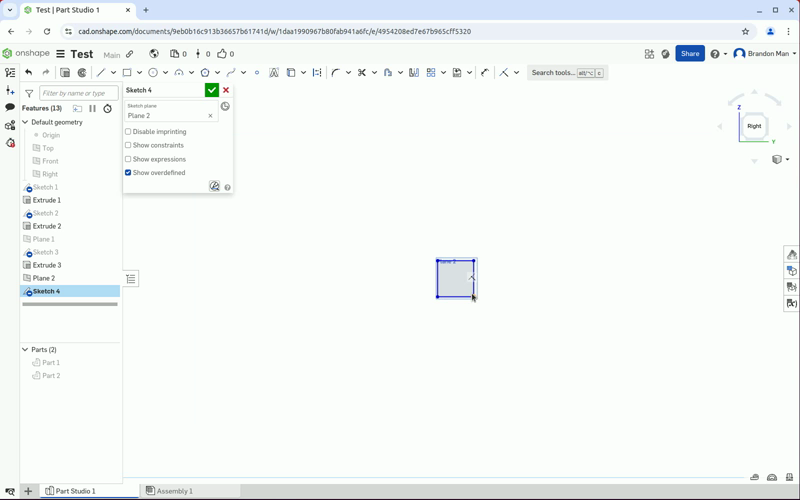
scroll(6)
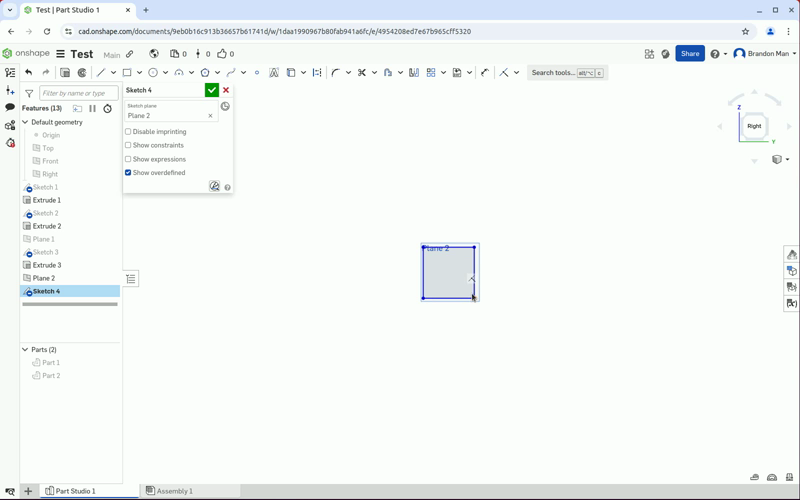
scroll(6)
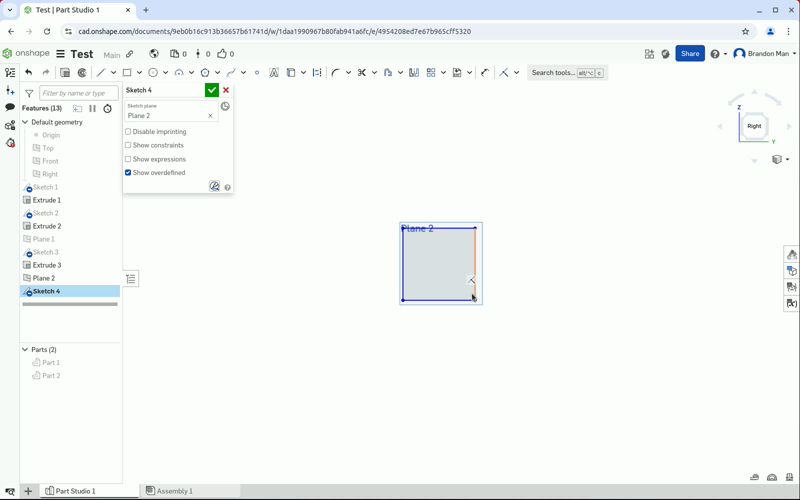
scroll(6)
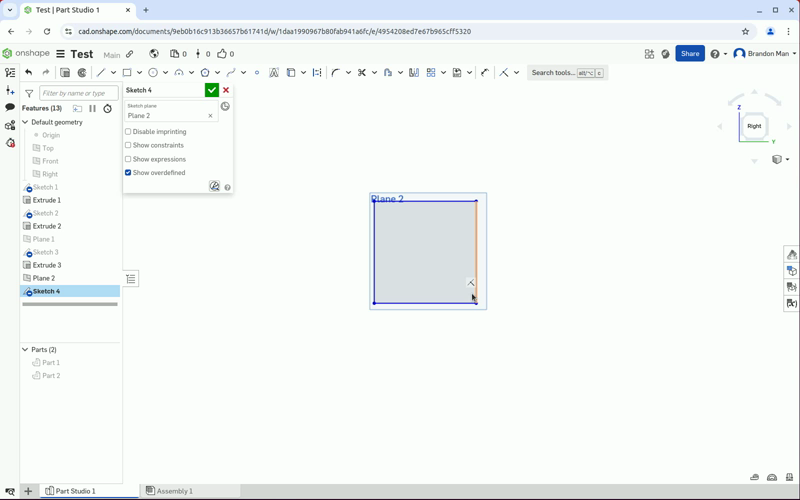
scroll(6)
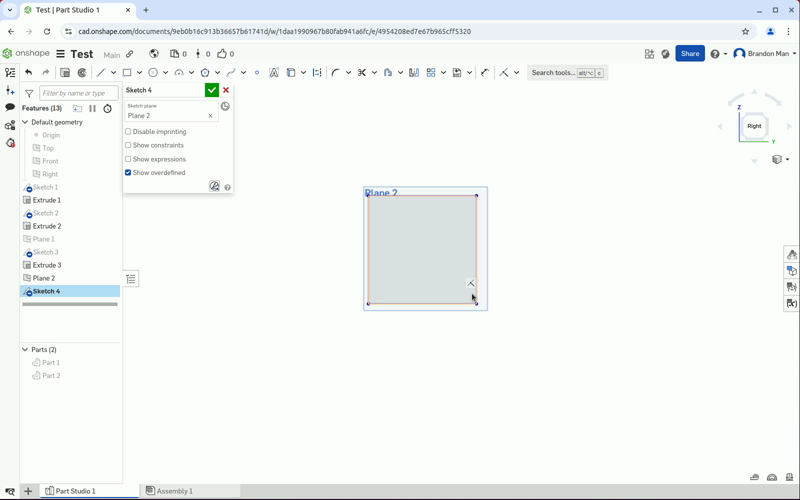
scroll(6)
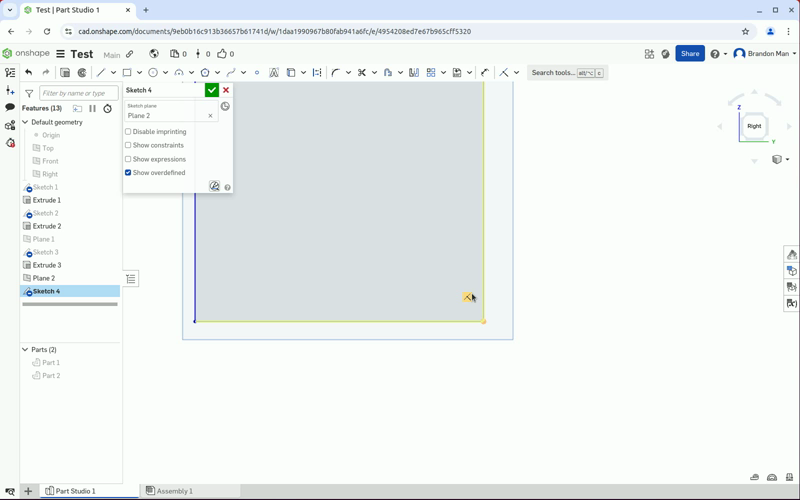
click(472, 293)
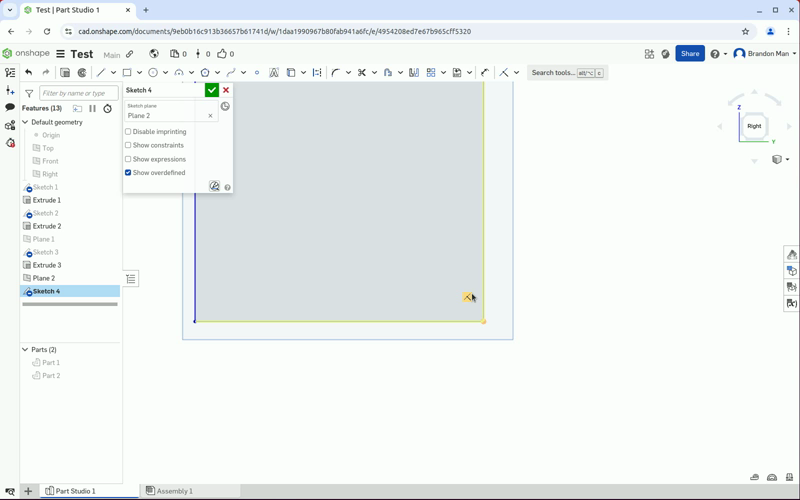
scroll(-6)
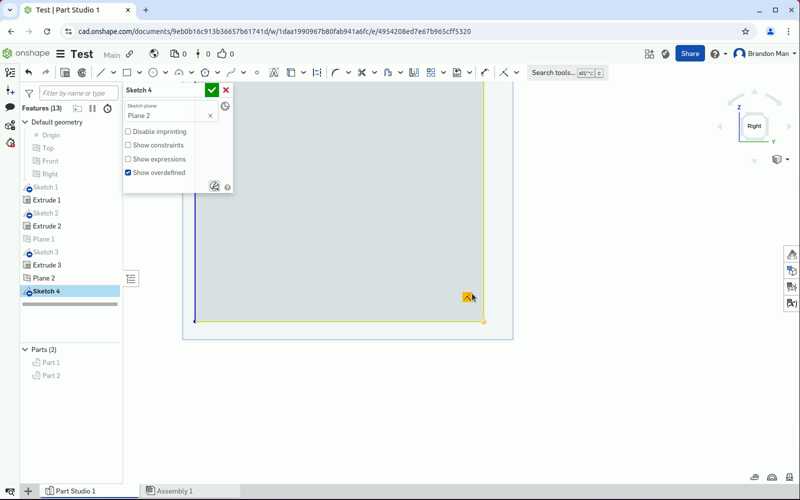
scroll(-6)
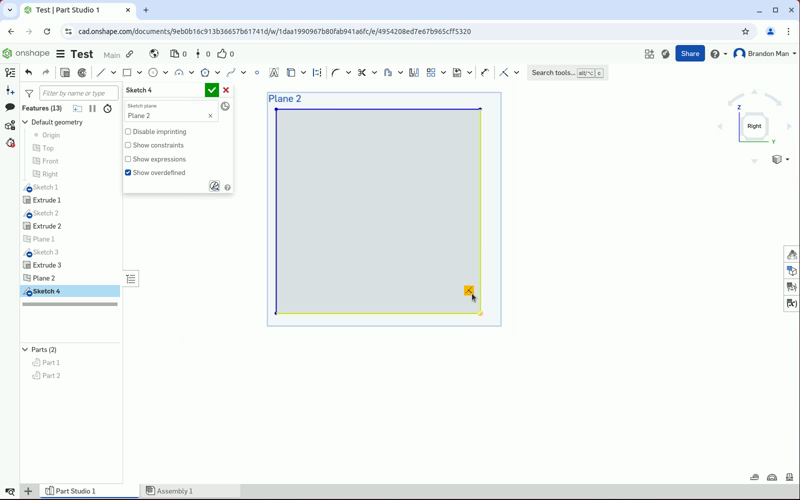
scroll(-6)
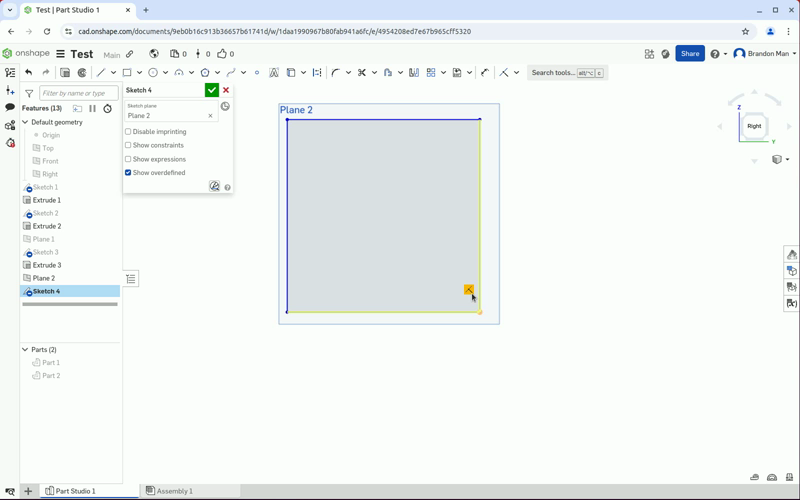
scroll(-6)
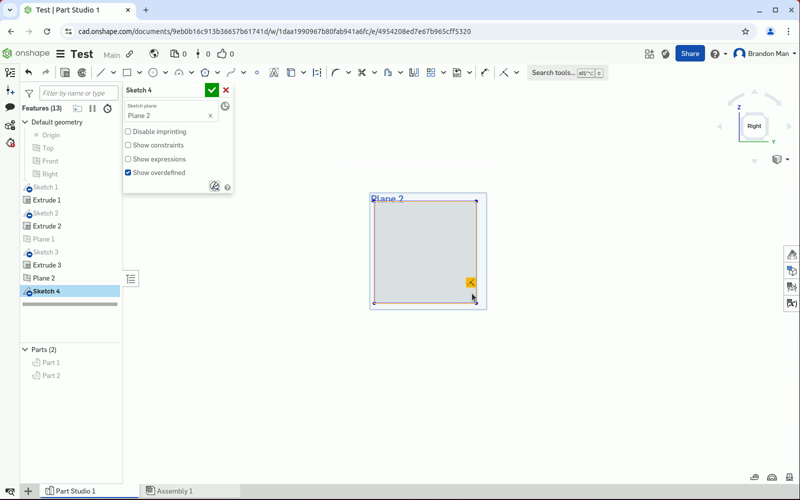
scroll(-6)
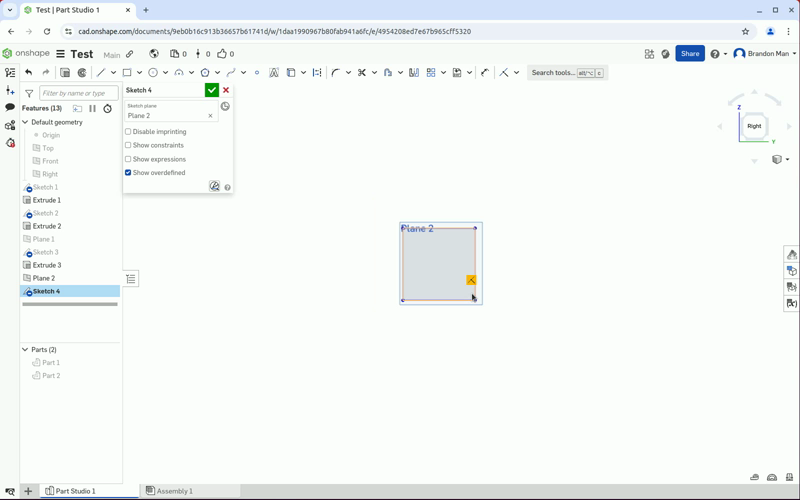
scroll(-6)
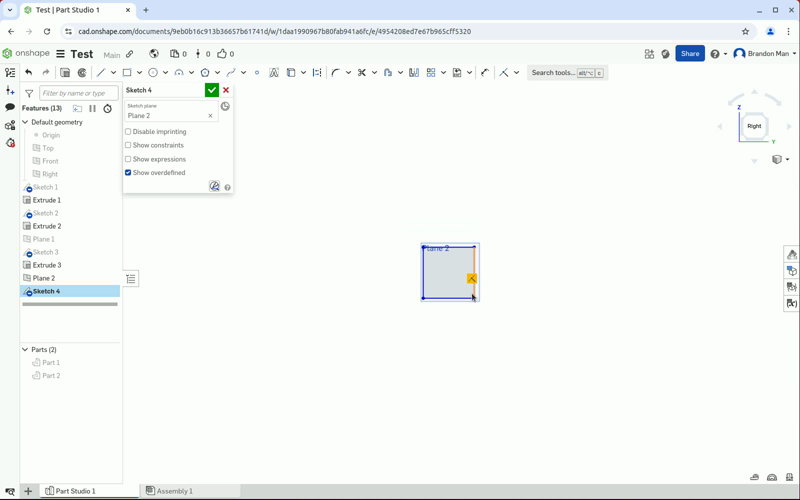
scroll(-6)
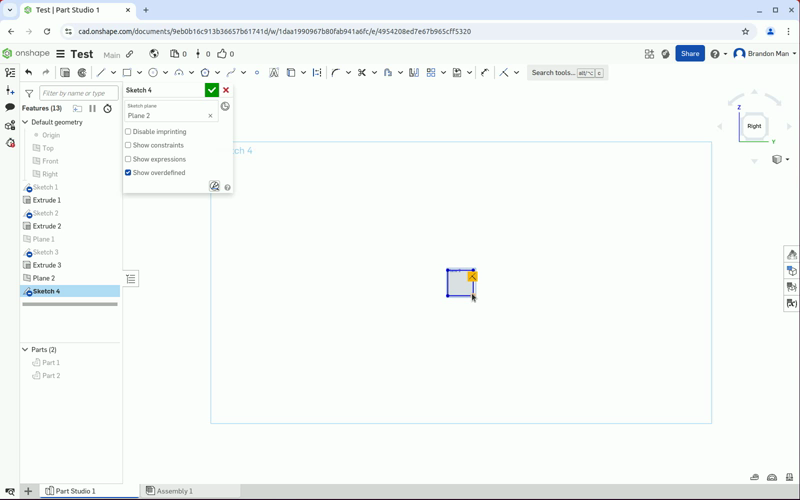
mouse_move(73, 352)
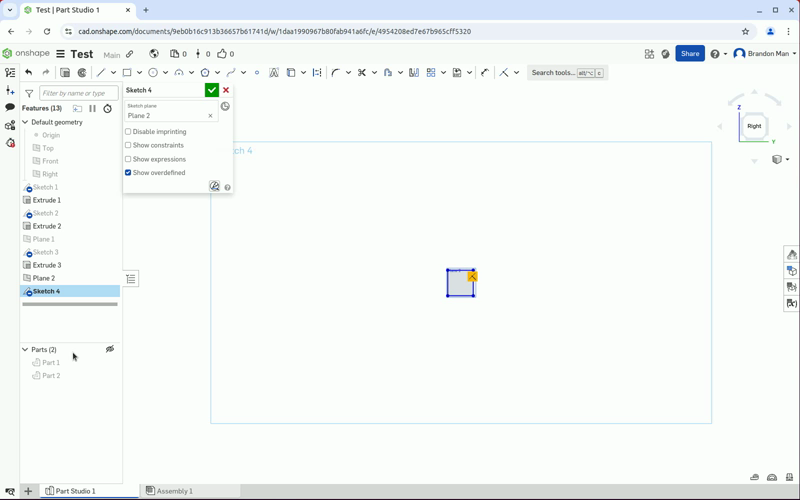
key(shift+y)
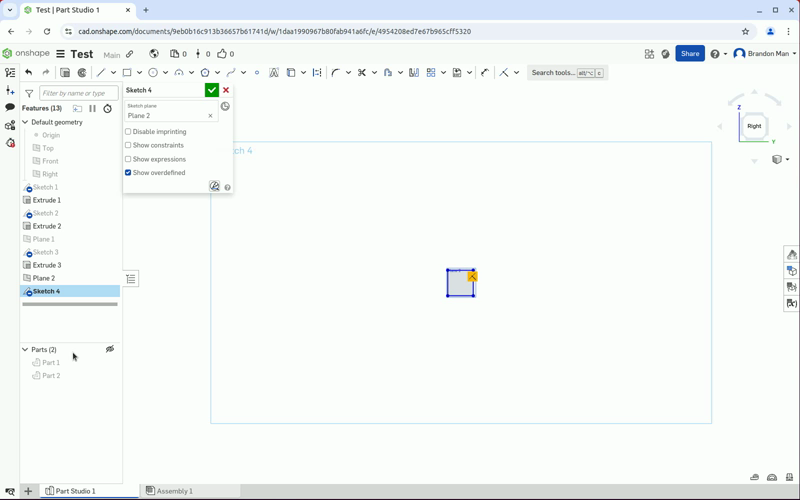
key(shift+e)
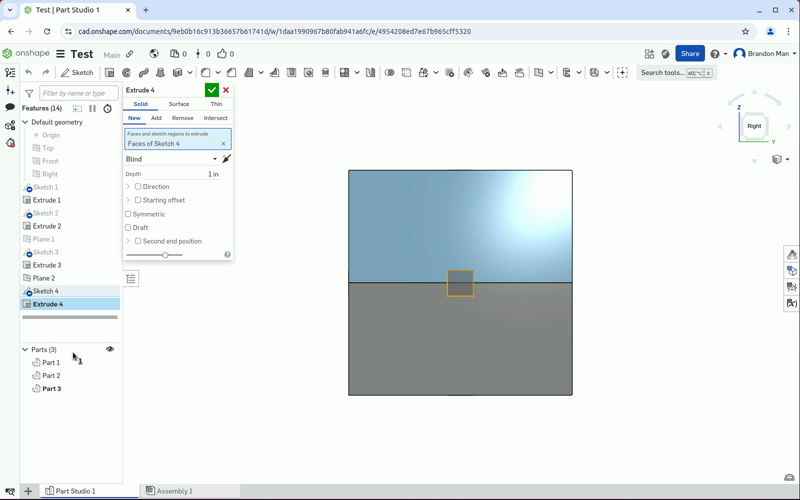
mouse_move(143, 106)
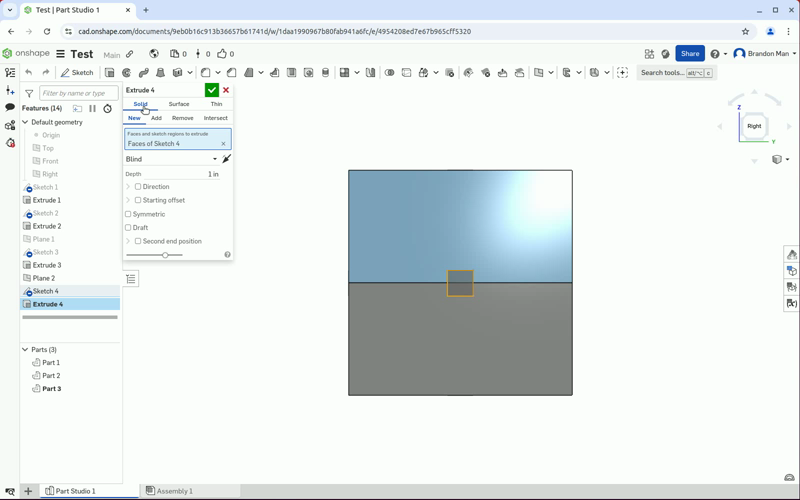
click(143, 106)
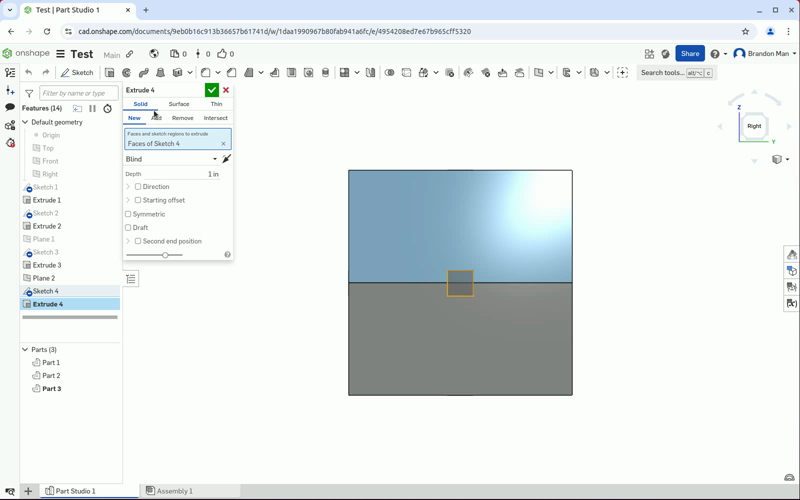
mouse_move(186, 120)
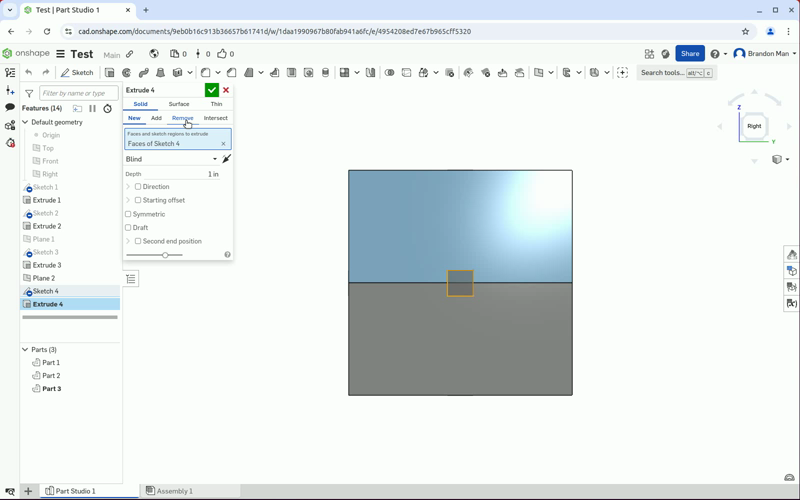
click(186, 120)
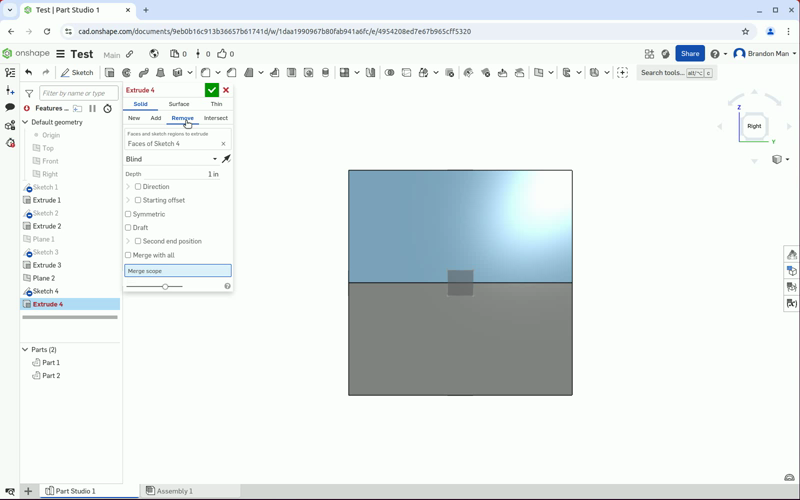
key(tab, 4)
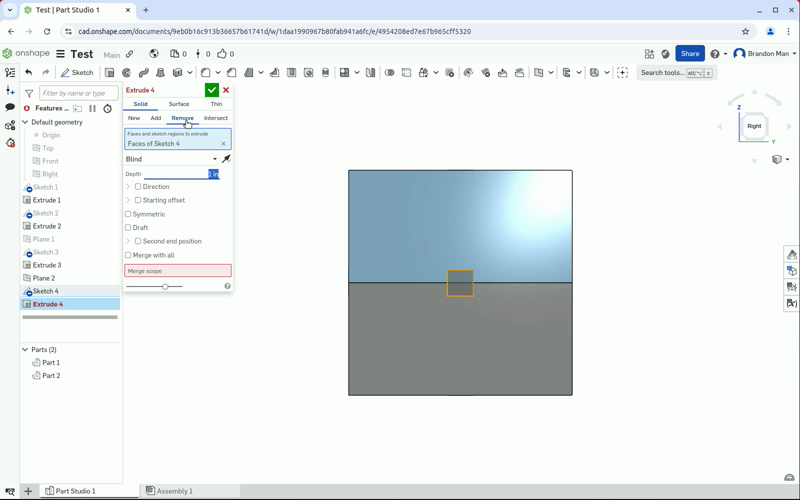
text(30.811)
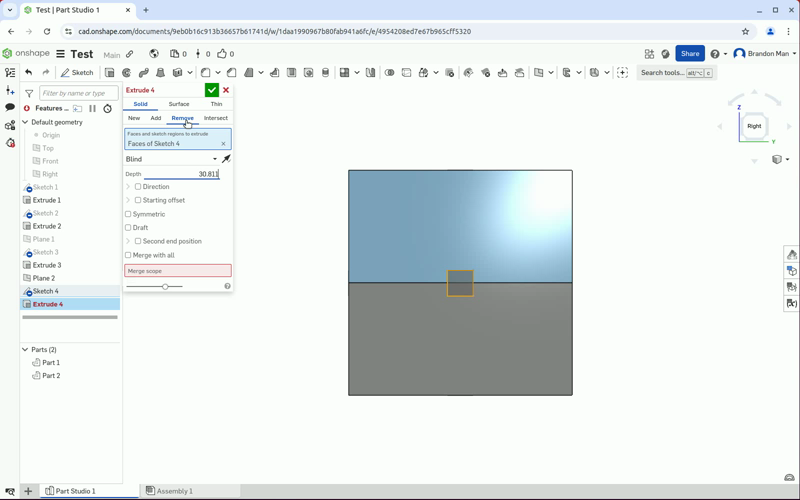
key(tab, 6)
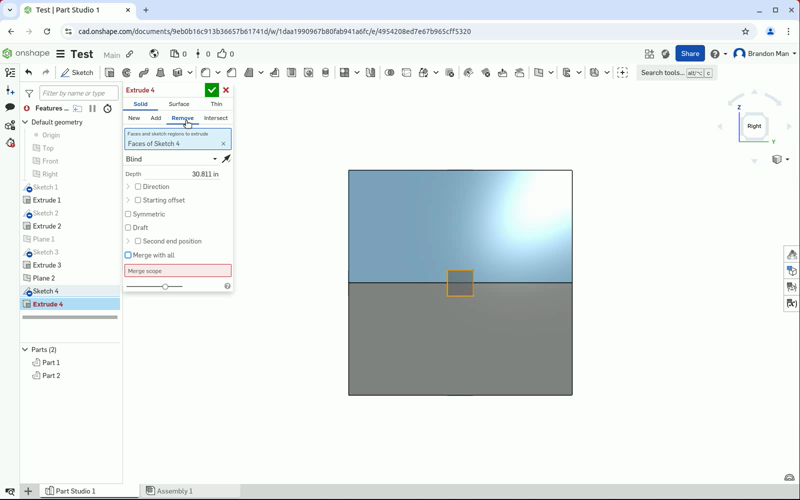
key(space)
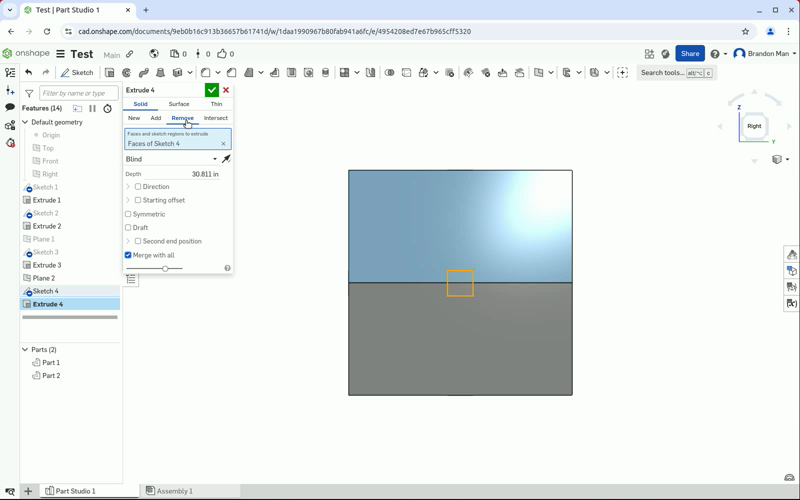
key(enter)
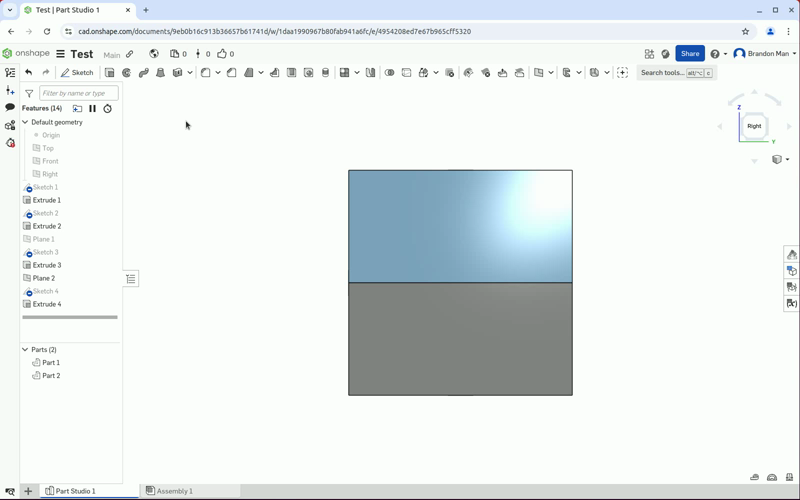
key(shift+h)
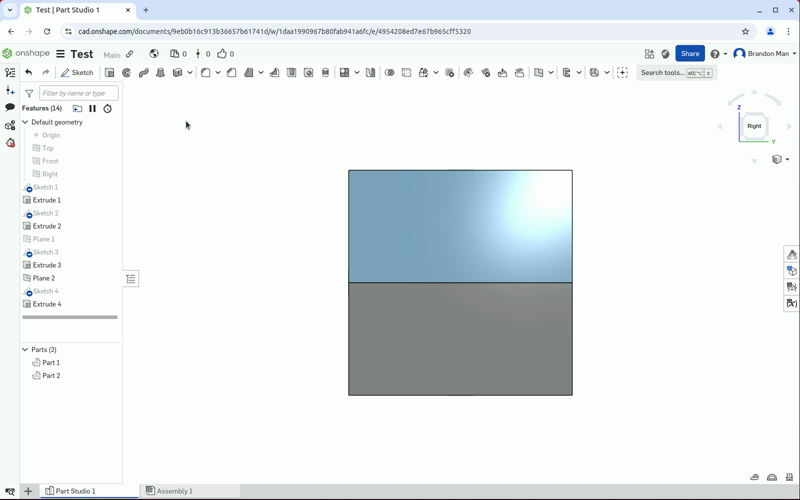
key(shift+h)
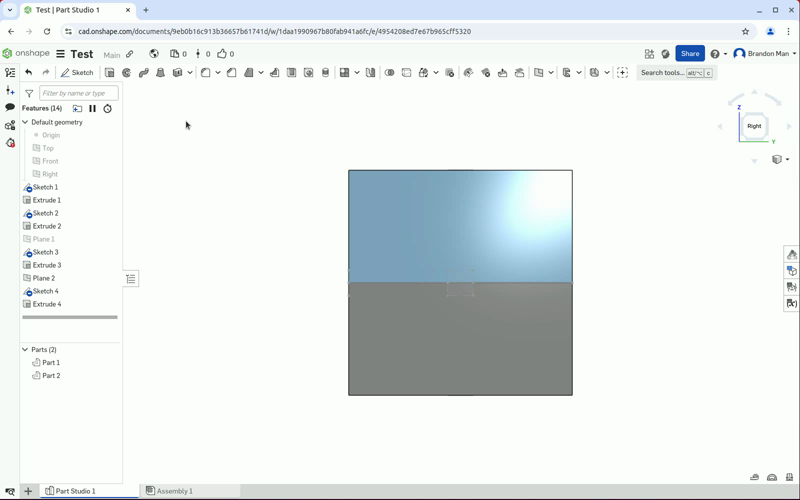
key(shift+7)
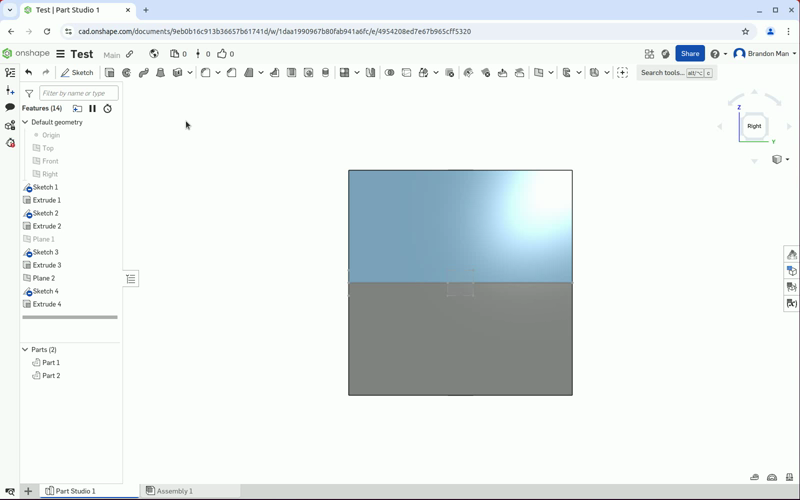
key(right, 2)
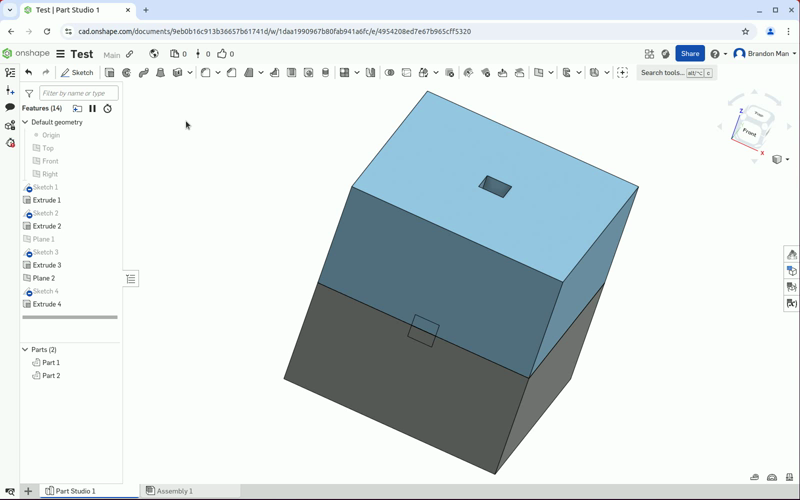
key(down, 2)
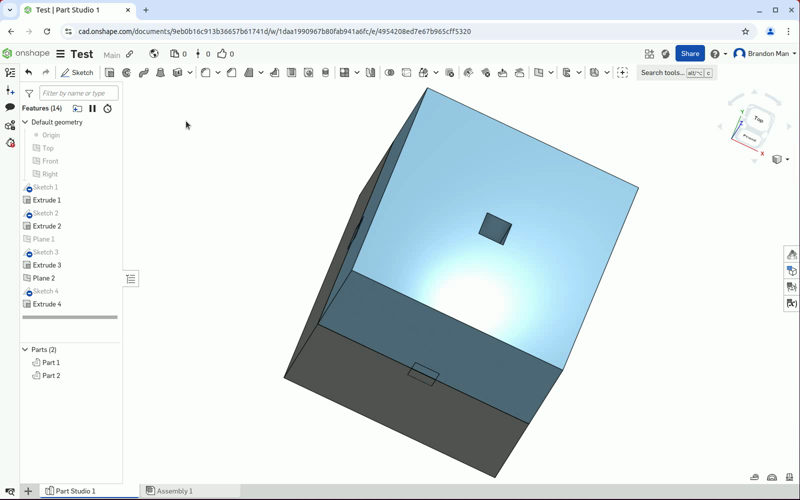
key(up, 2)
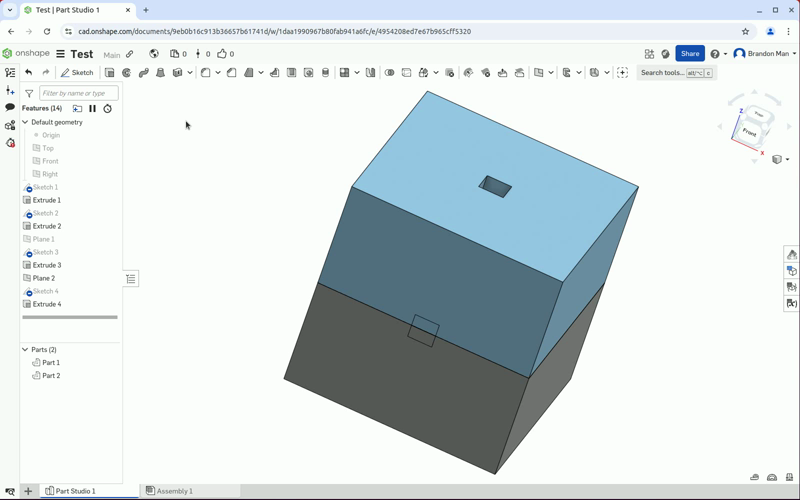
key(left, 2)
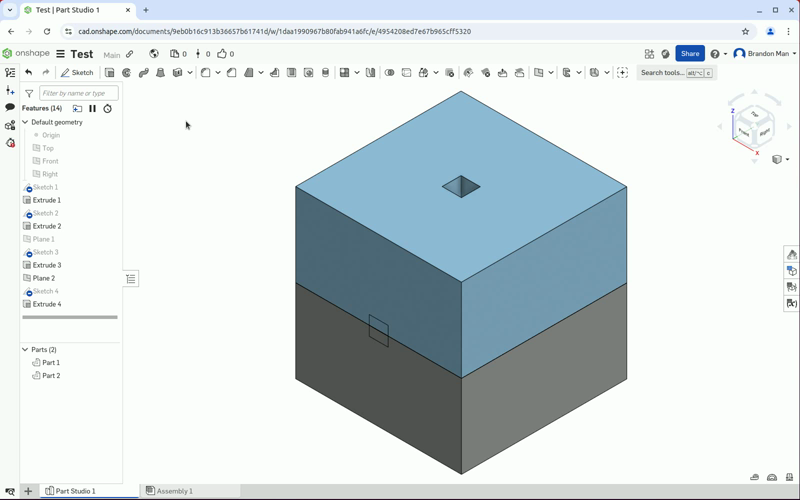
mouse_move(73, 189)
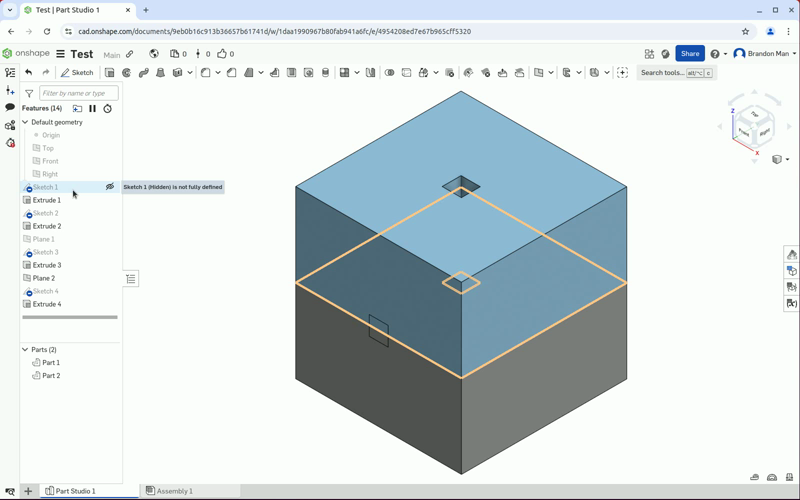
click(73, 189)